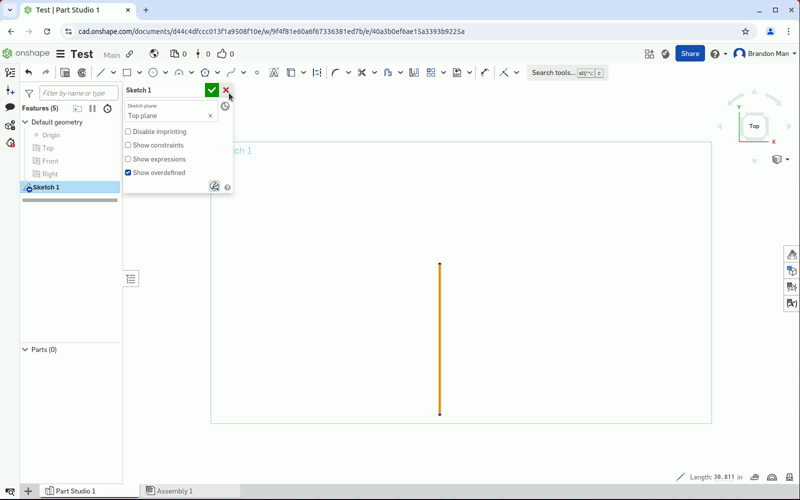
key(shift+h)
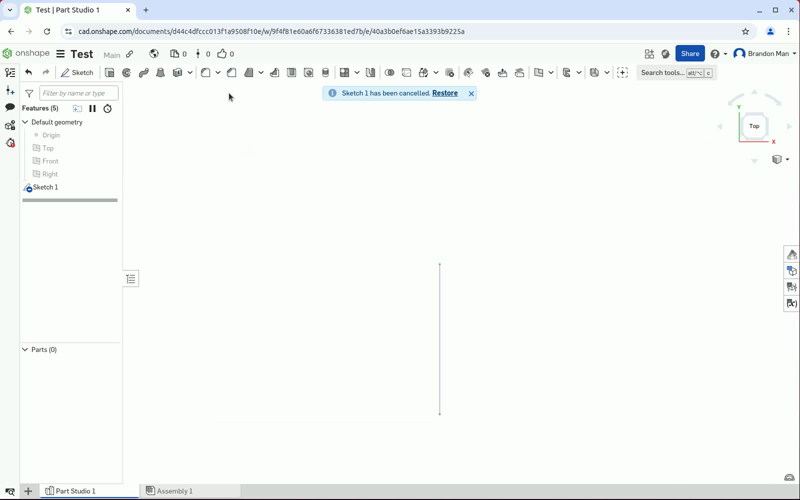
key(shift+s)
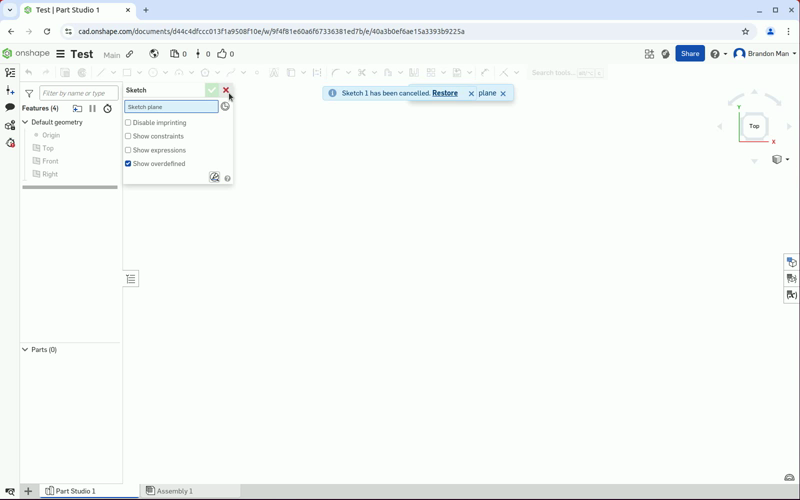
mouse_move(73, 150)
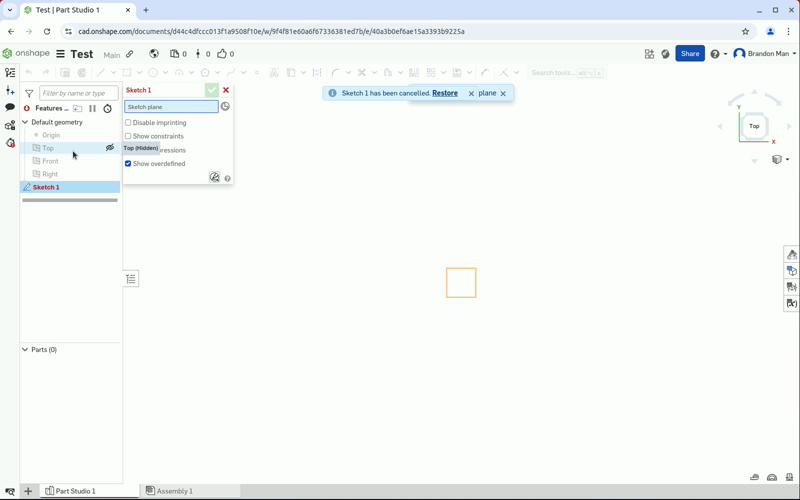
click(73, 150)
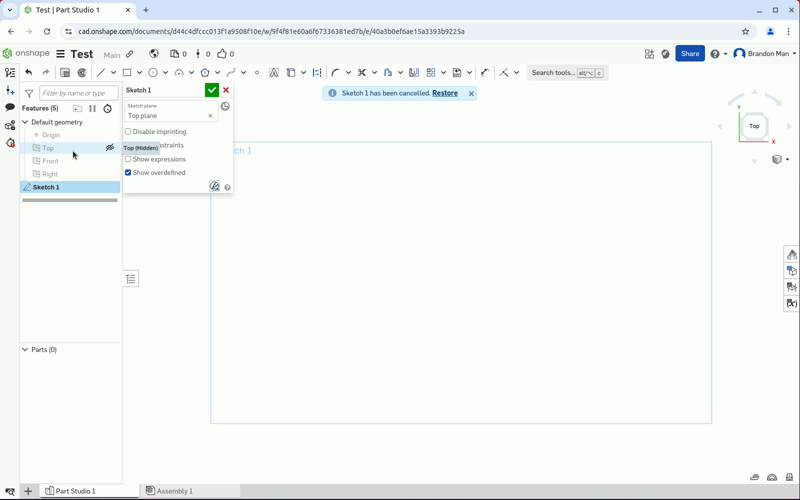
mouse_move(73, 352)
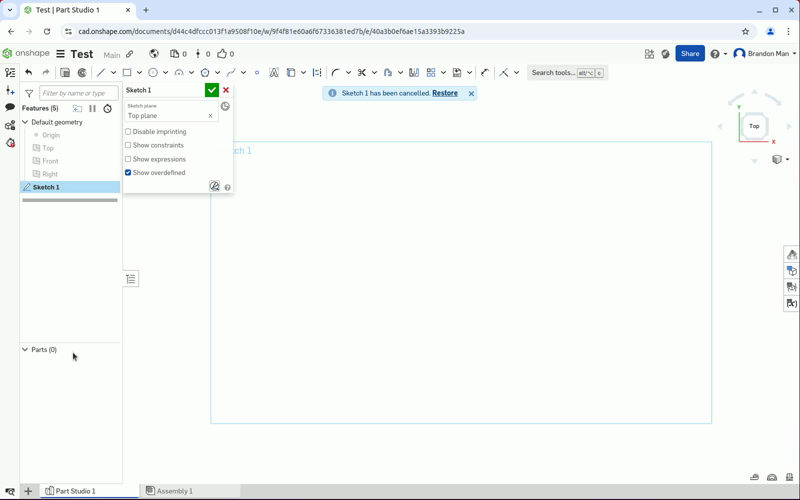
key(y)
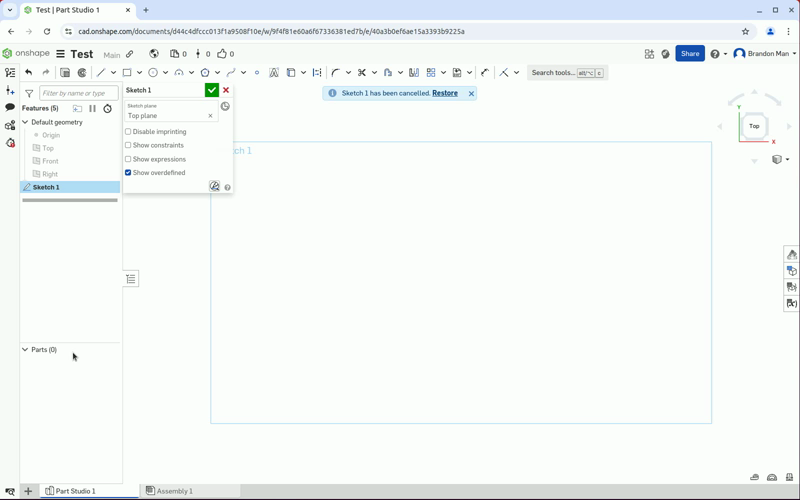
key(l)
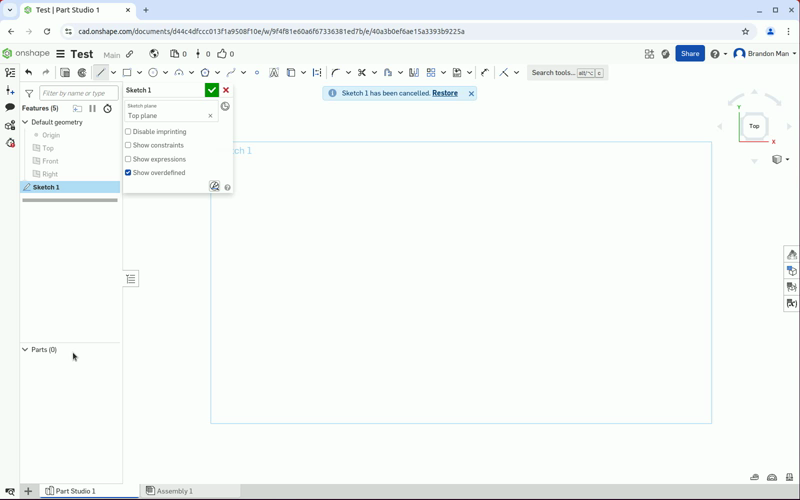
key_down(shift)
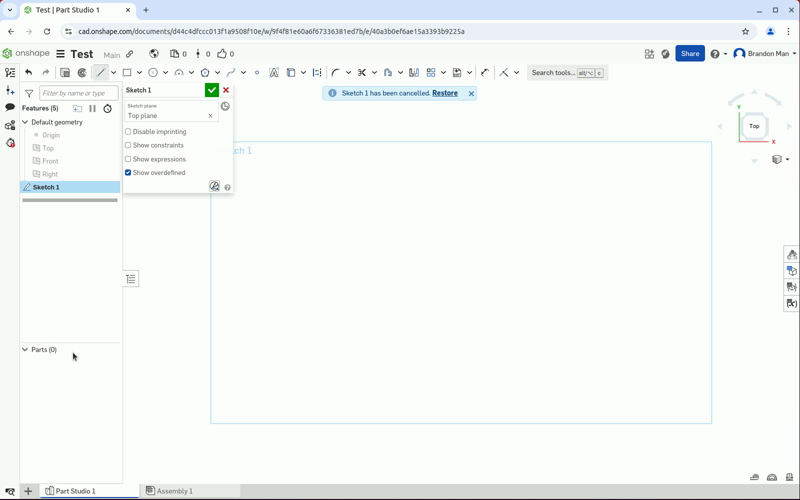
mouse_move(403, 319)
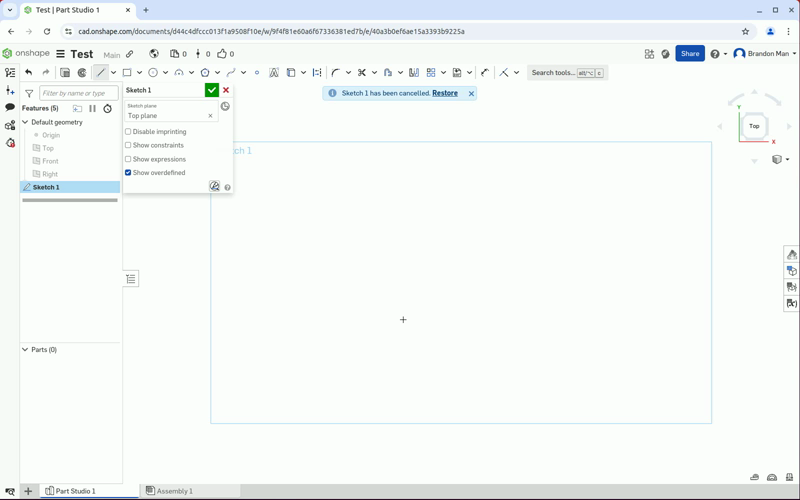
click(403, 319)
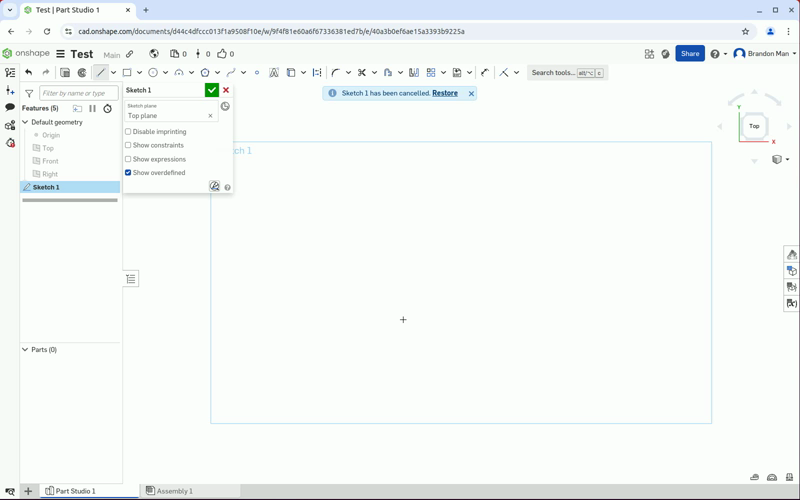
key_up(shift)
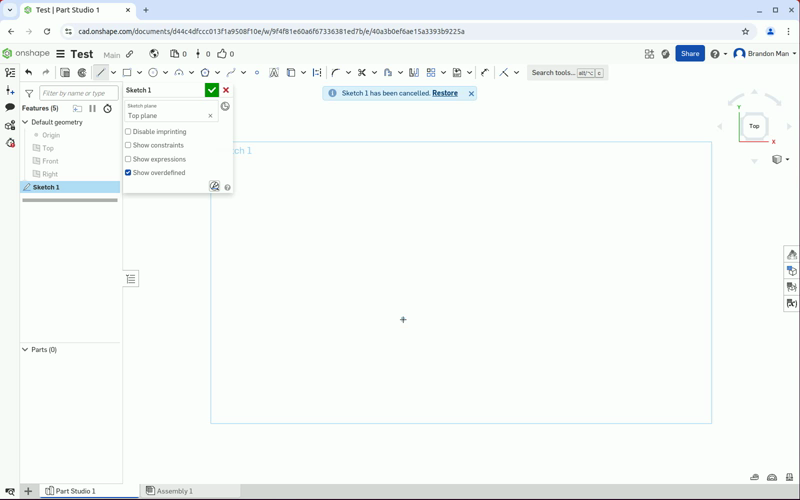
key_down(shift)
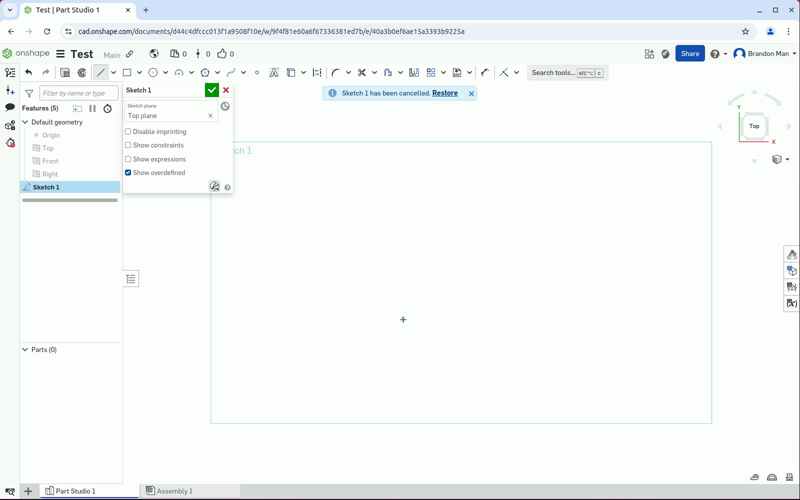
mouse_move(433, 319)
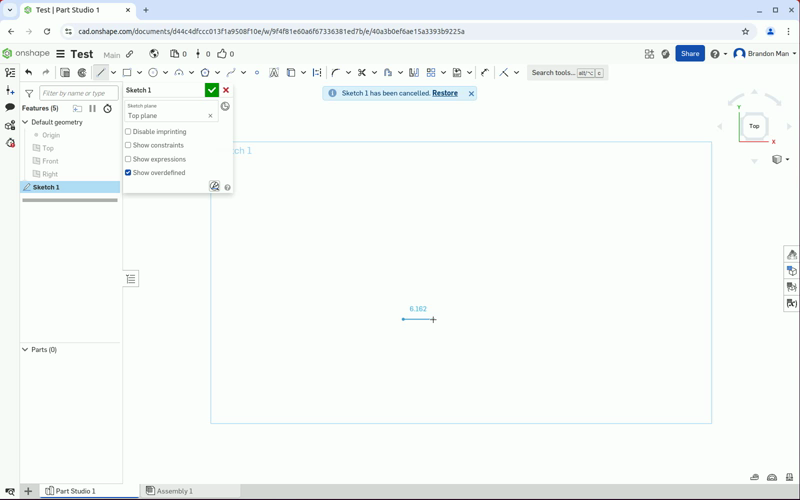
mouse_move(409, 334)
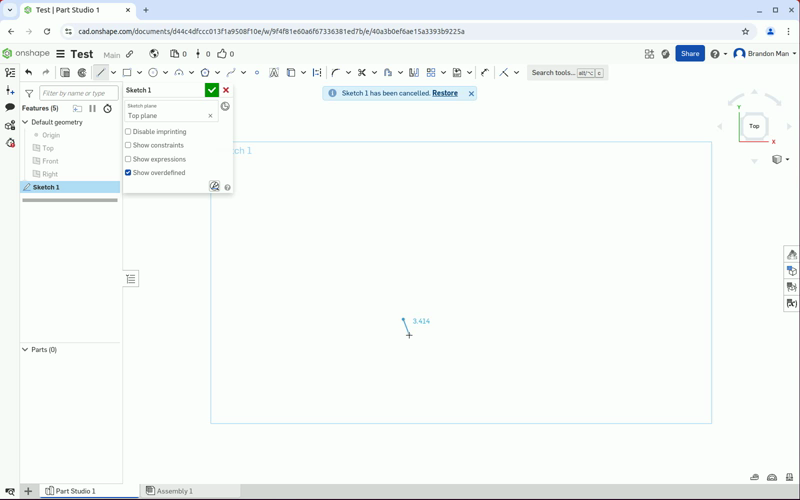
click(409, 334)
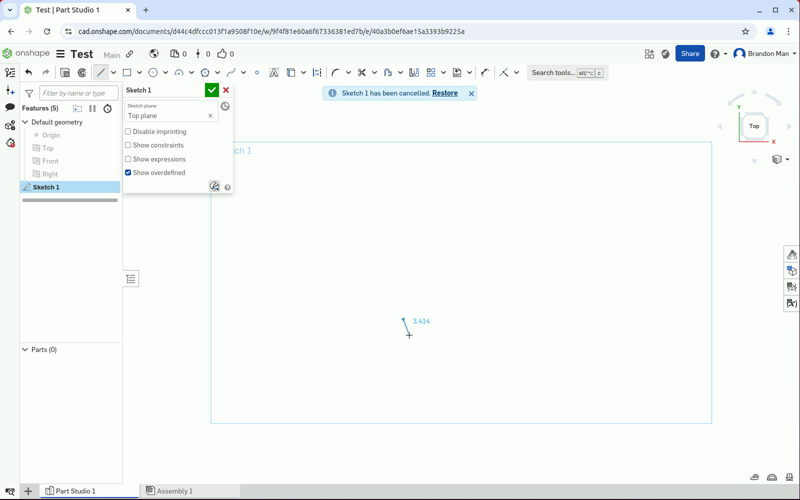
key_up(shift)
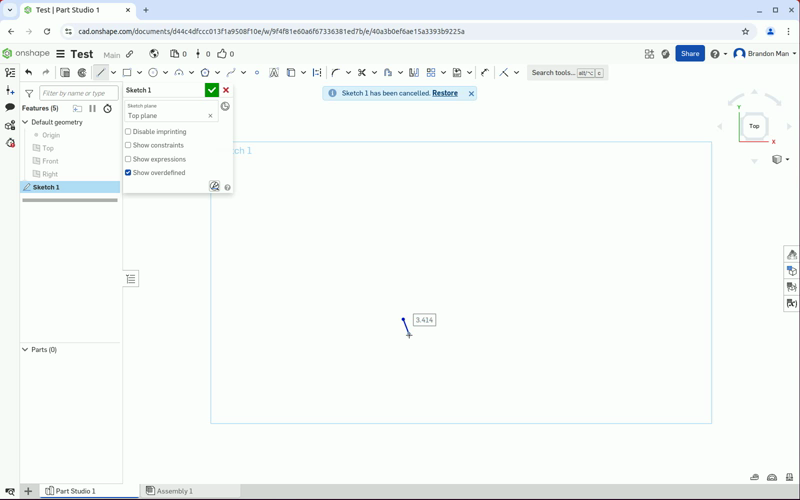
key_down(shift)
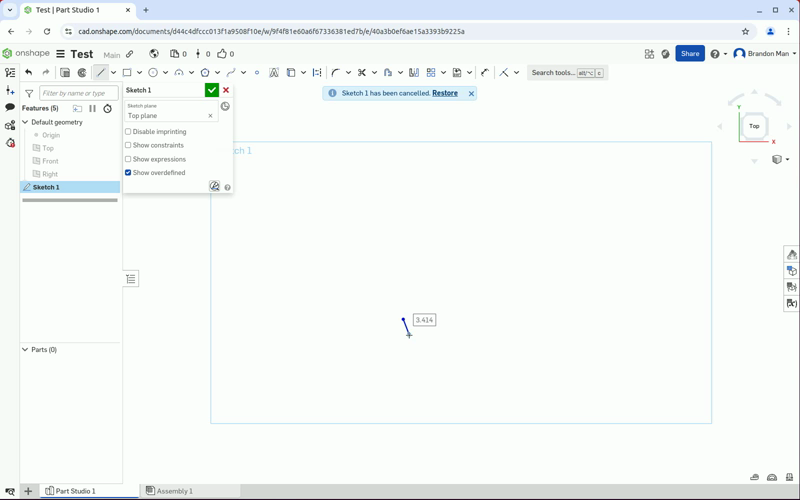
mouse_move(439, 334)
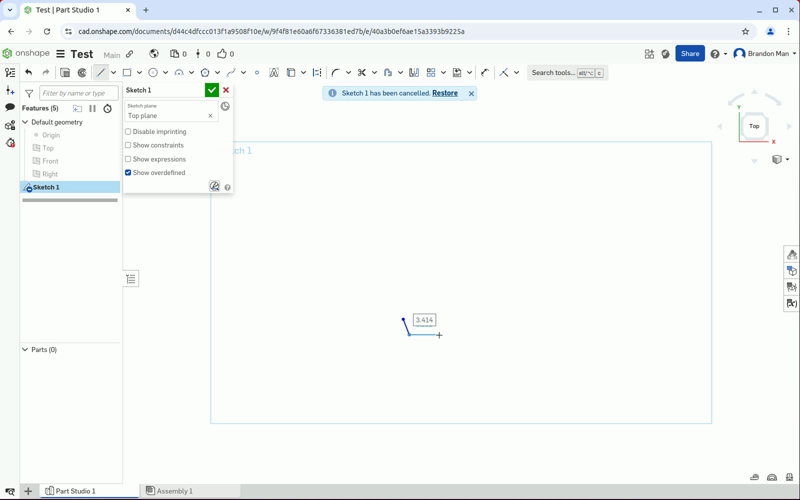
mouse_move(458, 315)
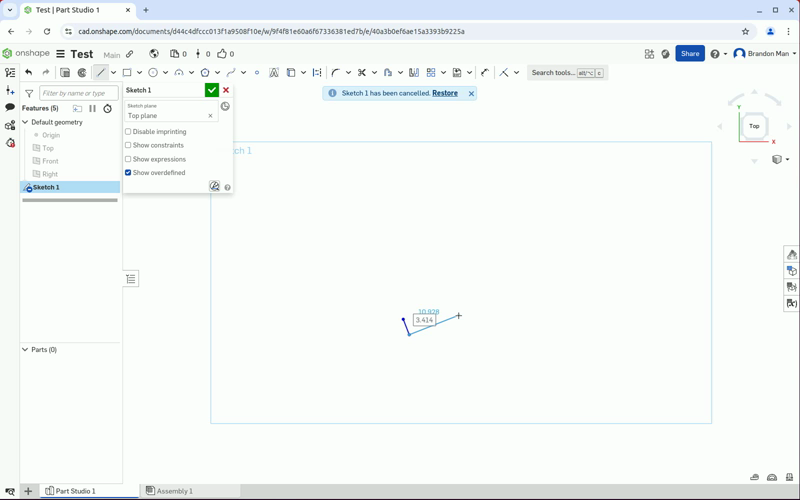
click(458, 315)
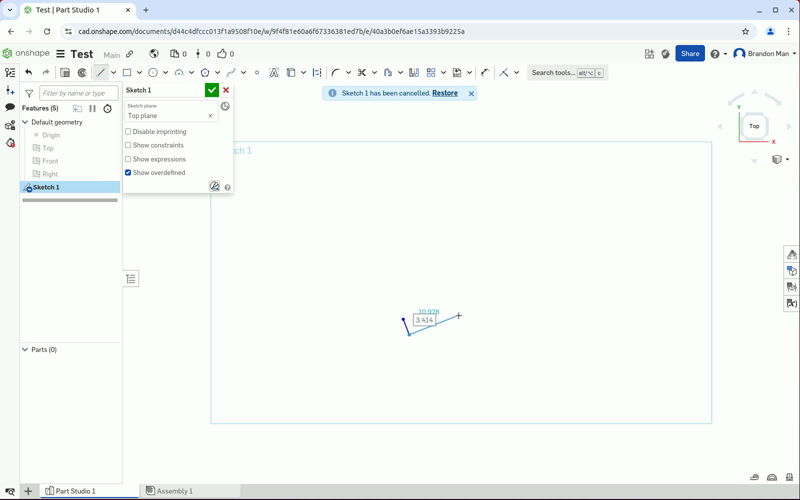
key_up(shift)
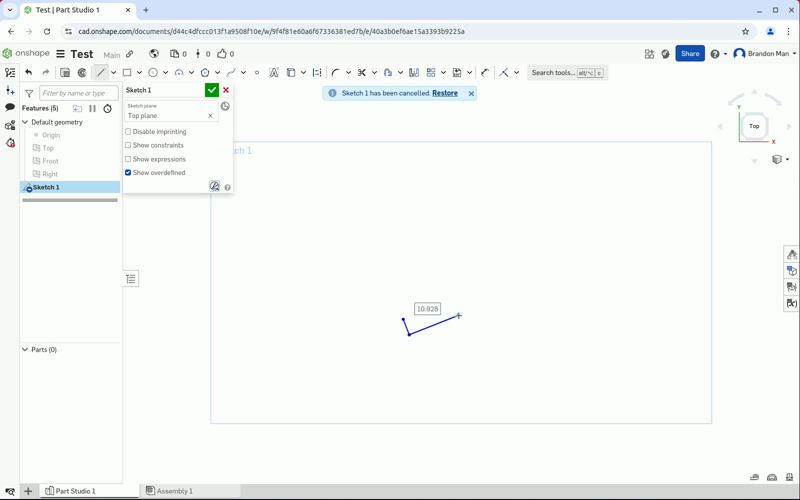
key_down(shift)
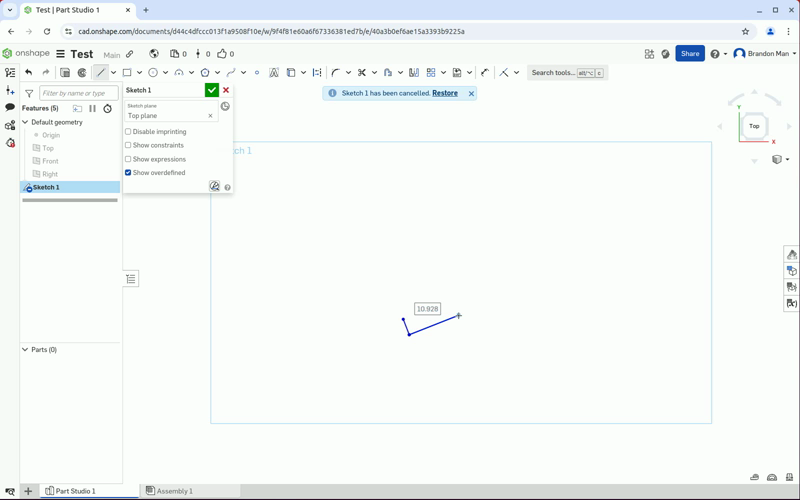
mouse_move(489, 315)
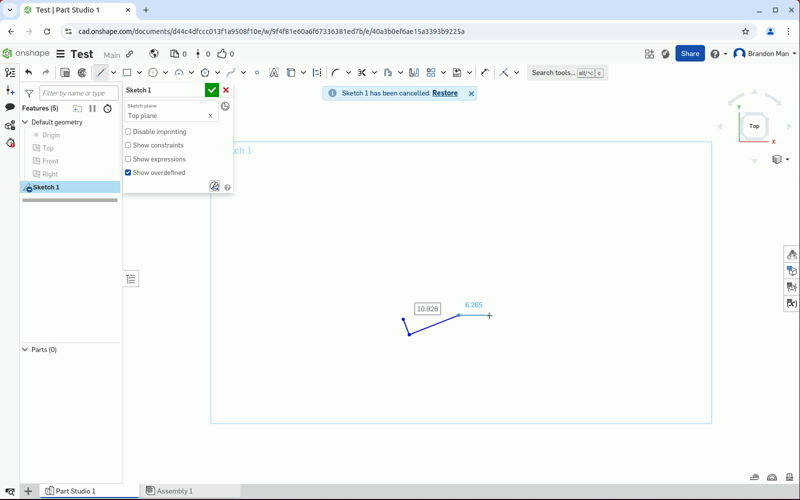
mouse_move(453, 300)
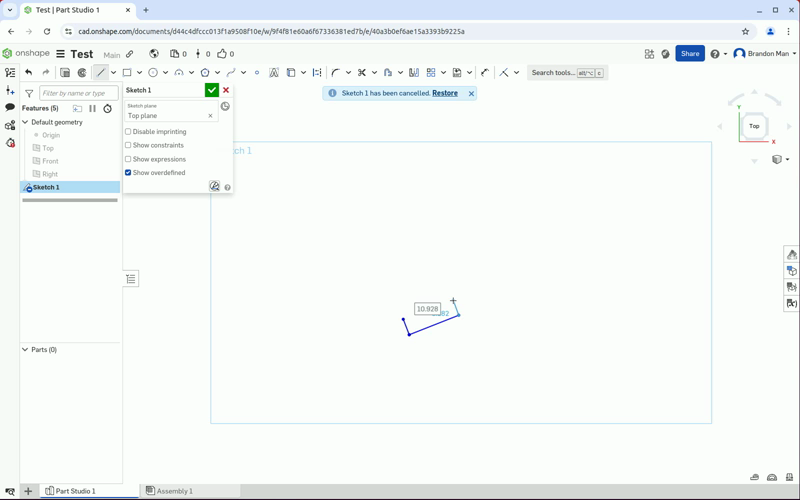
click(453, 300)
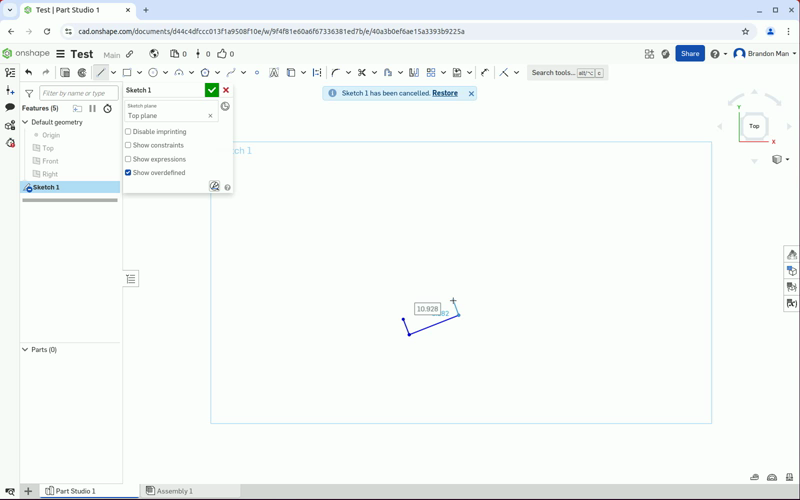
key_up(shift)
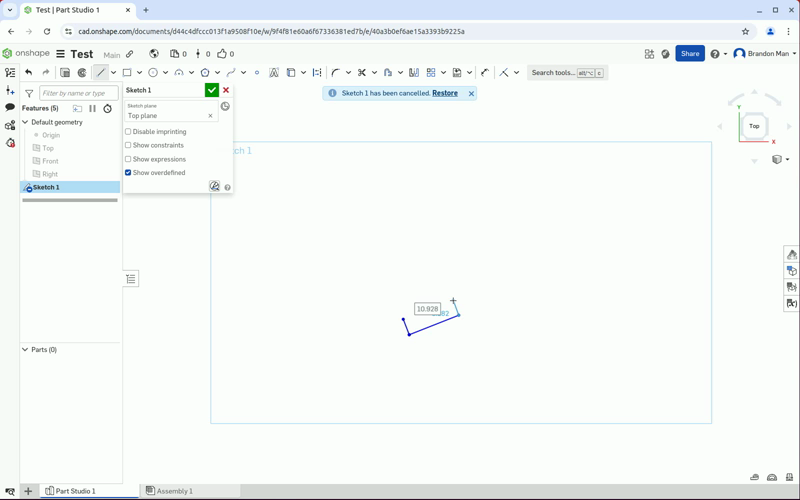
mouse_move(483, 300)
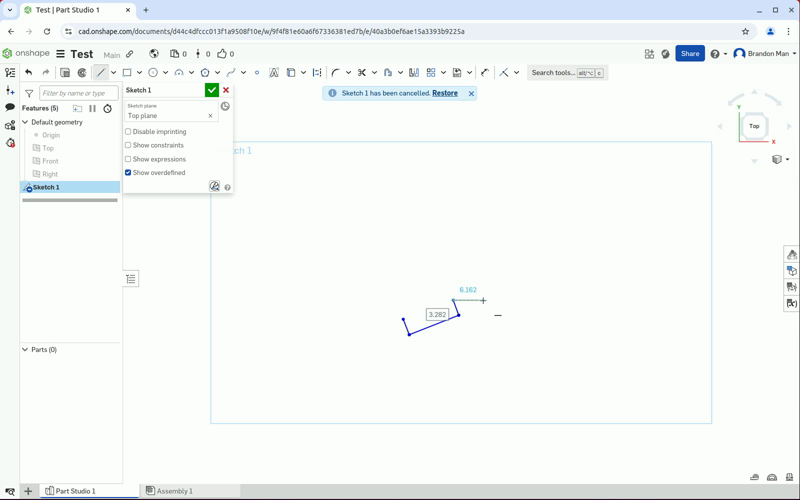
key_down(shift)
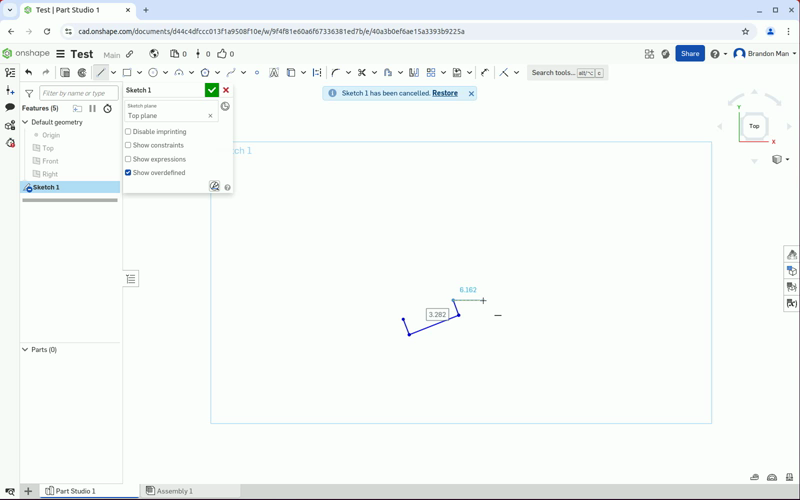
mouse_move(403, 319)
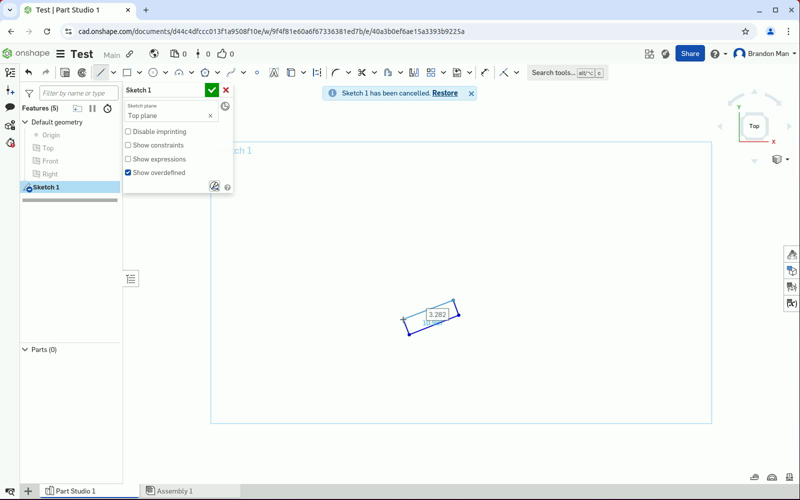
key_up(shift)
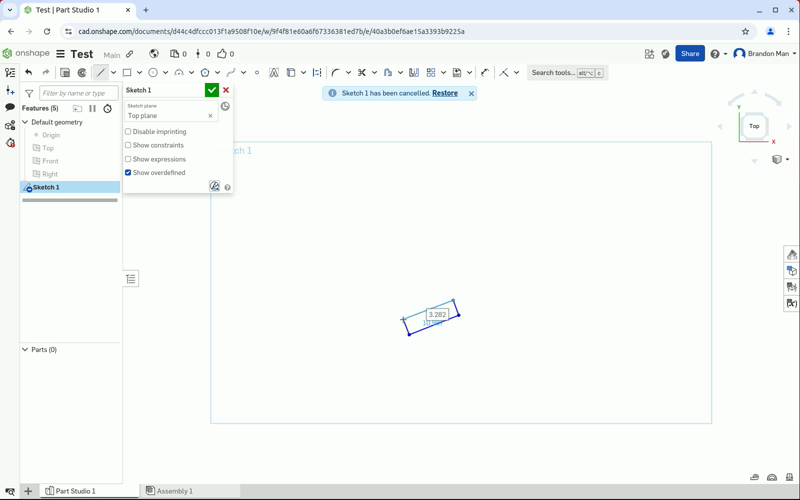
click(403, 319)
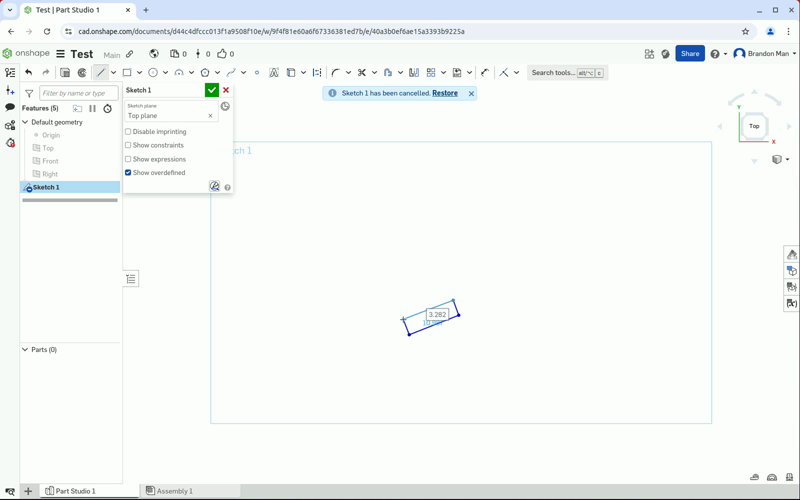
key(esc)
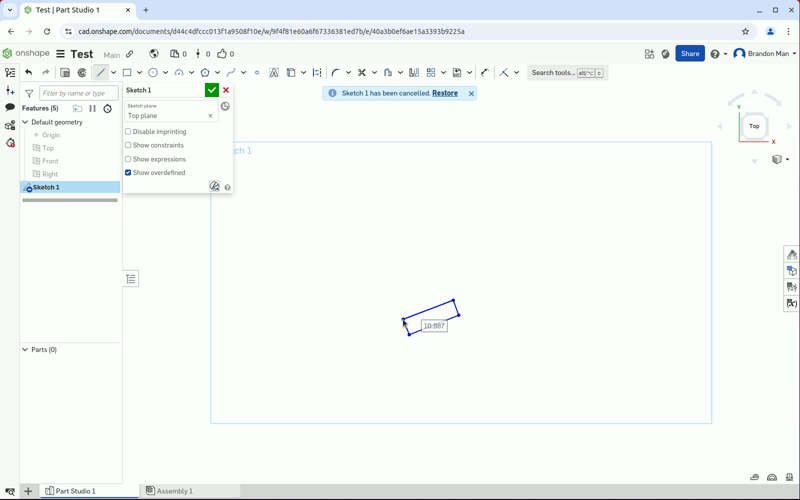
mouse_move(438, 314)
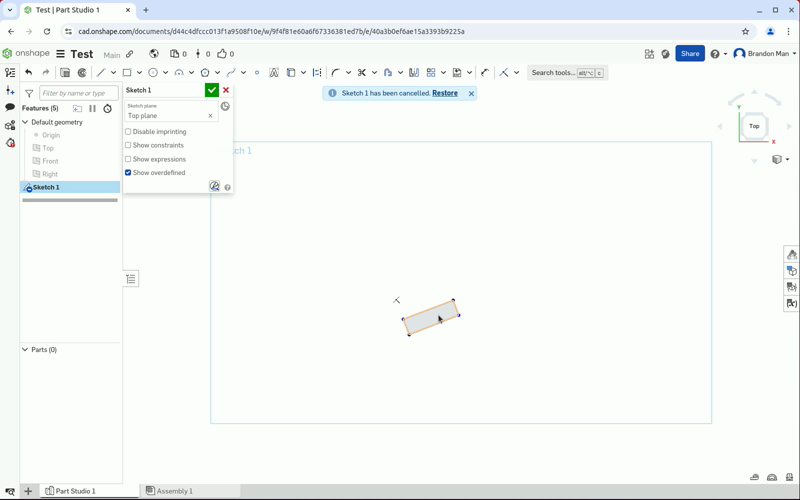
scroll(6)
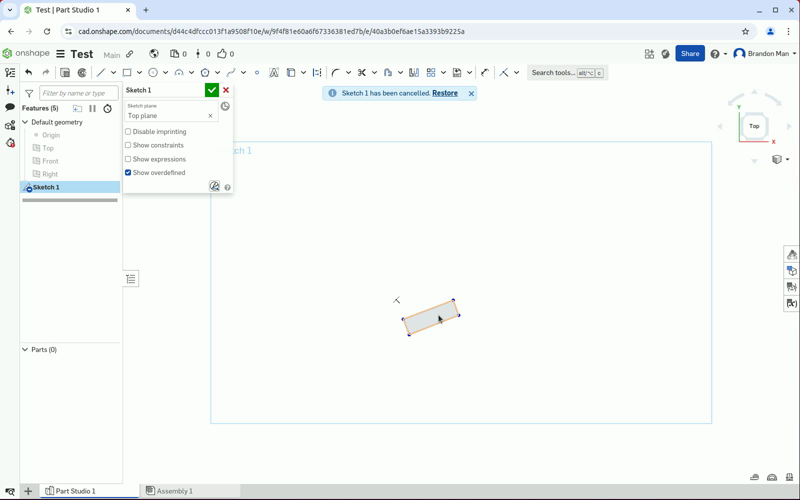
scroll(6)
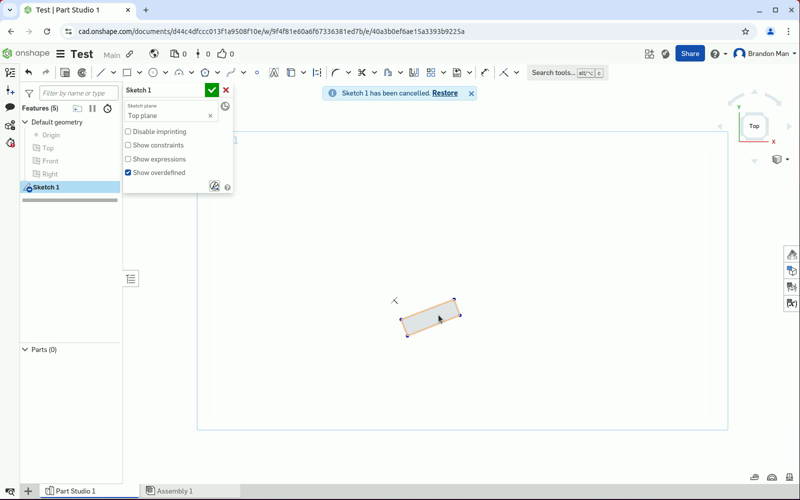
scroll(6)
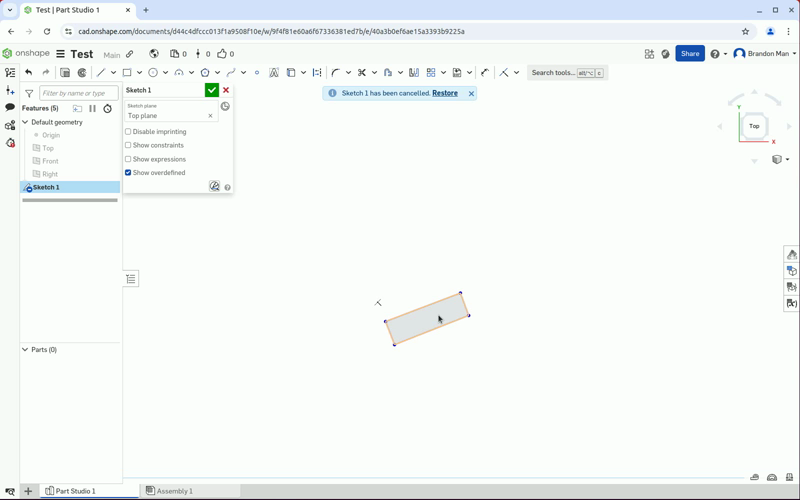
scroll(6)
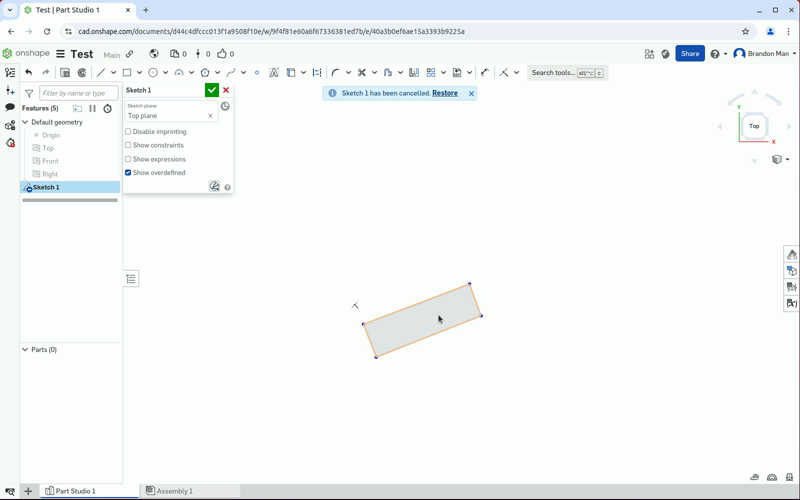
scroll(6)
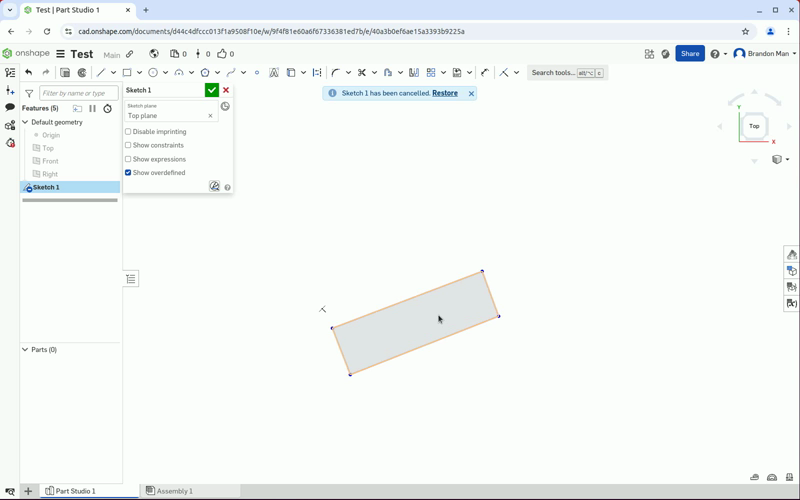
scroll(6)
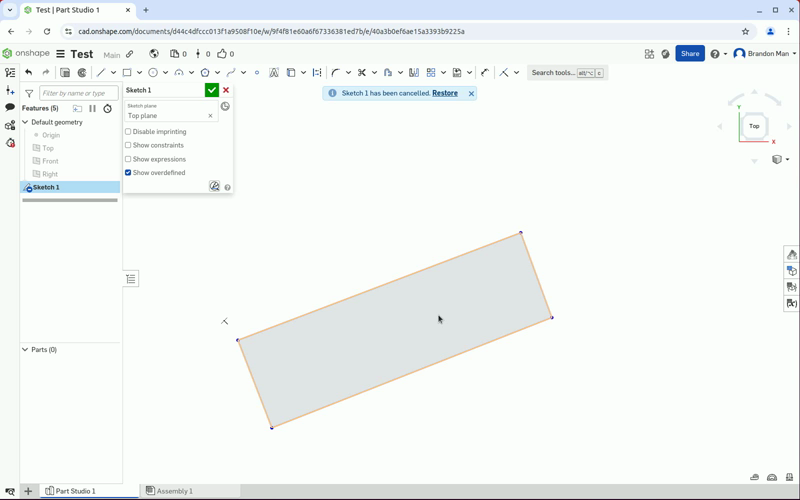
scroll(6)
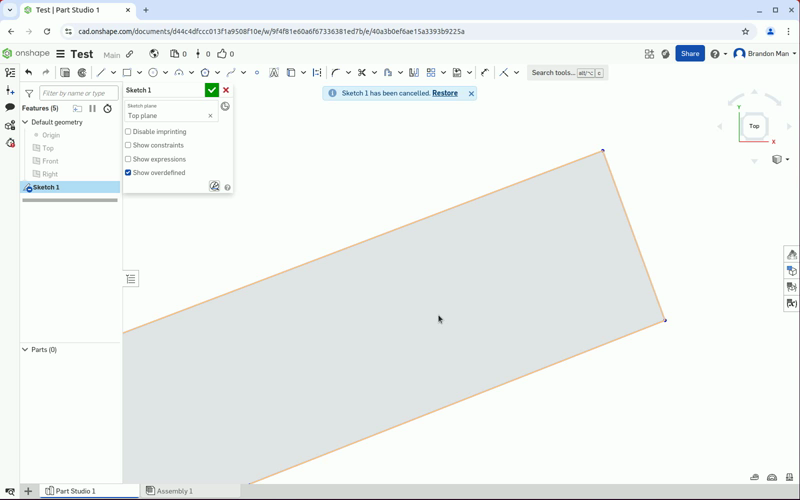
click(438, 314)
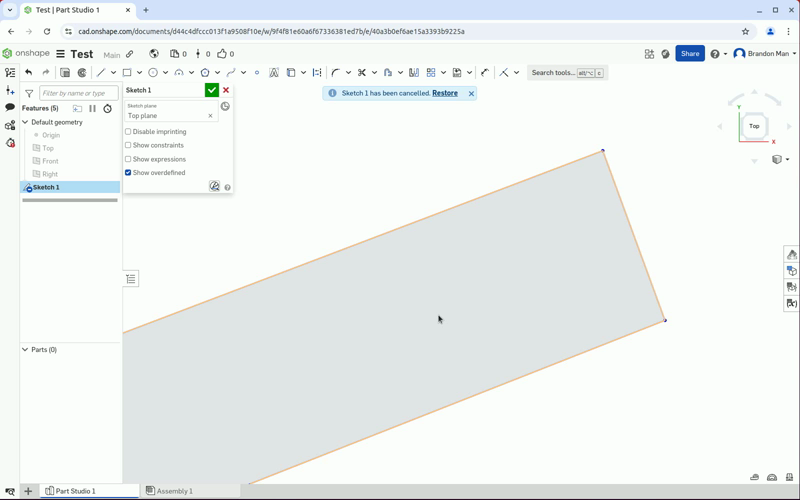
scroll(-6)
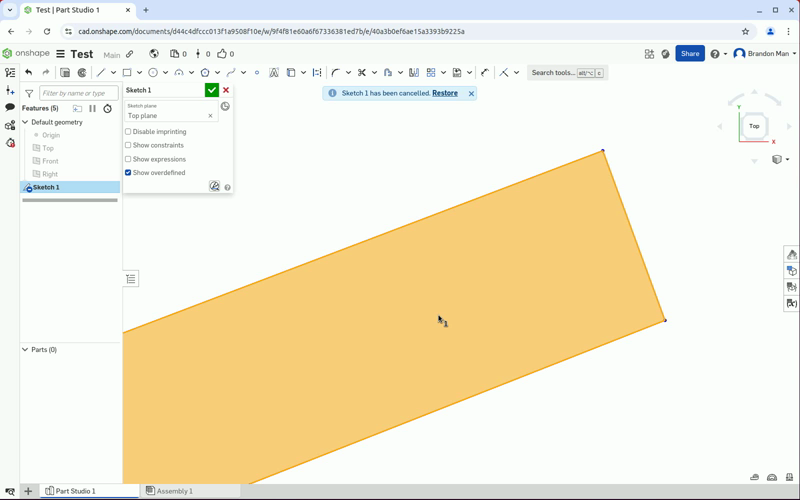
scroll(-6)
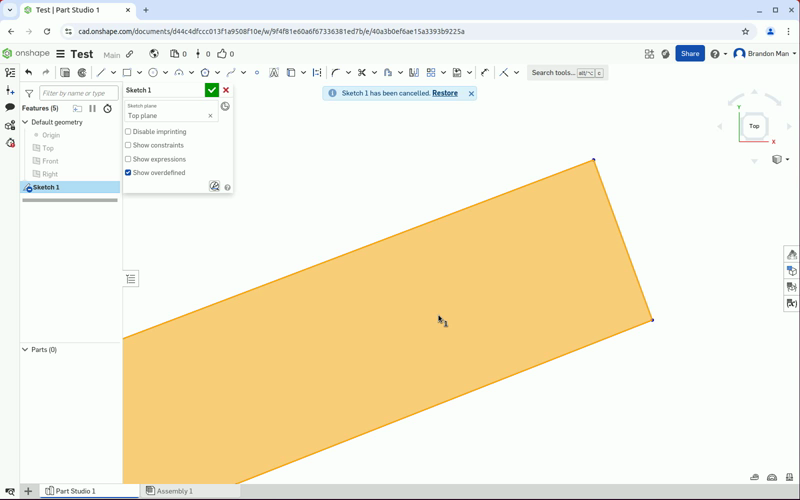
scroll(-6)
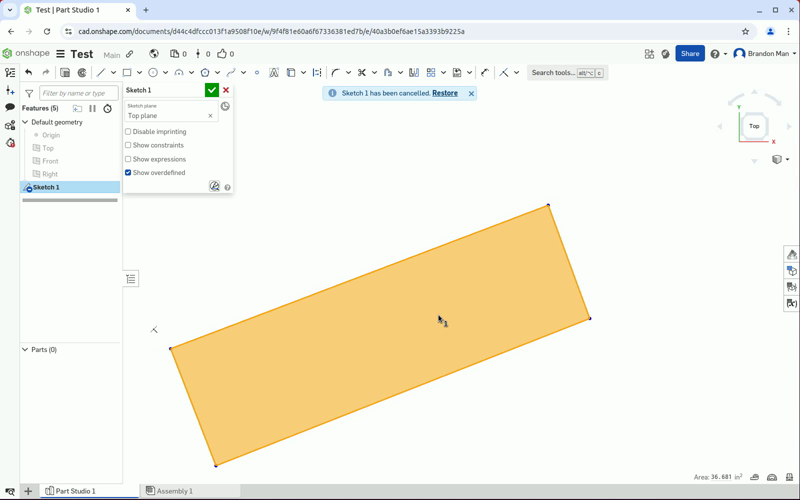
scroll(-6)
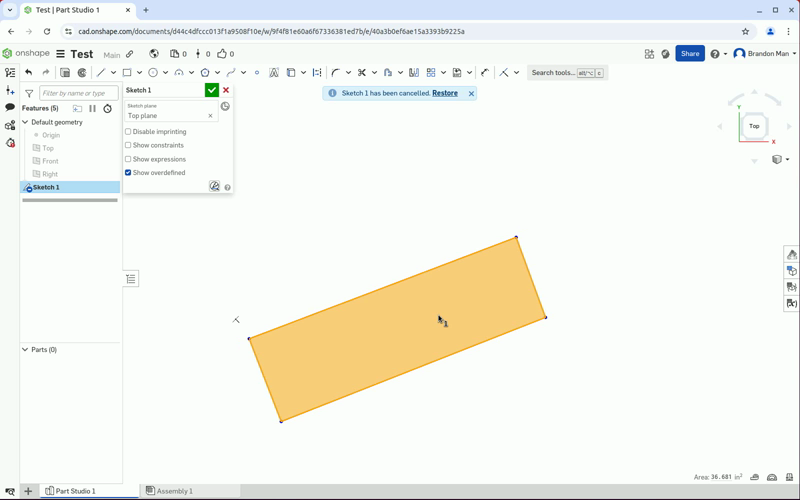
scroll(-6)
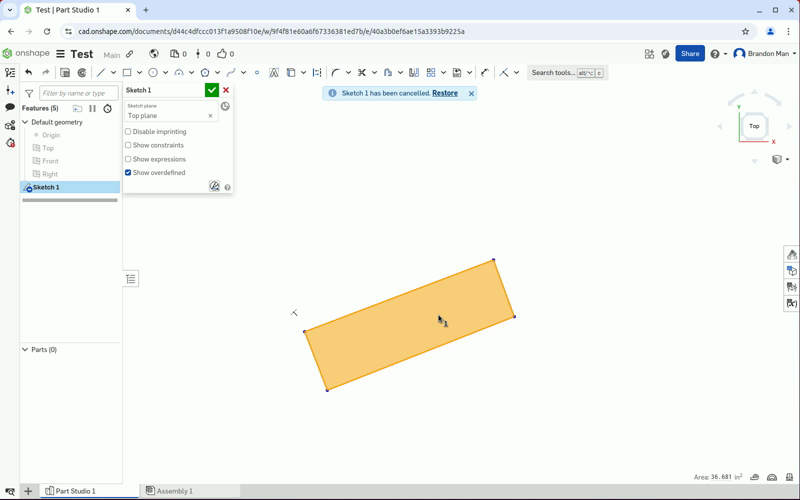
scroll(-6)
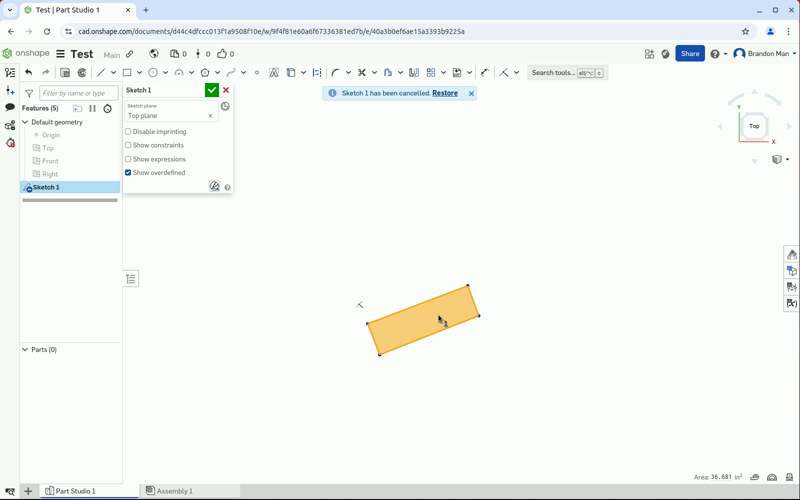
scroll(-6)
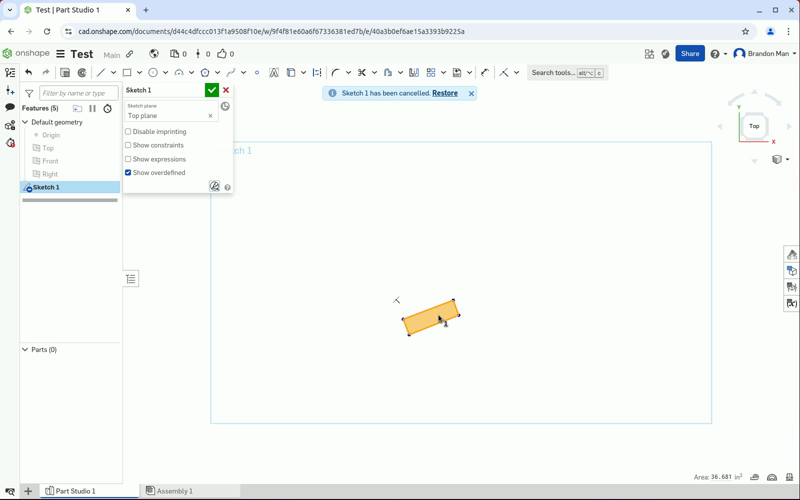
mouse_move(73, 352)
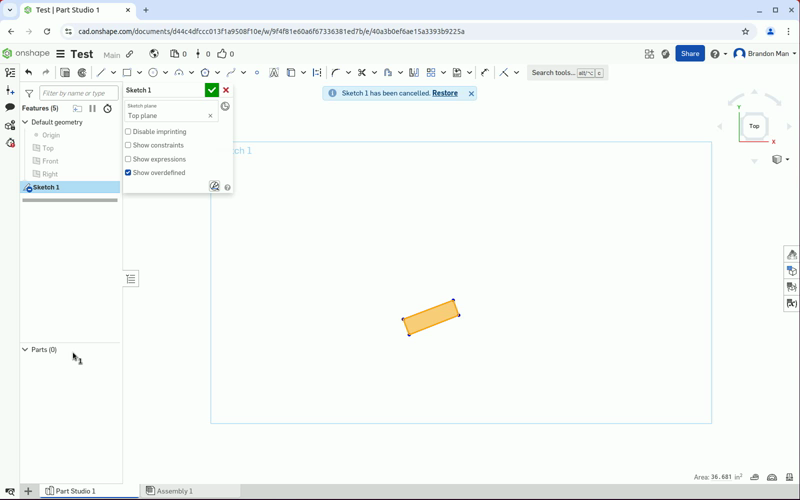
key(shift+y)
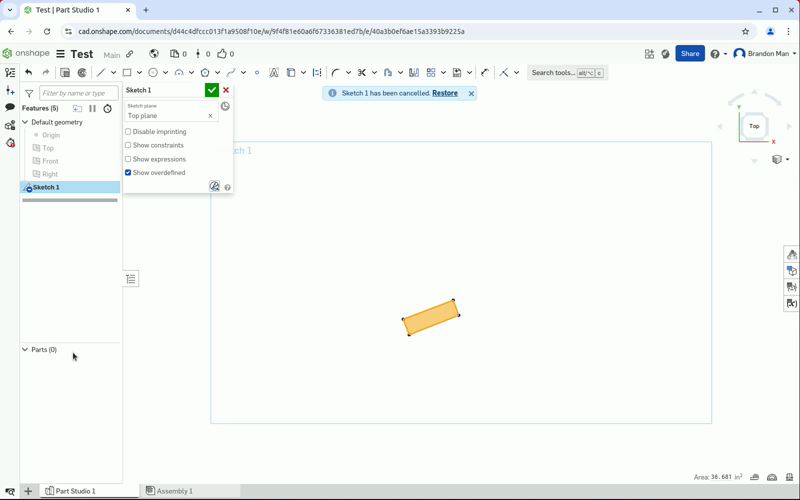
key(shift+e)
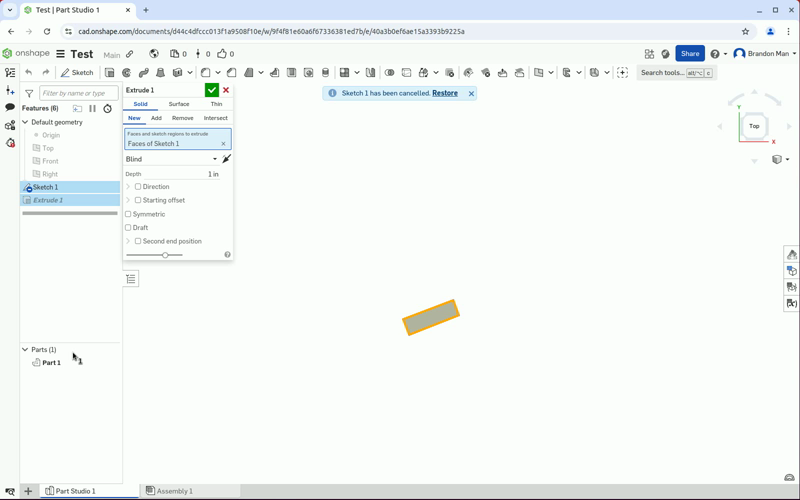
mouse_move(143, 106)
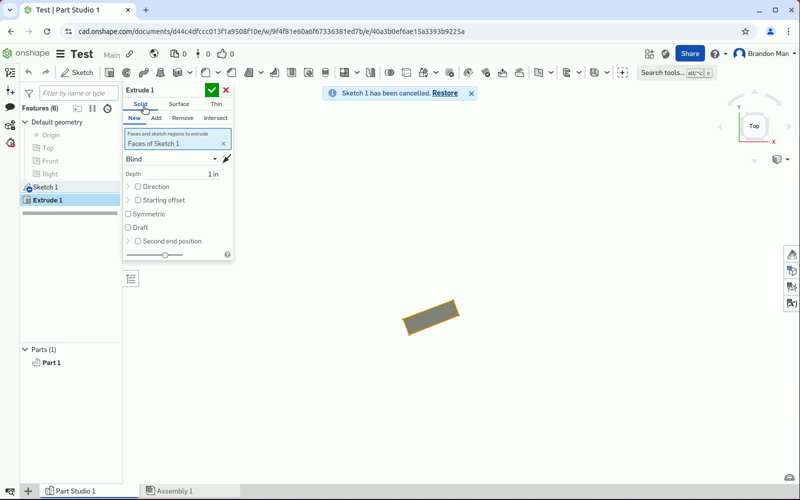
click(143, 106)
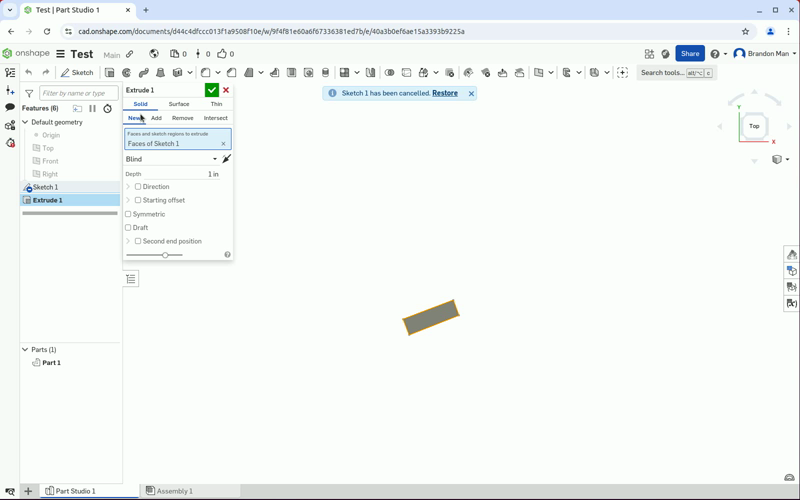
mouse_move(137, 120)
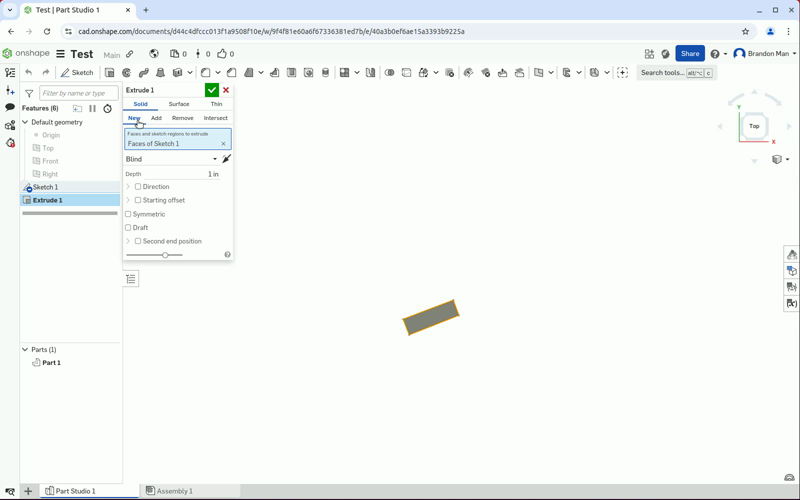
click(137, 120)
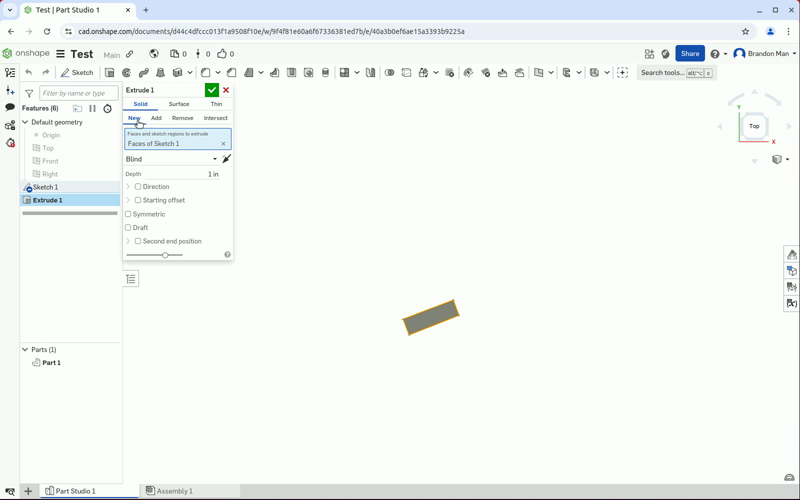
key(tab, 4)
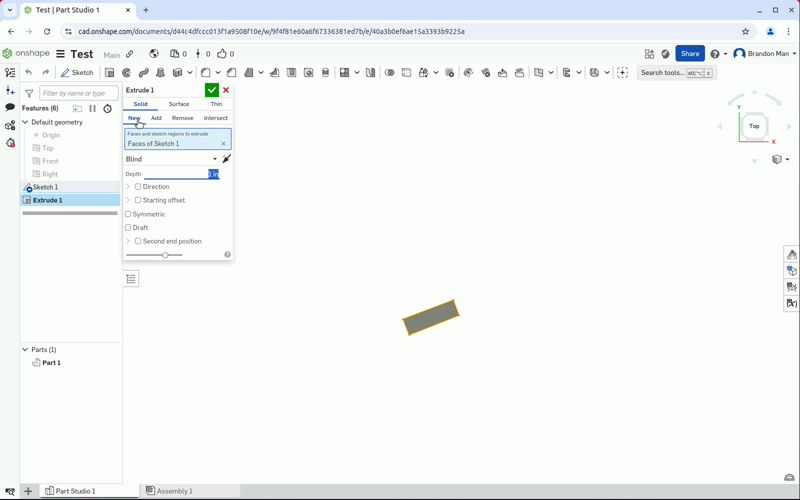
text(1.685)
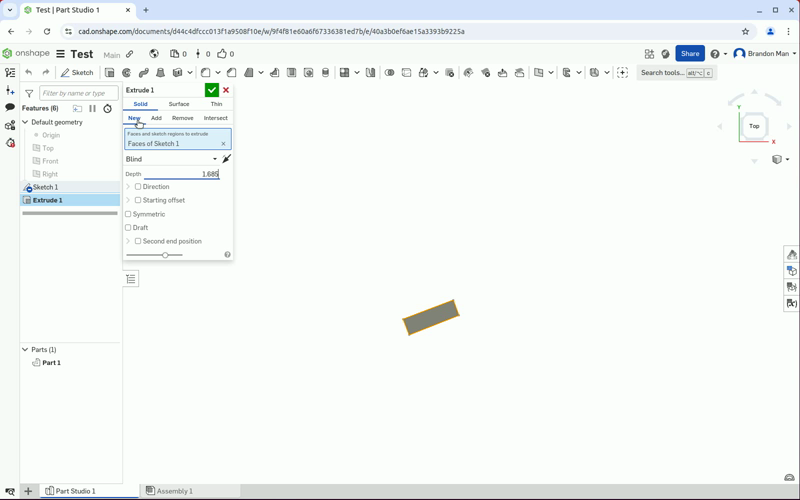
key(enter)
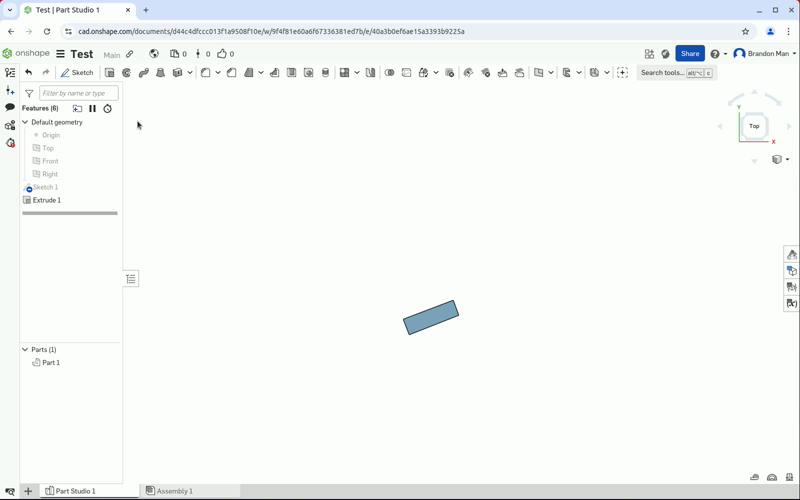
key(shift+h)
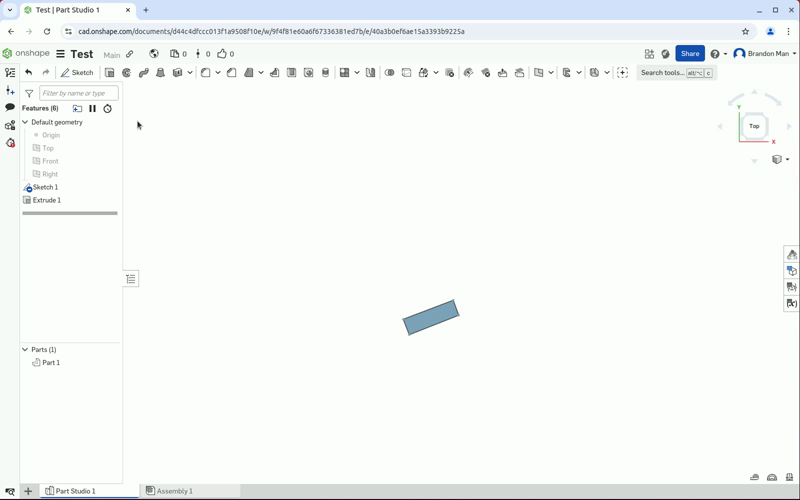
key(shift+h)
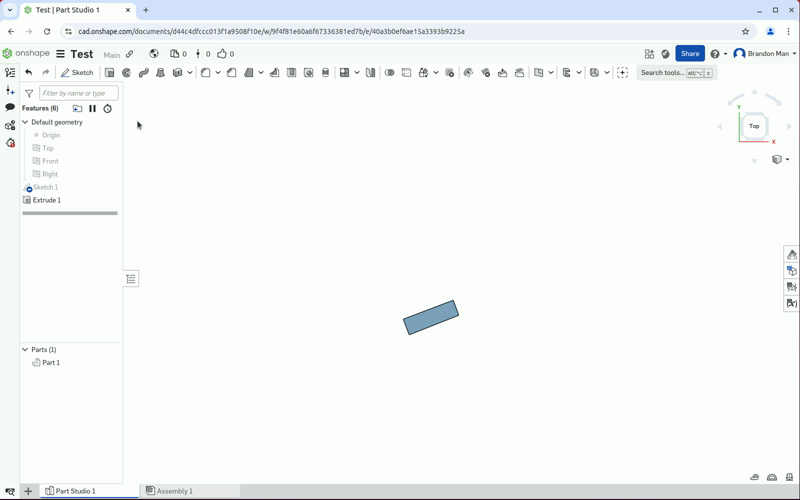
mouse_move(73, 189)
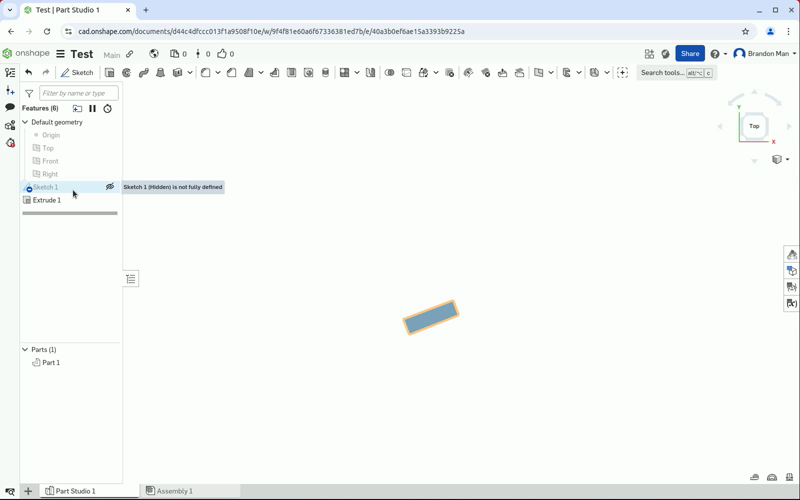
click(73, 189)
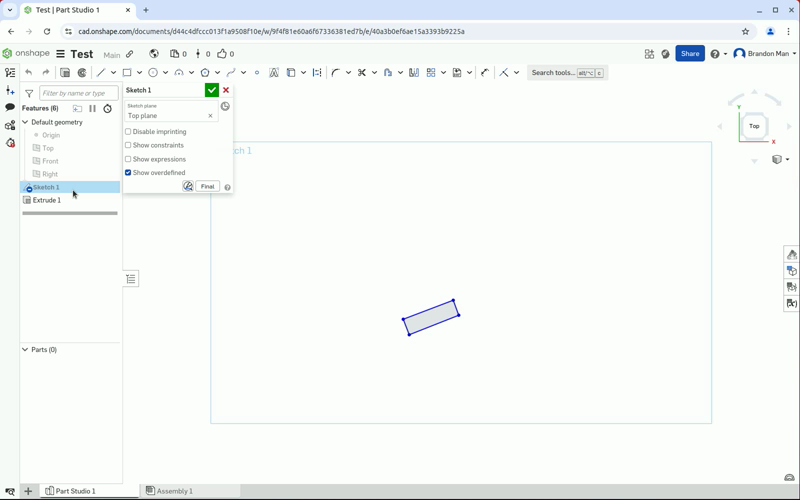
mouse_move(229, 92)
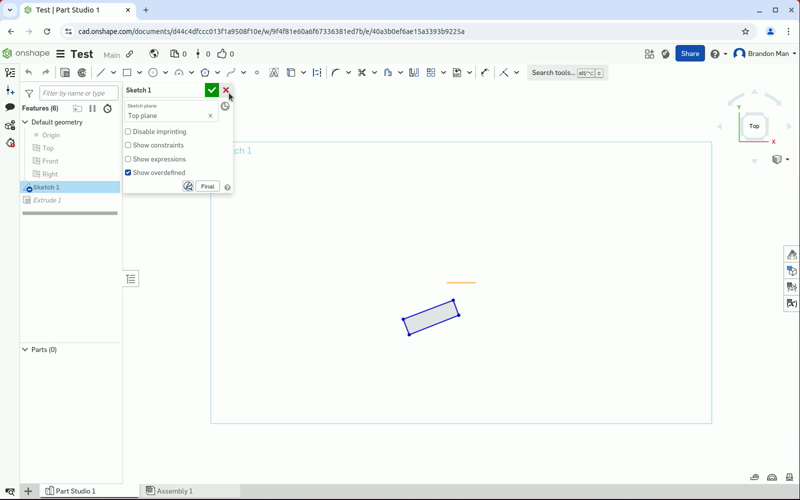
click(229, 92)
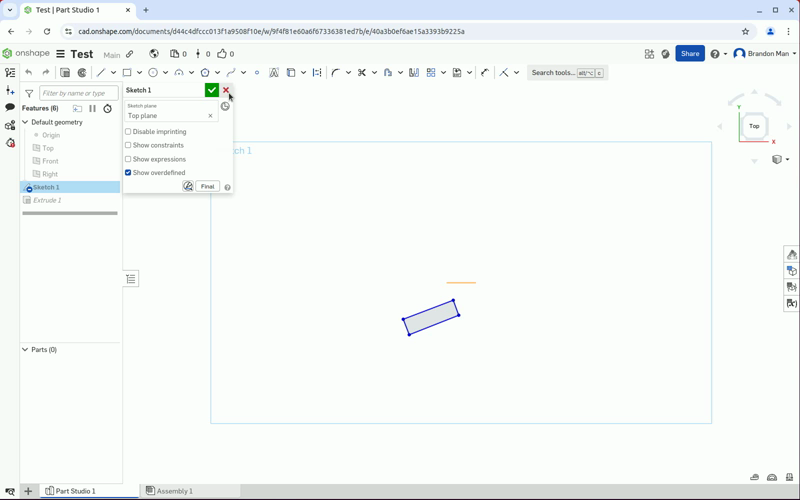
key(shift+s)
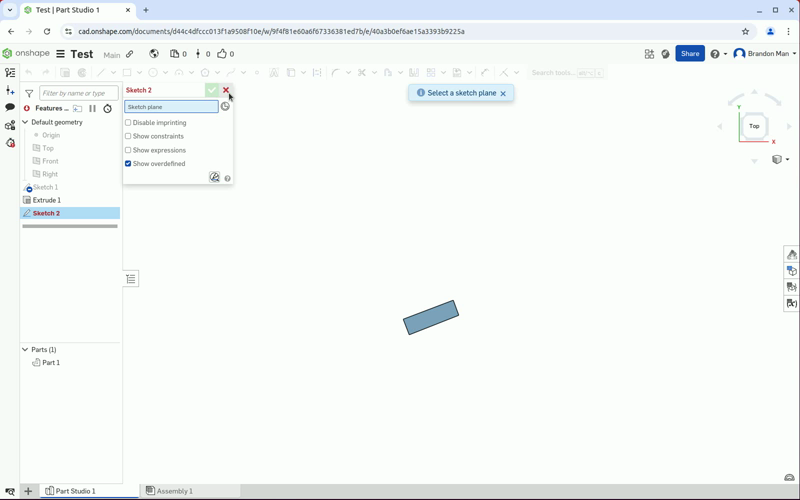
mouse_move(73, 150)
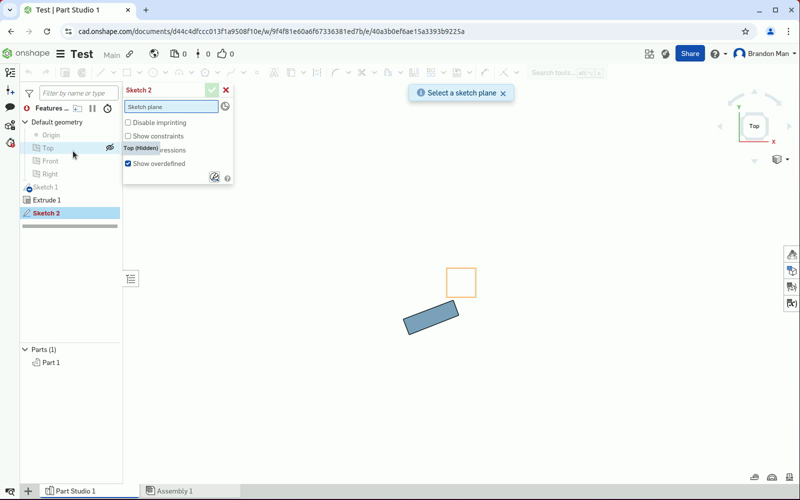
click(73, 150)
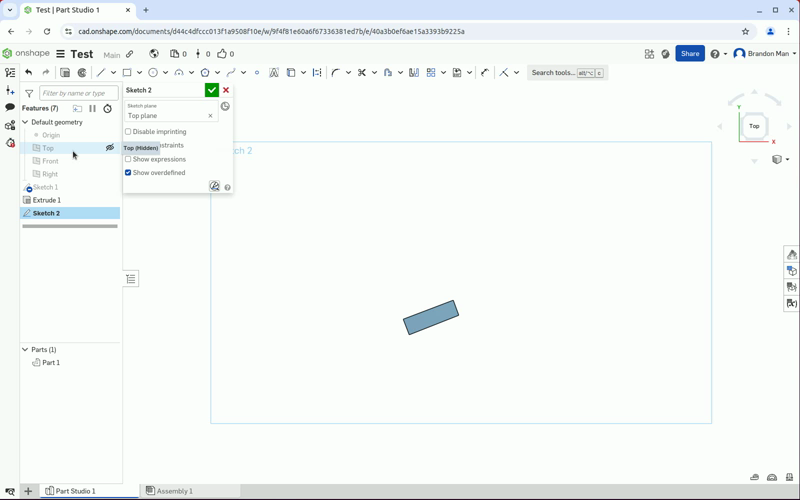
mouse_move(73, 352)
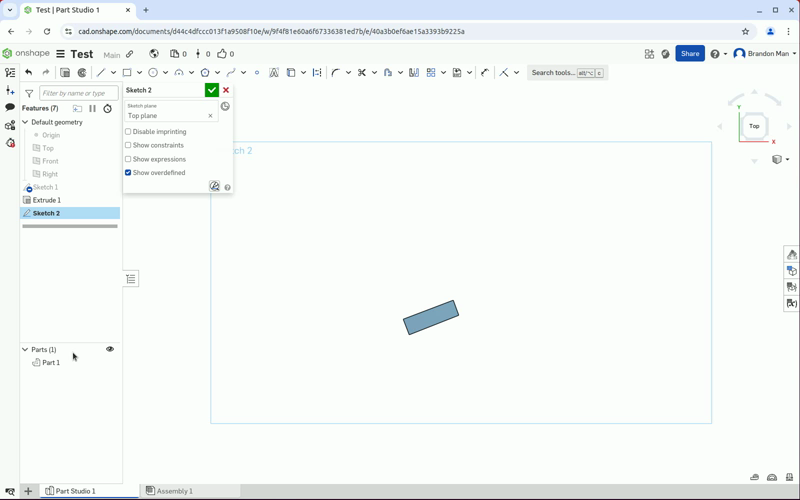
key(y)
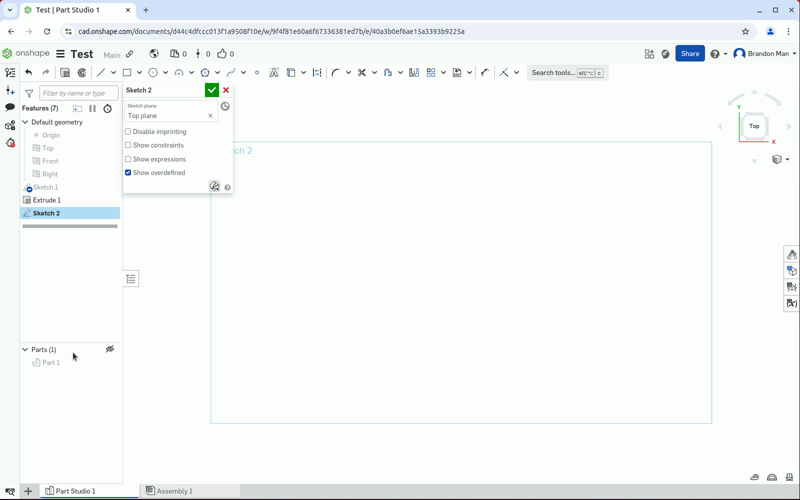
key(l)
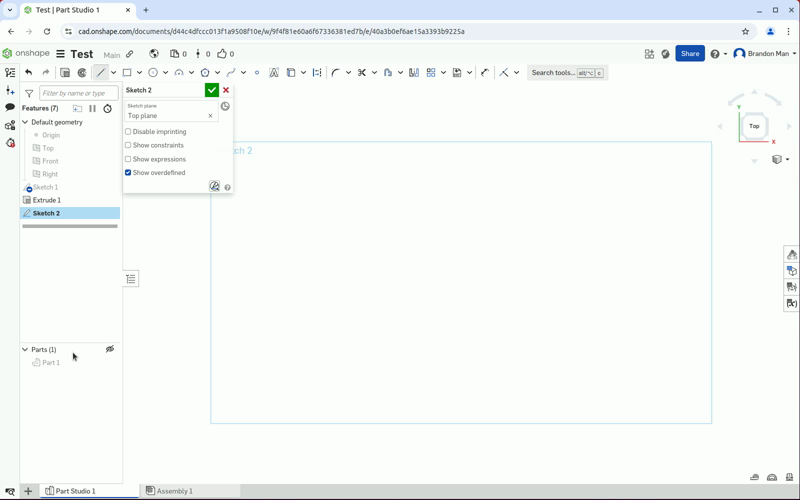
key_down(shift)
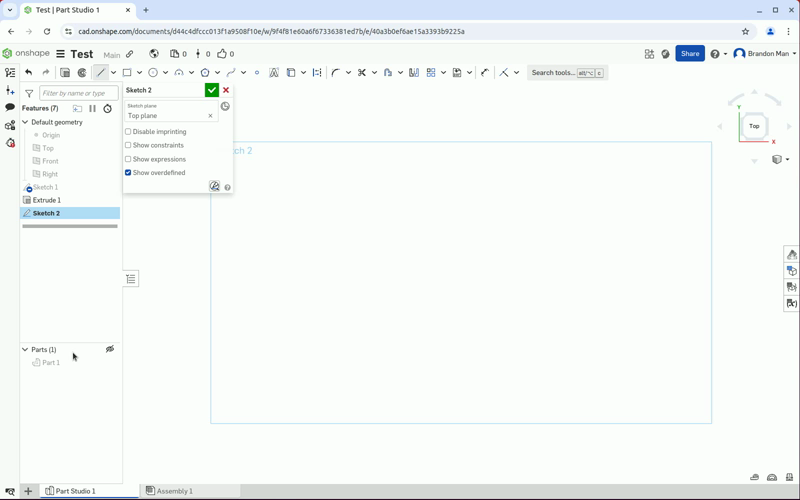
mouse_move(460, 295)
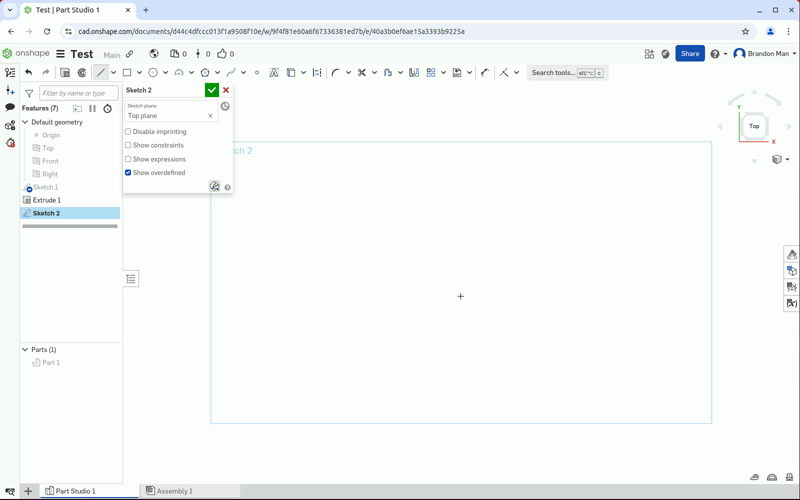
click(460, 295)
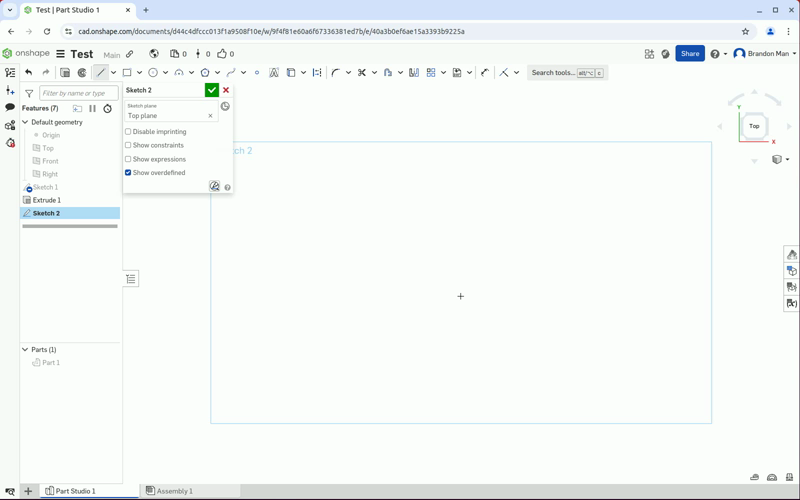
key_up(shift)
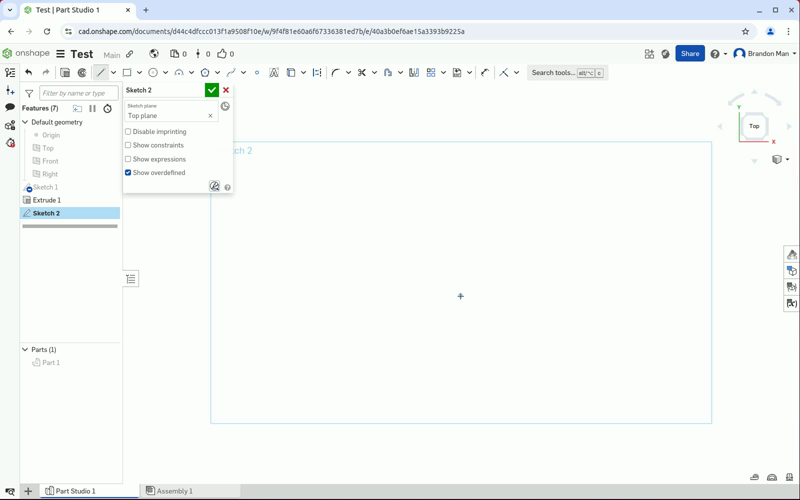
key_down(shift)
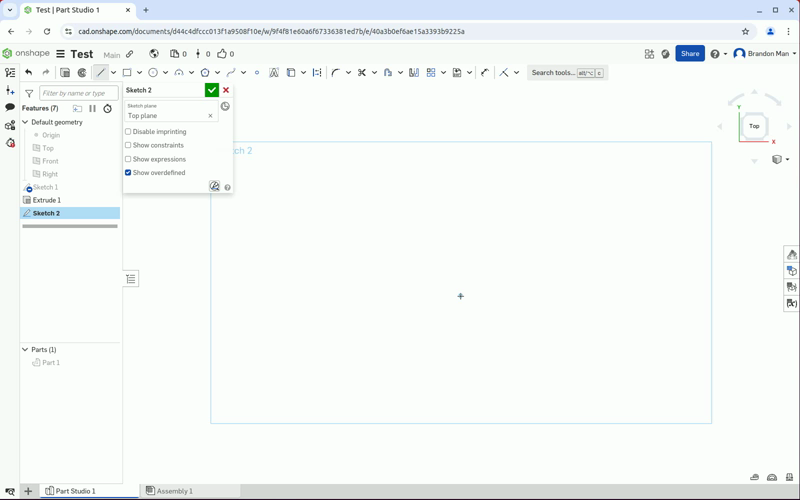
mouse_move(490, 295)
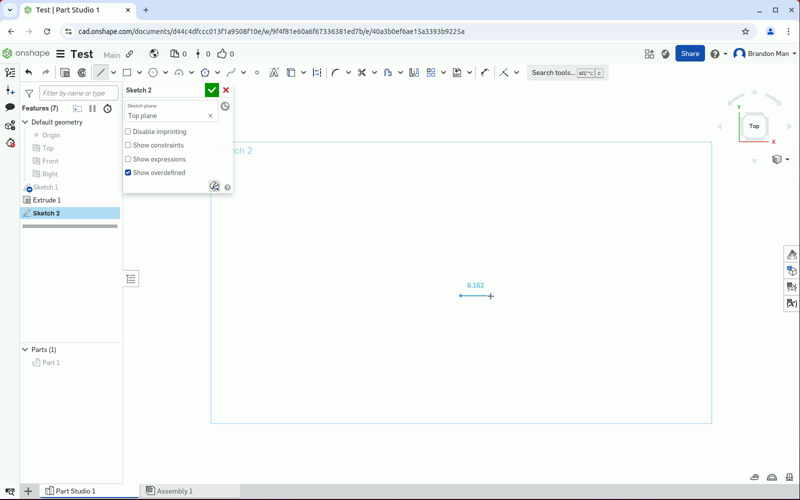
mouse_move(466, 311)
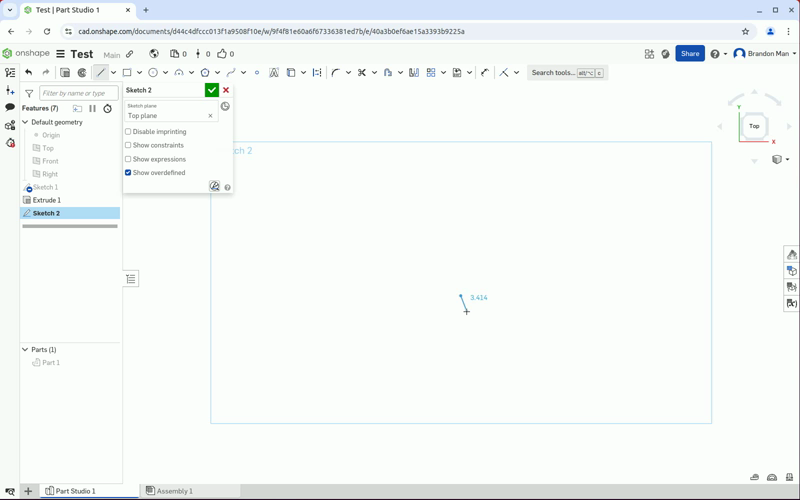
click(466, 311)
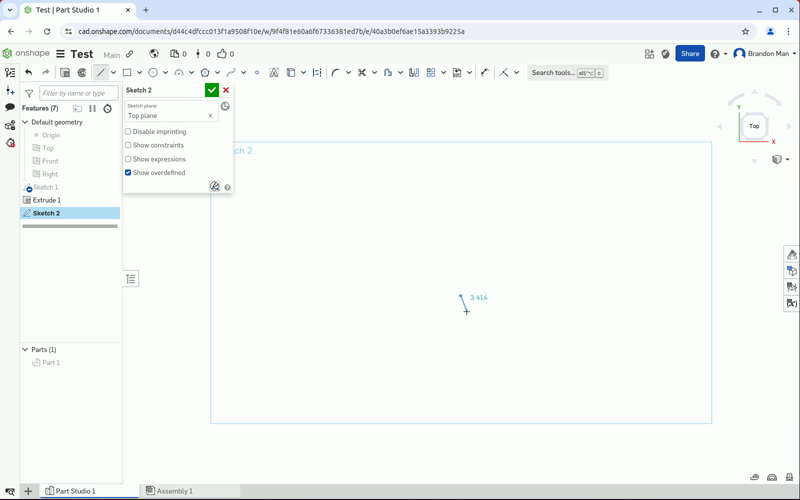
key_up(shift)
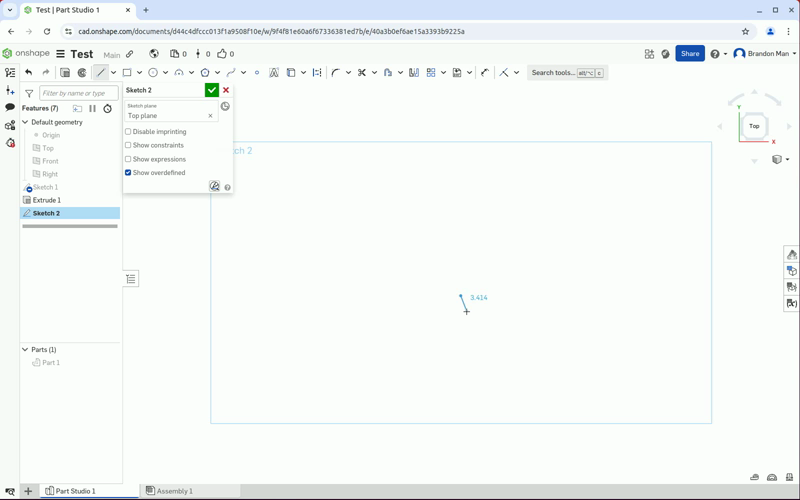
key_down(shift)
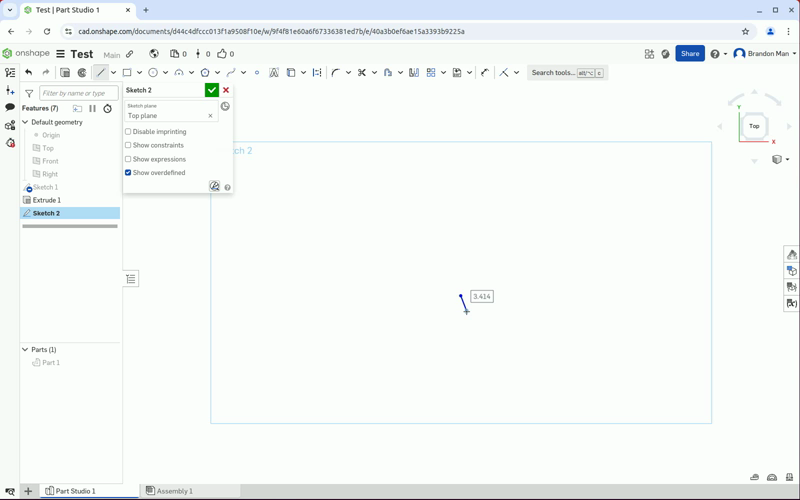
mouse_move(496, 311)
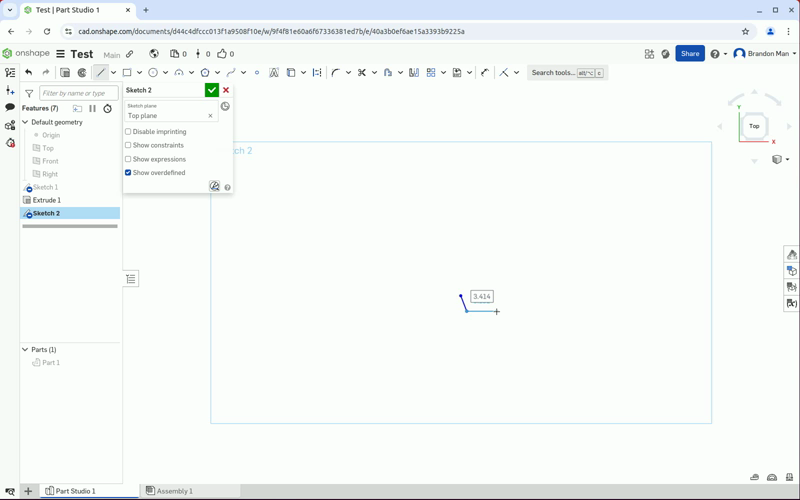
mouse_move(516, 291)
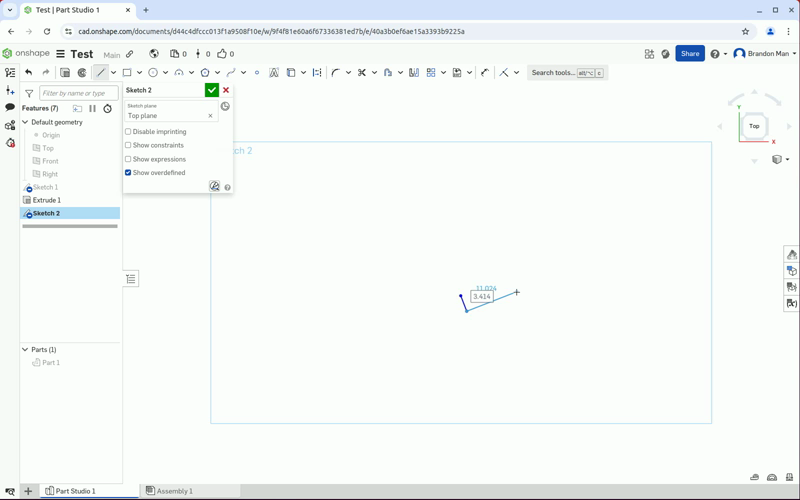
click(516, 291)
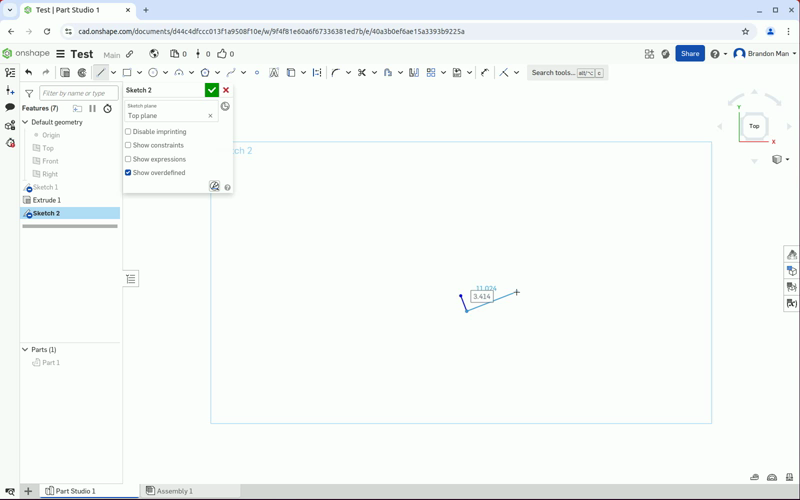
key_up(shift)
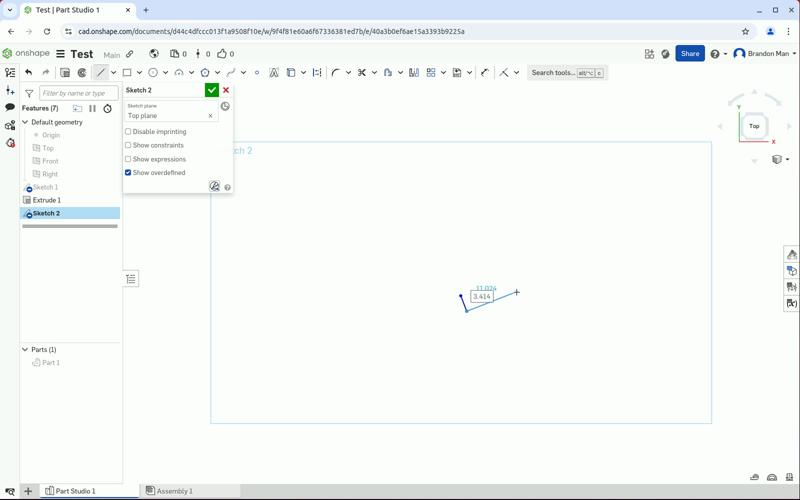
key_down(shift)
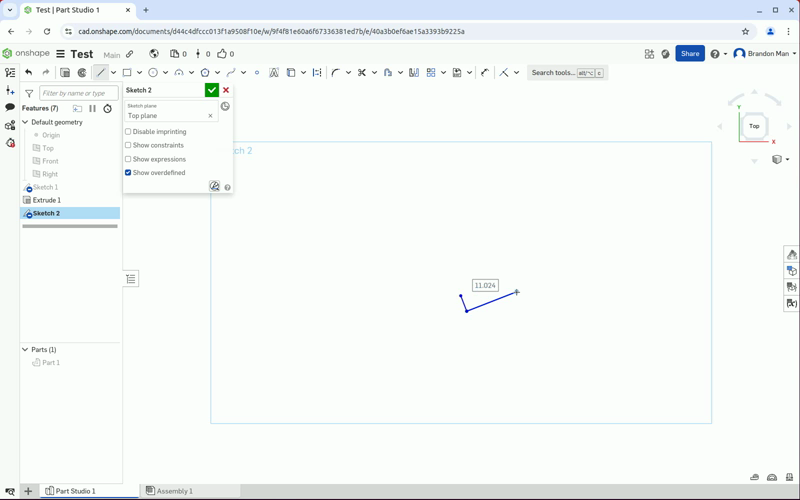
mouse_move(546, 291)
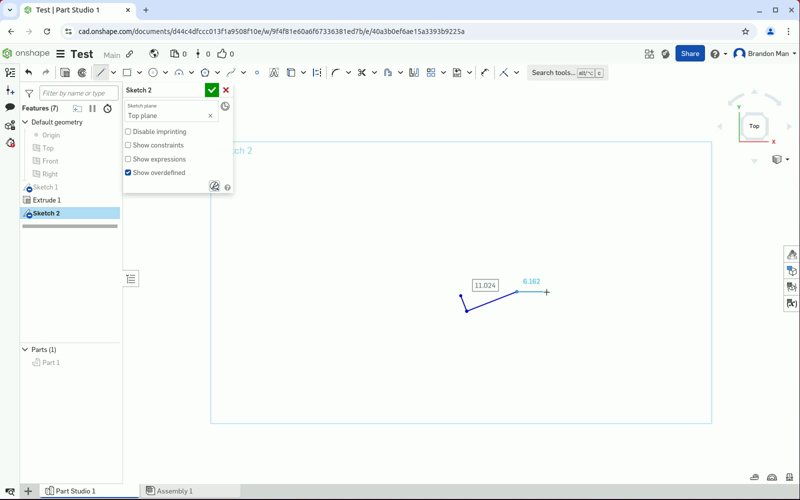
mouse_move(510, 276)
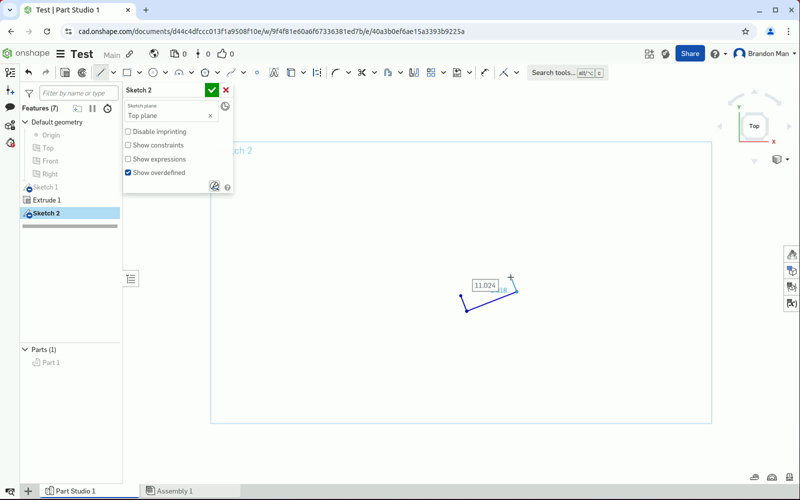
click(510, 276)
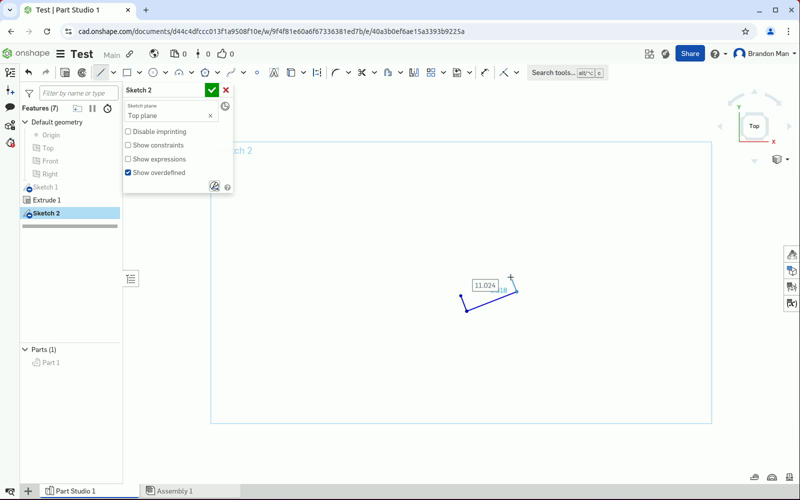
key_up(shift)
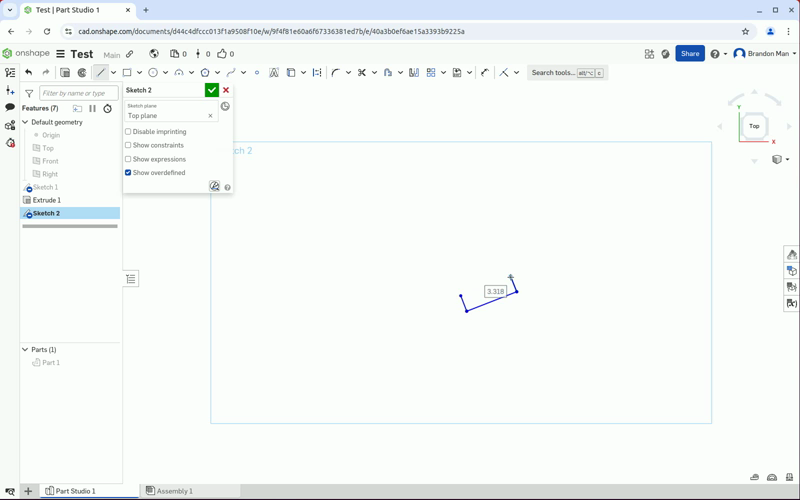
mouse_move(540, 276)
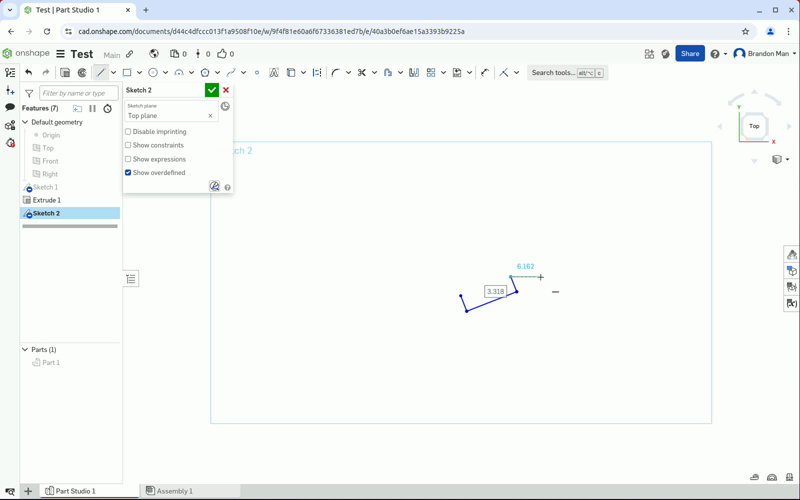
key_down(shift)
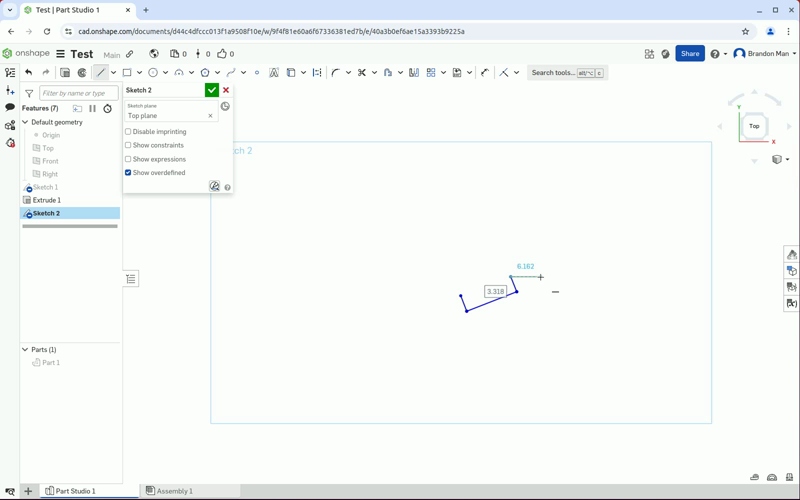
mouse_move(460, 295)
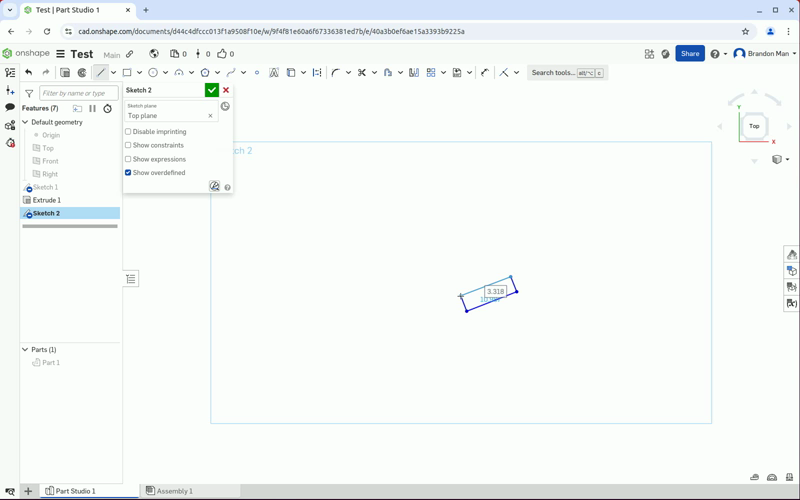
key_up(shift)
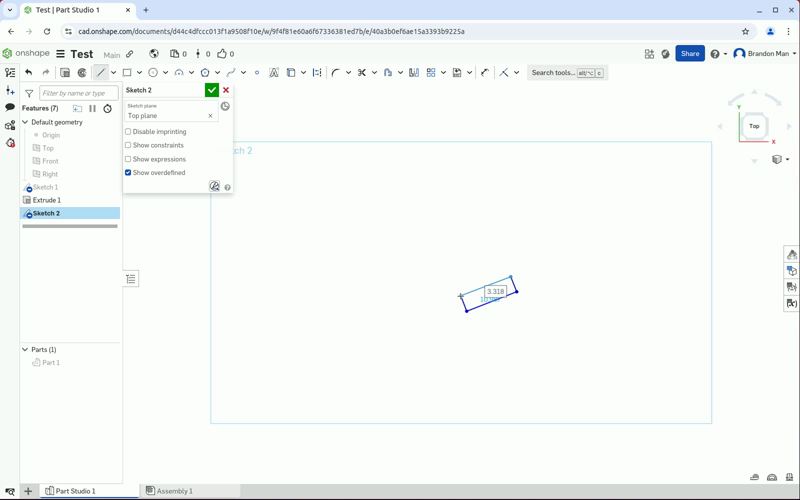
click(460, 295)
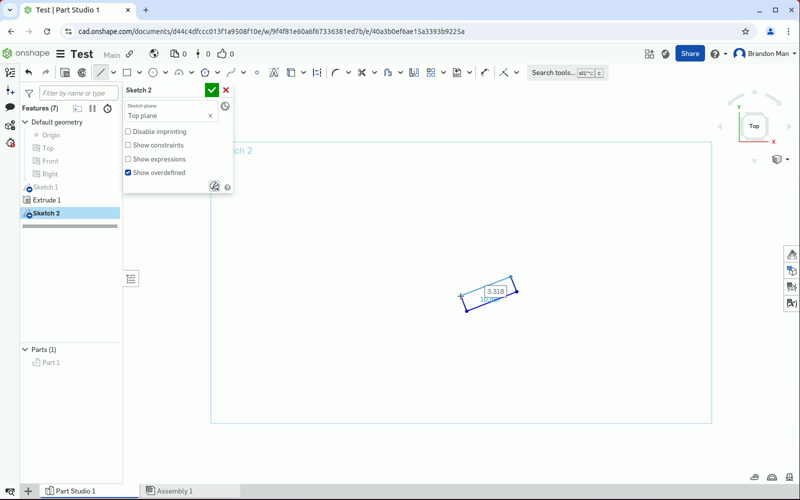
key(esc)
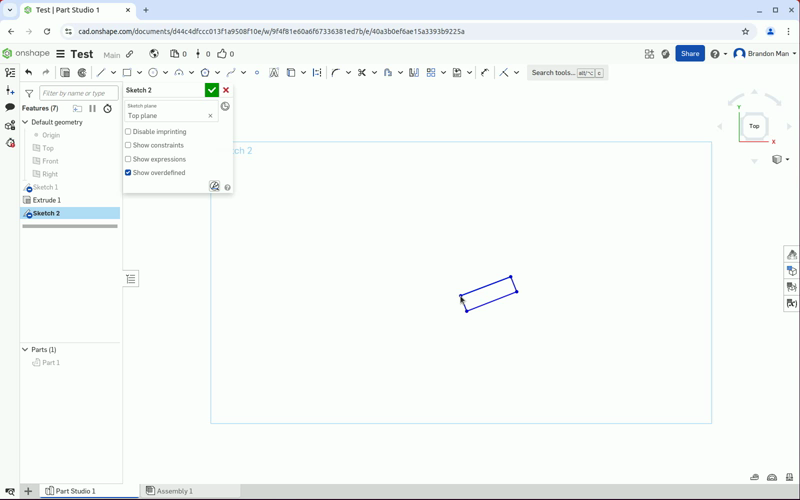
mouse_move(490, 289)
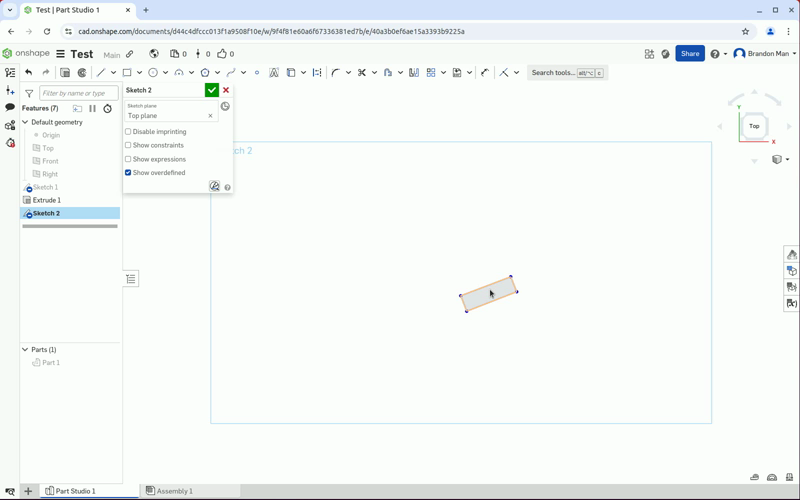
scroll(6)
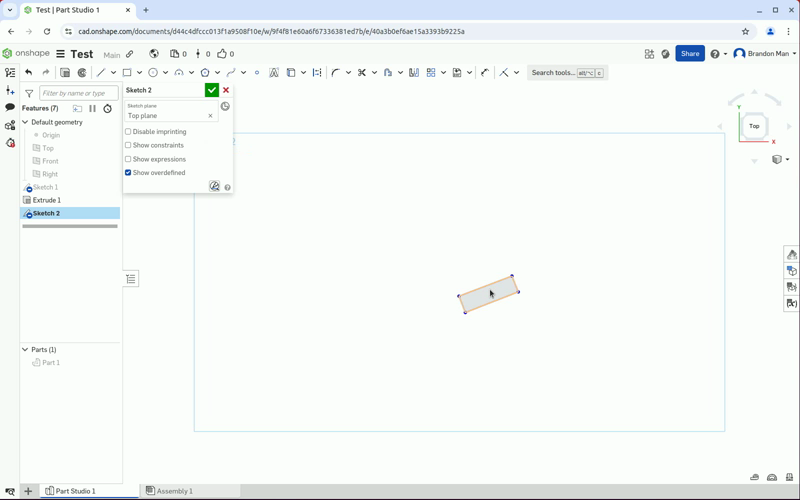
scroll(6)
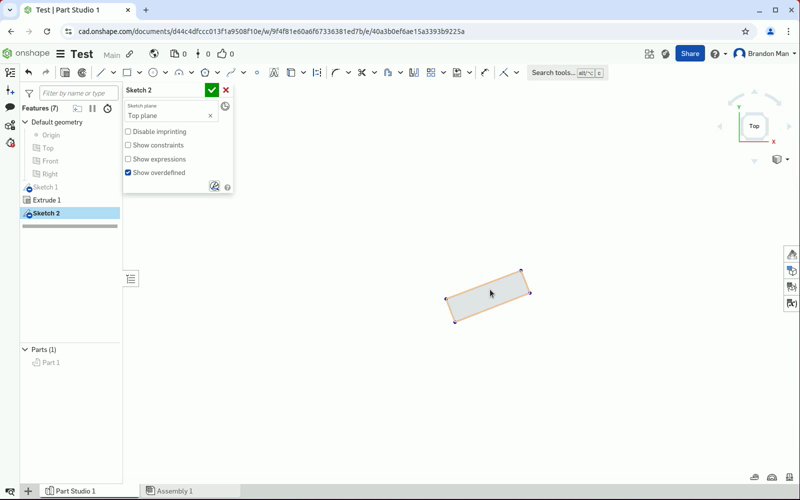
scroll(6)
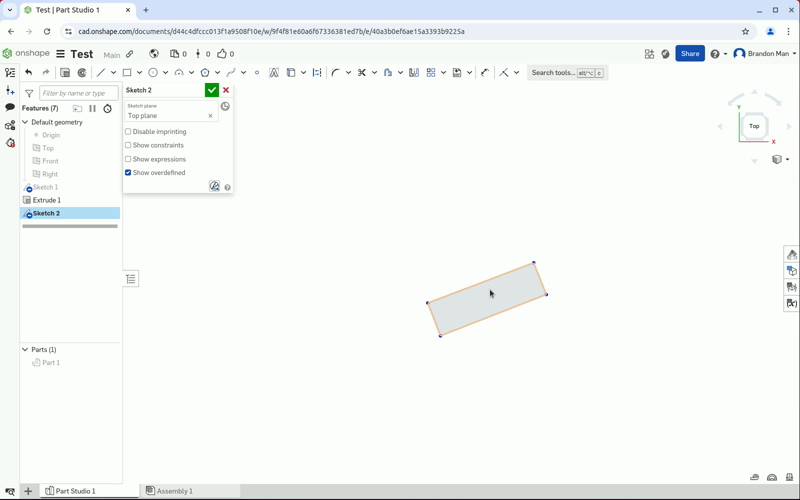
scroll(6)
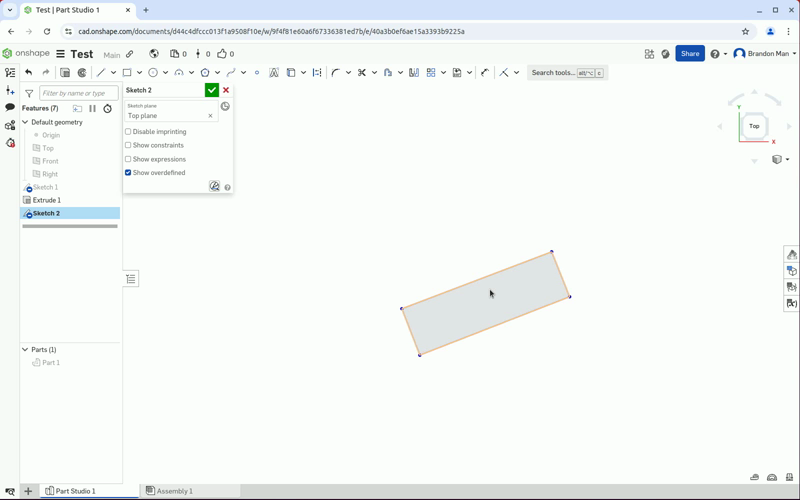
scroll(6)
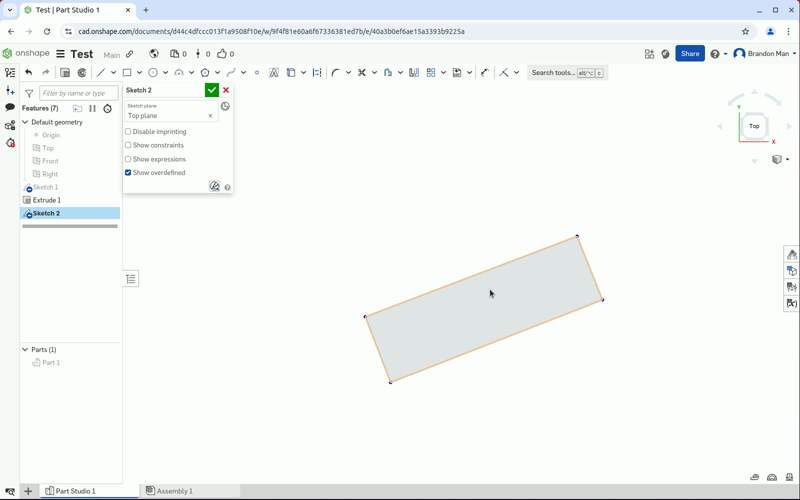
scroll(6)
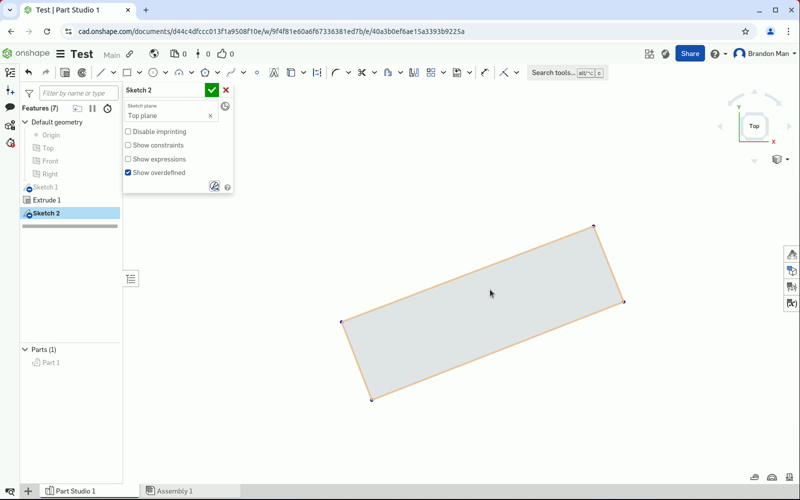
scroll(6)
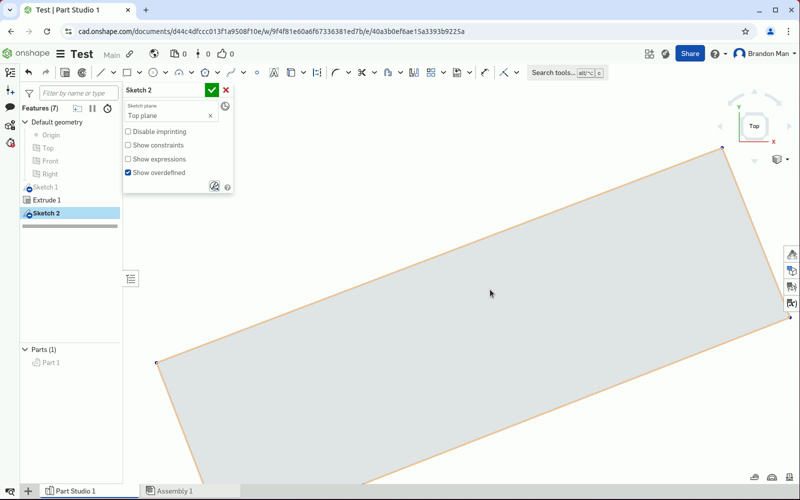
click(490, 289)
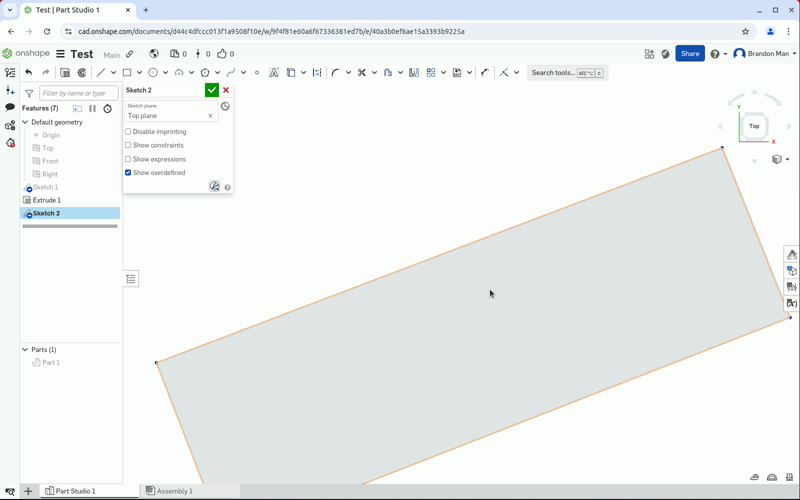
scroll(-6)
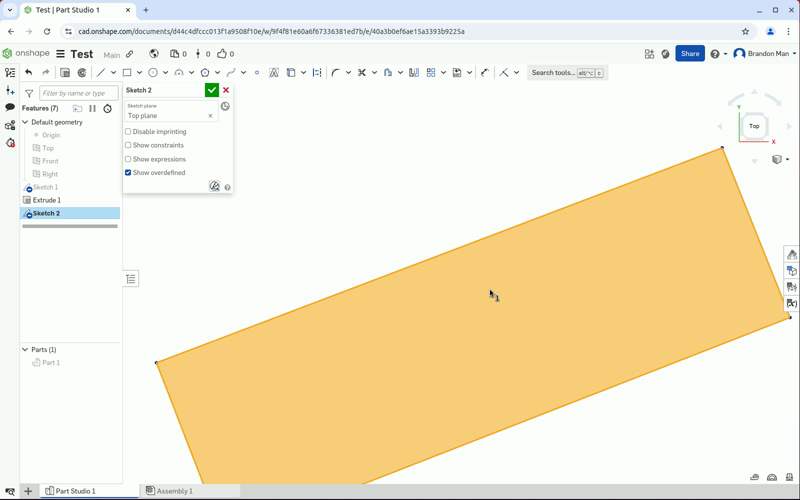
scroll(-6)
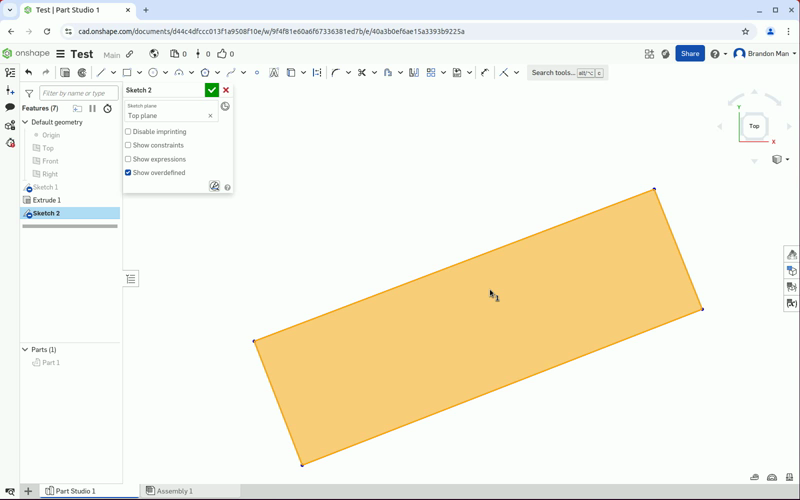
scroll(-6)
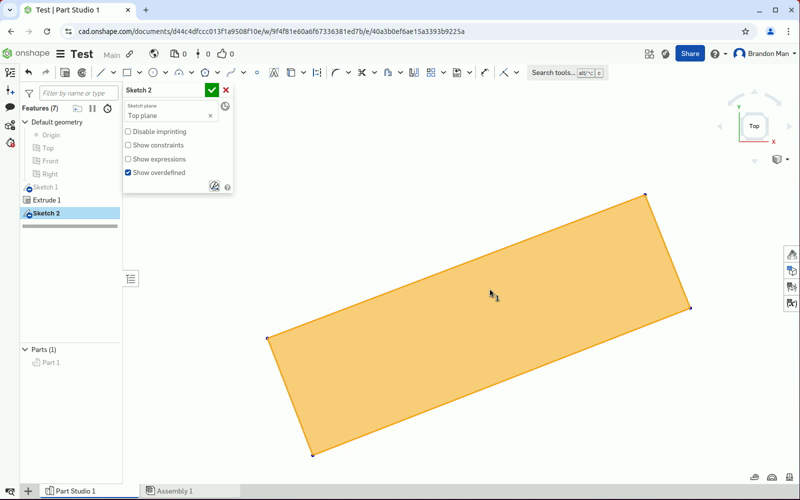
scroll(-6)
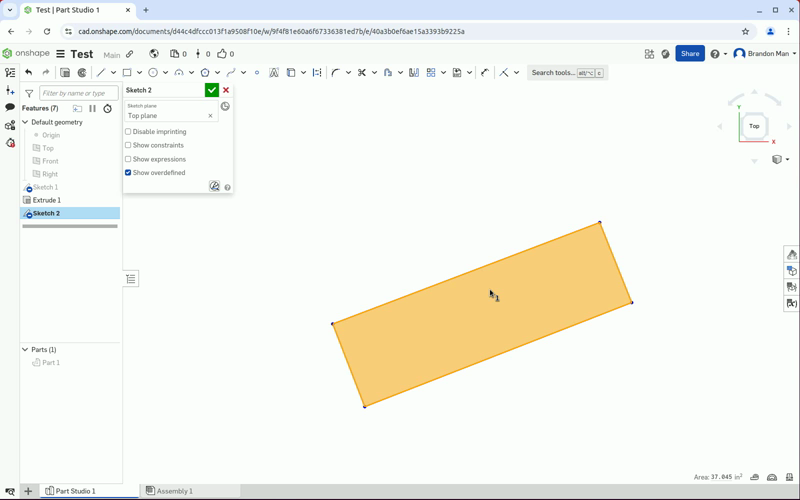
scroll(-6)
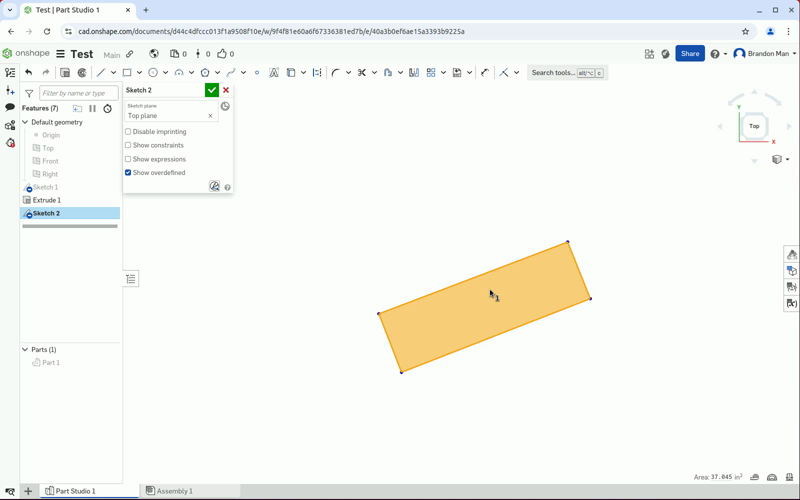
scroll(-6)
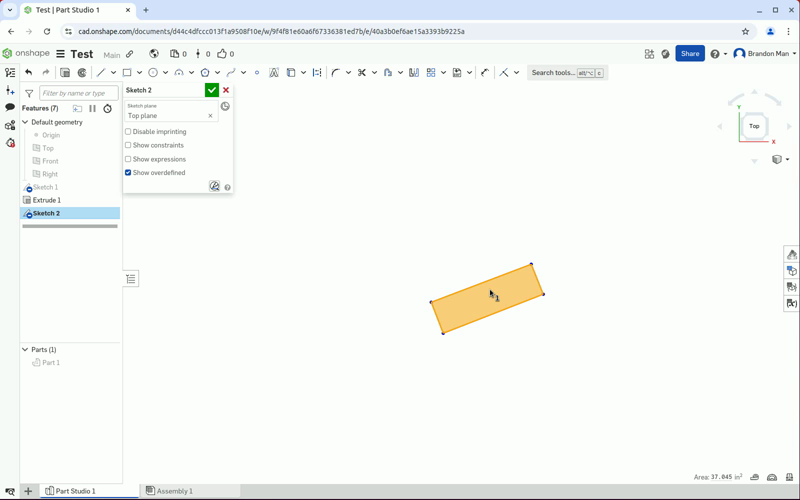
scroll(-6)
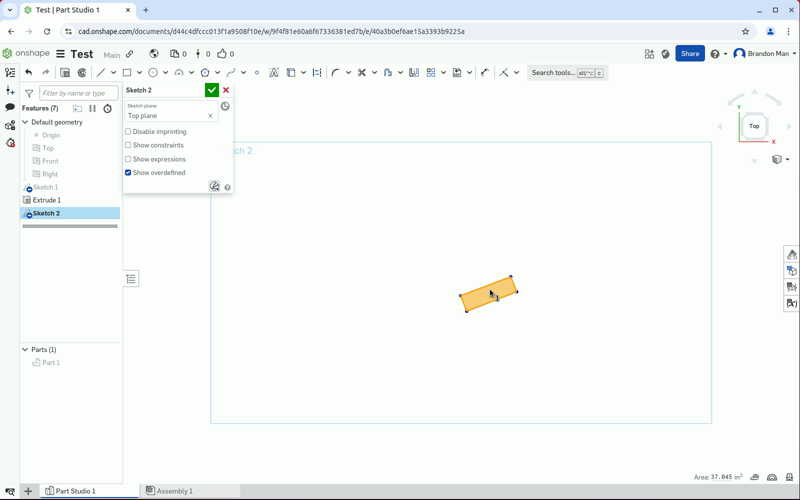
mouse_move(73, 352)
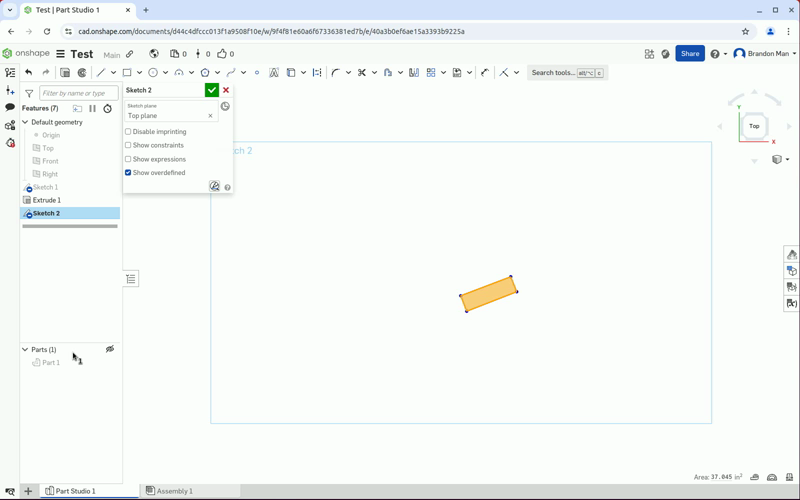
key(shift+y)
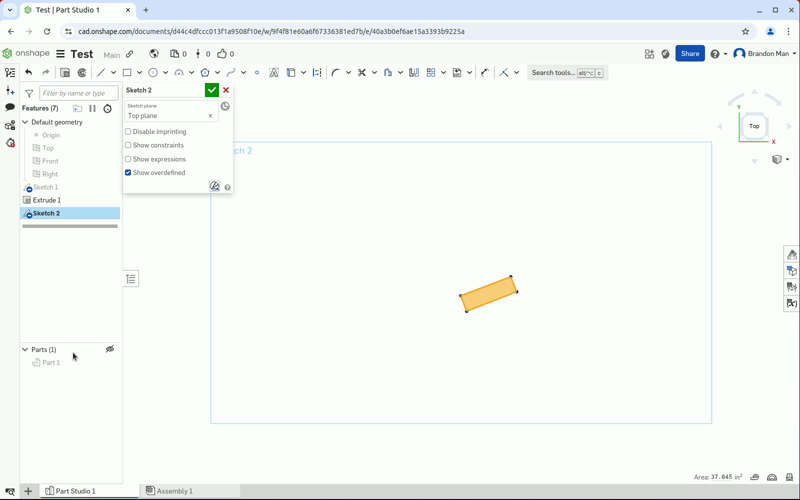
key(shift+e)
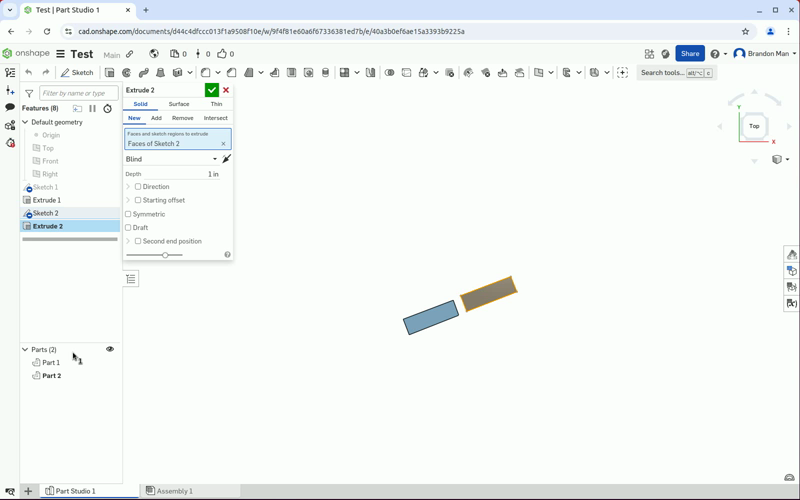
mouse_move(143, 106)
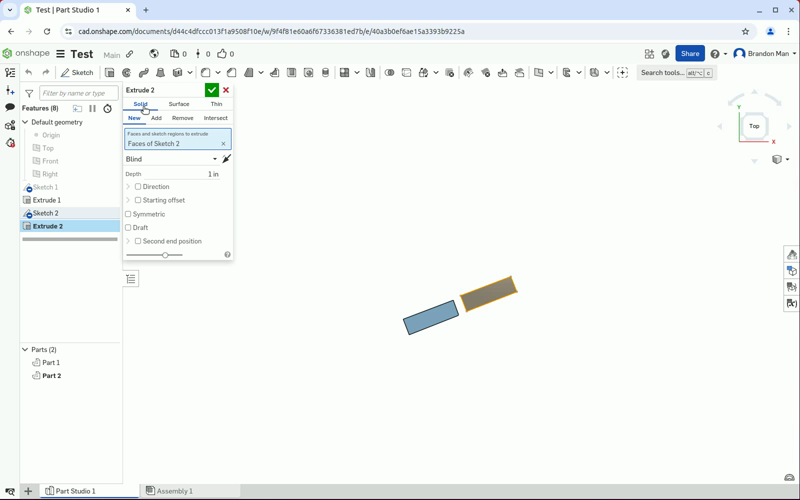
click(143, 106)
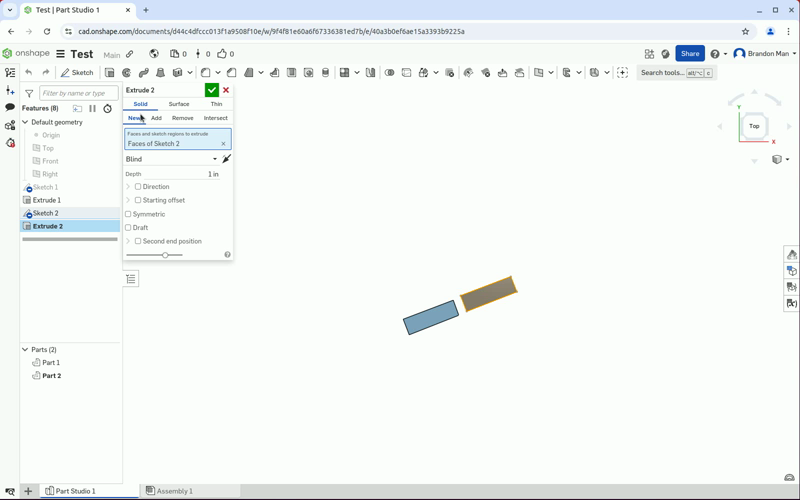
mouse_move(137, 120)
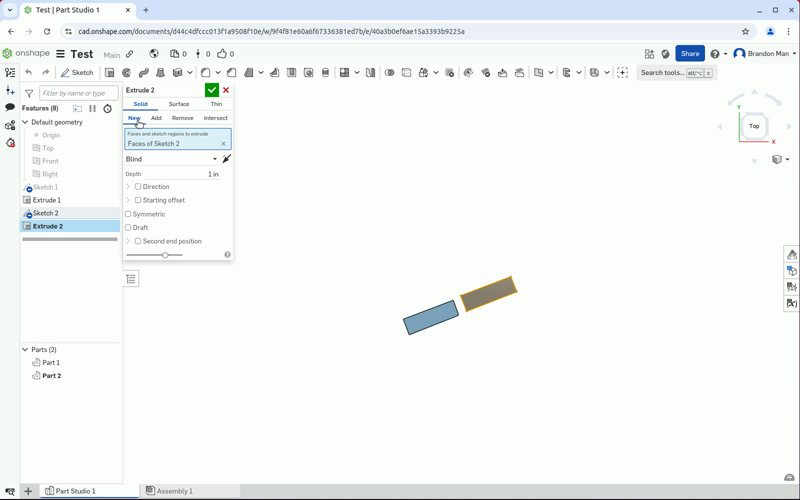
click(137, 120)
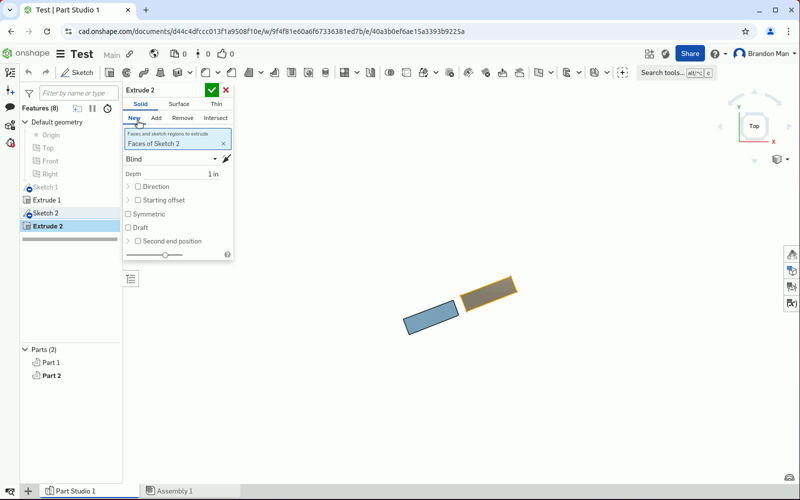
key(tab, 4)
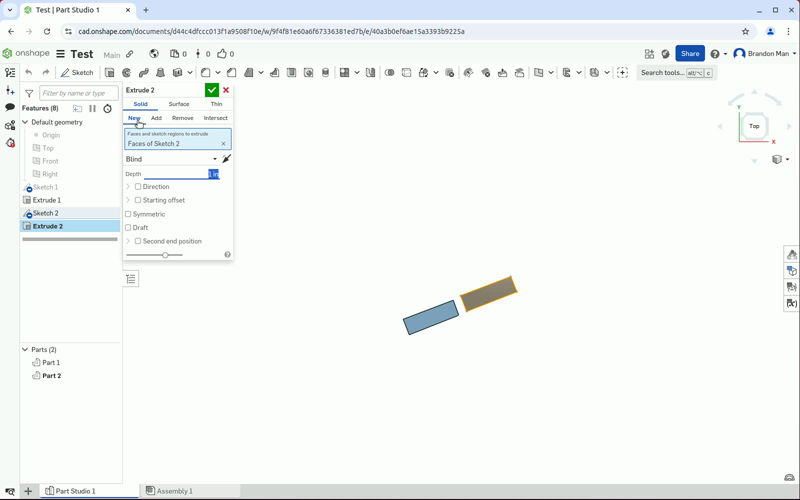
text(1.685)
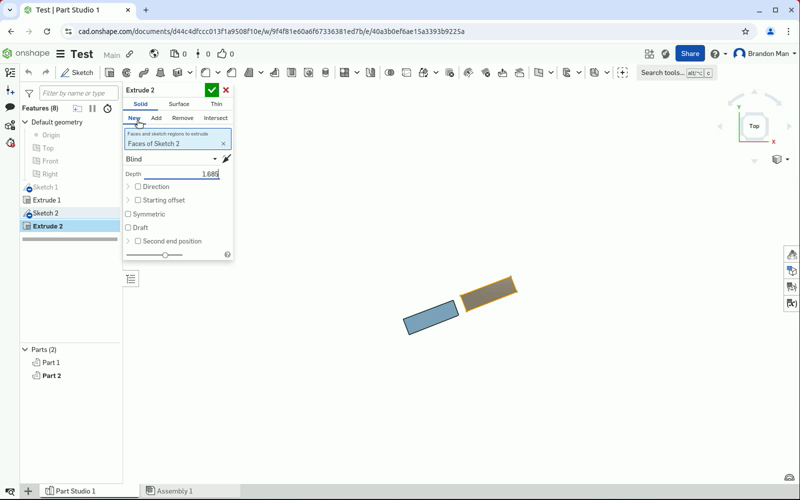
key(enter)
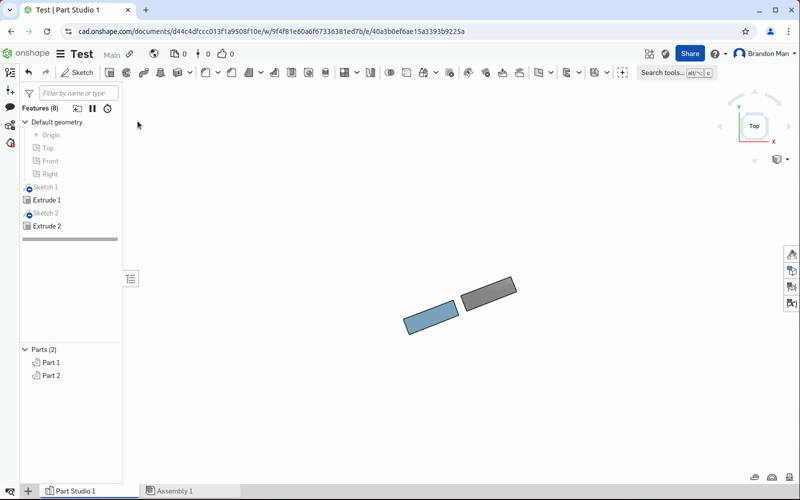
key(shift+h)
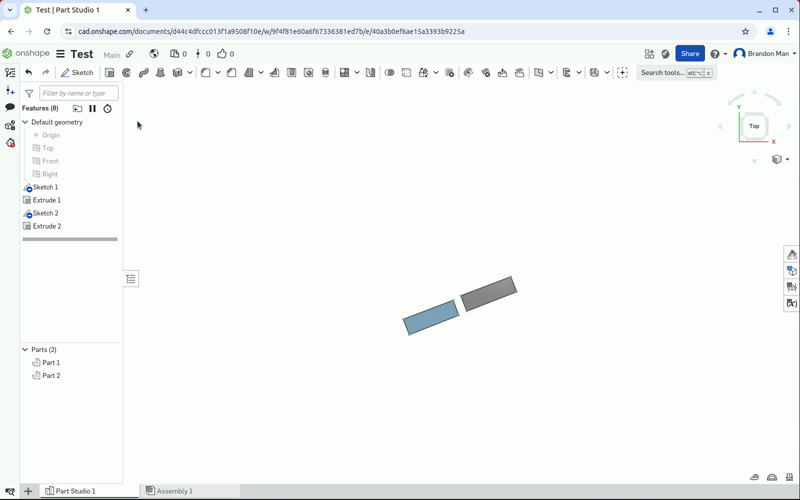
key(shift+h)
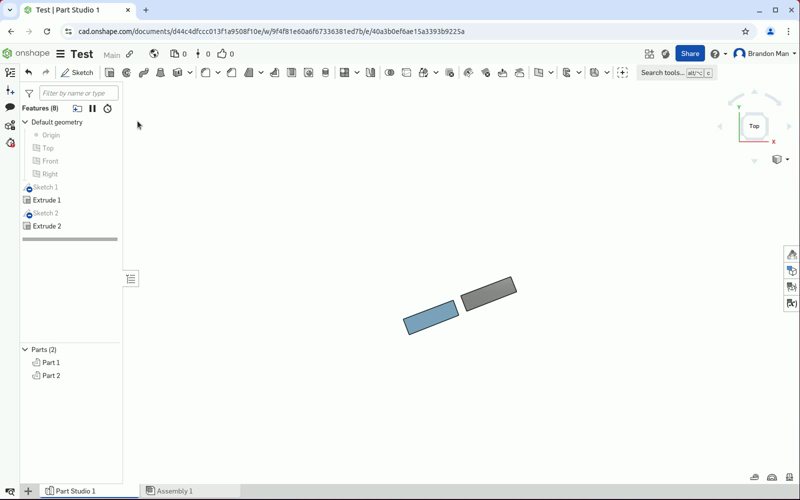
mouse_move(73, 189)
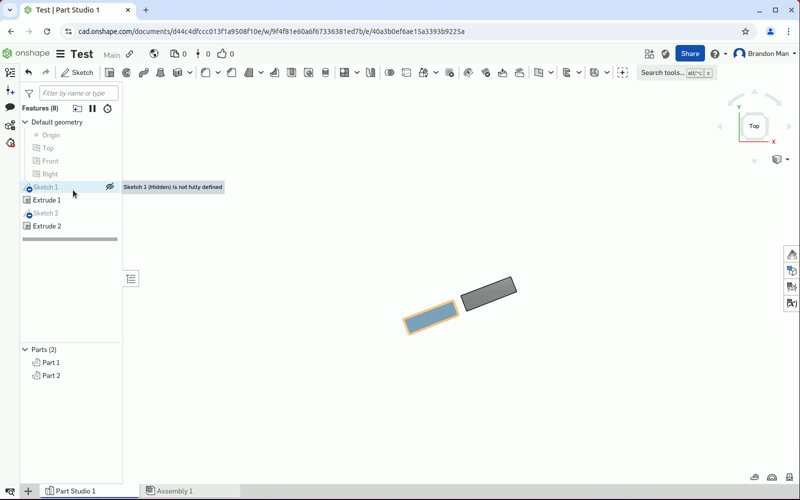
click(73, 189)
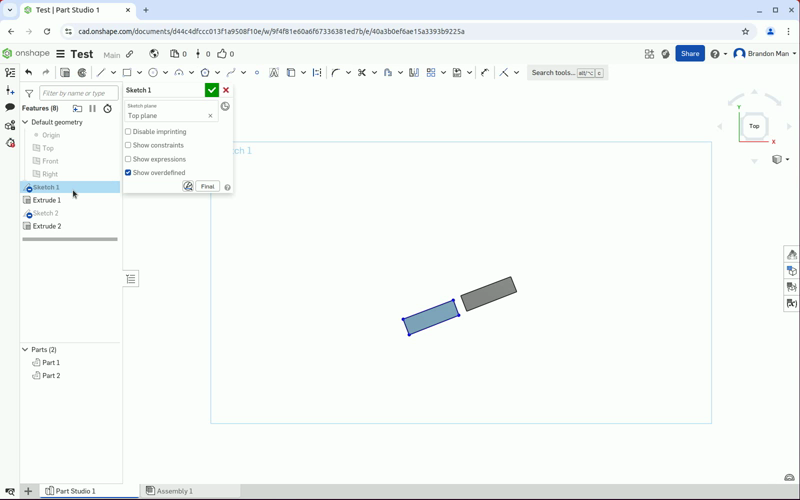
mouse_move(229, 92)
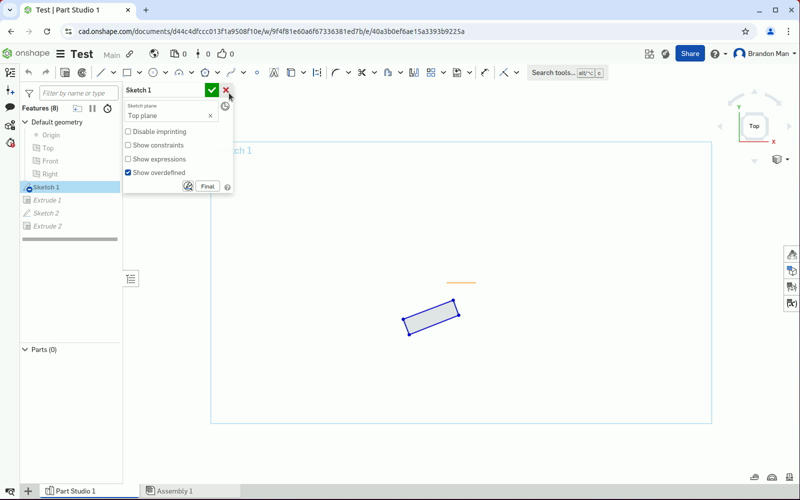
click(229, 92)
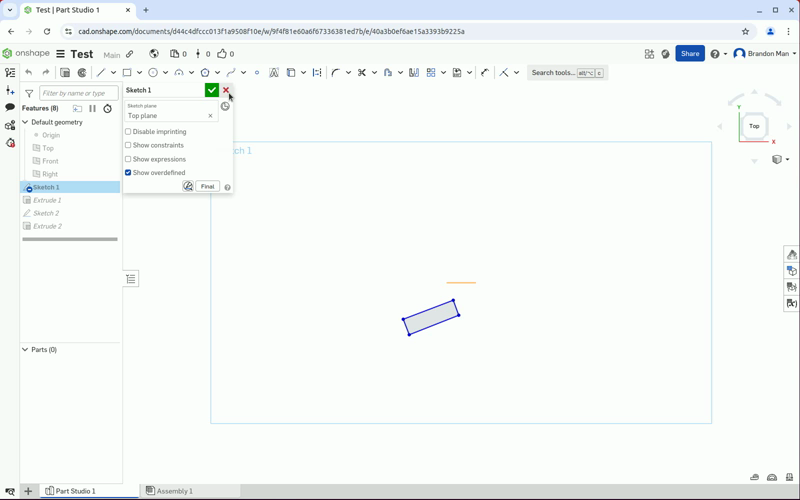
key(shift+s)
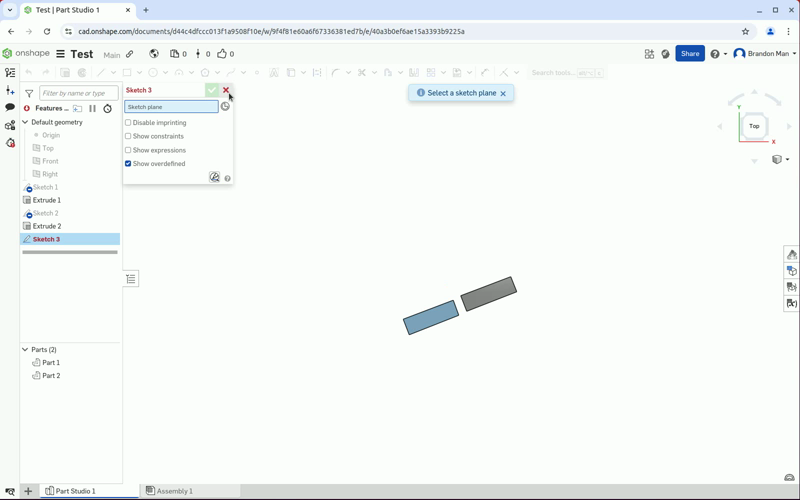
mouse_move(73, 150)
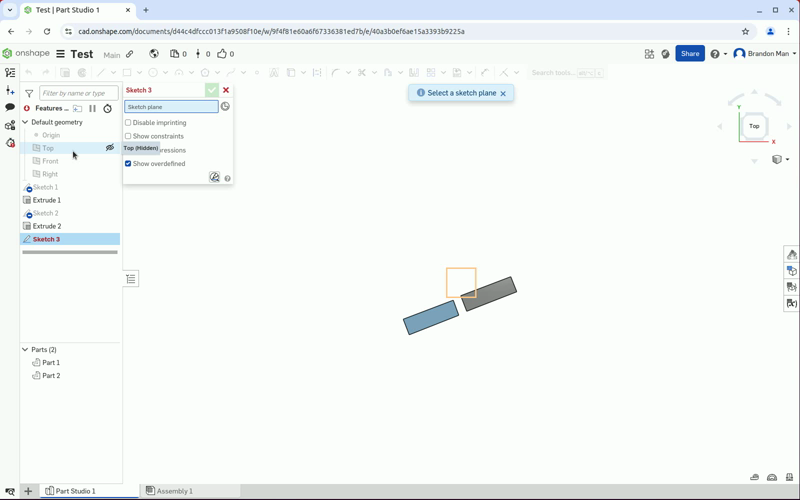
click(73, 150)
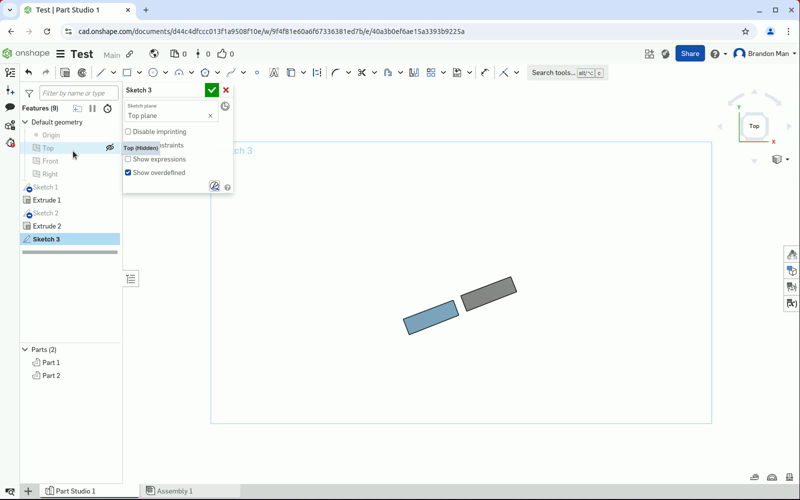
mouse_move(73, 352)
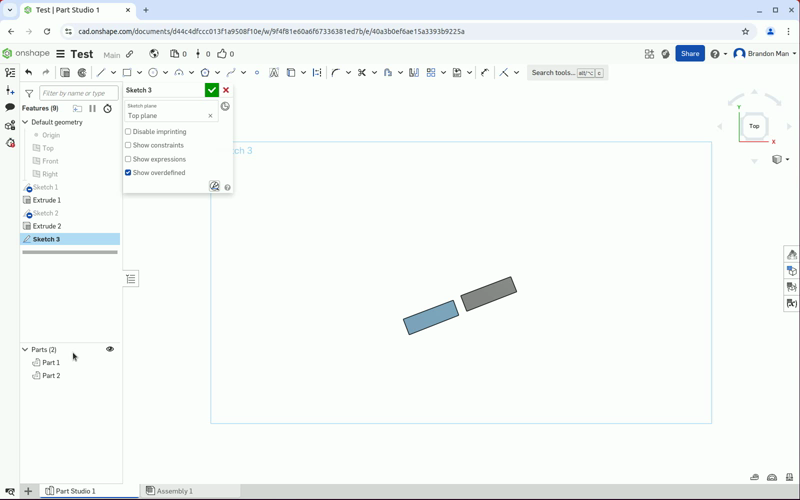
key(y)
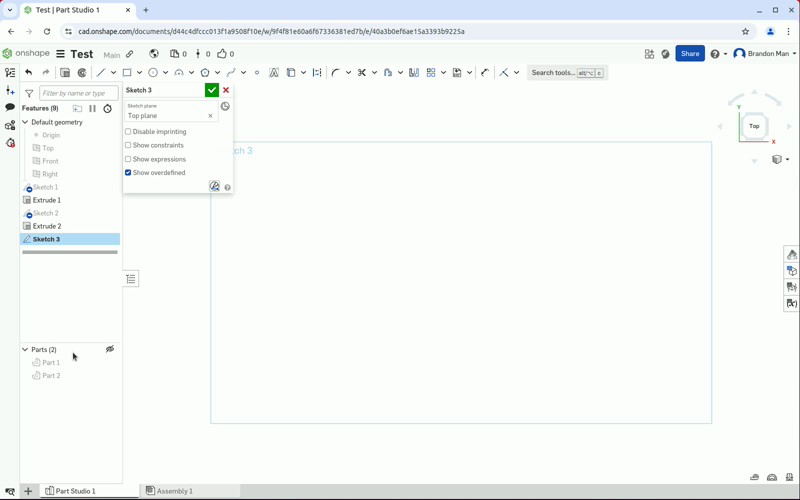
key(l)
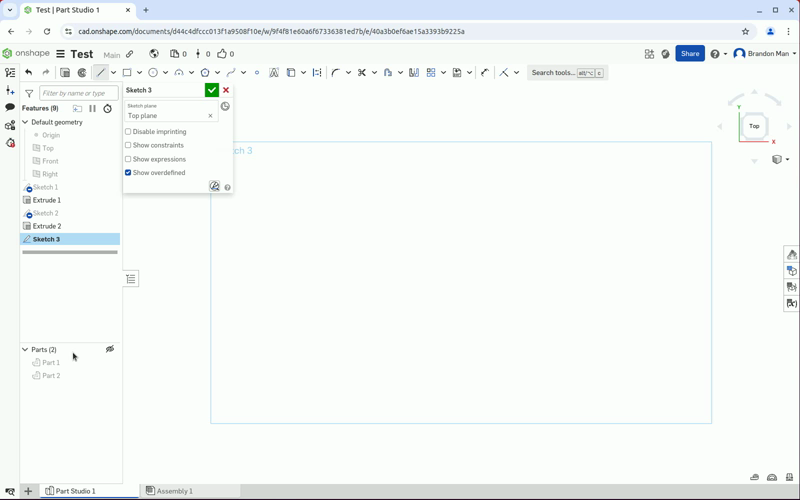
key_down(shift)
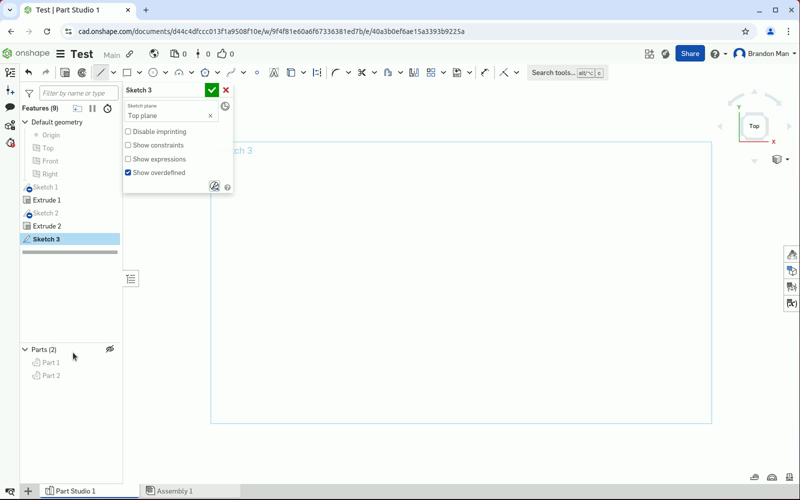
mouse_move(518, 273)
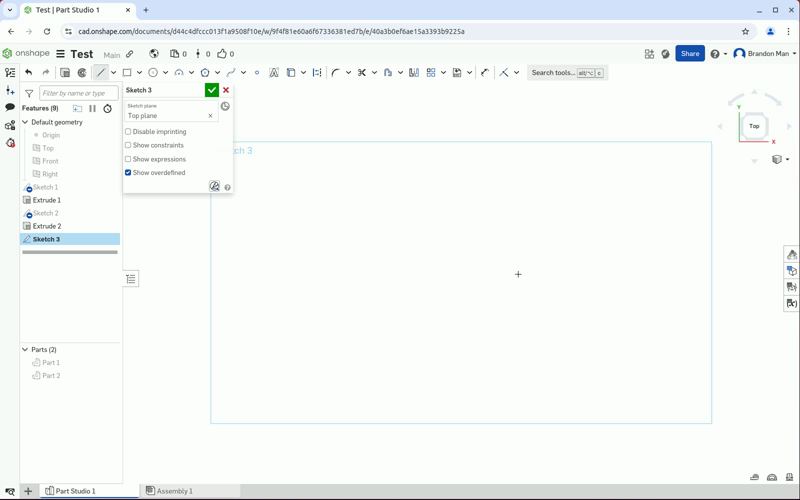
click(518, 273)
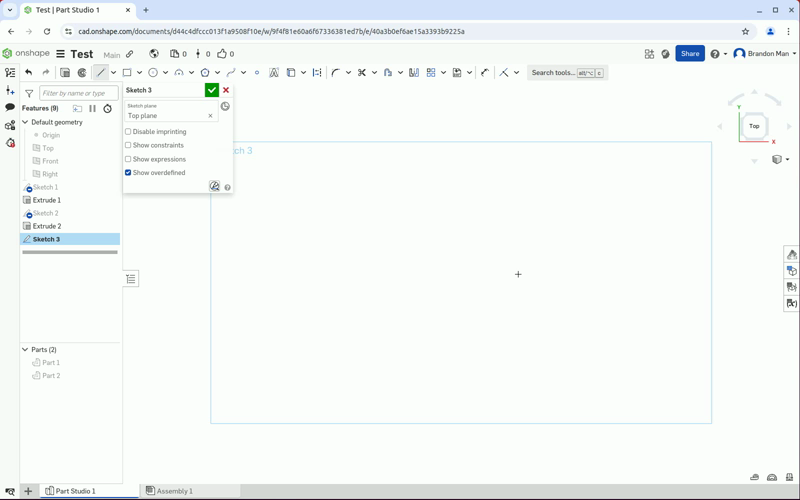
key_up(shift)
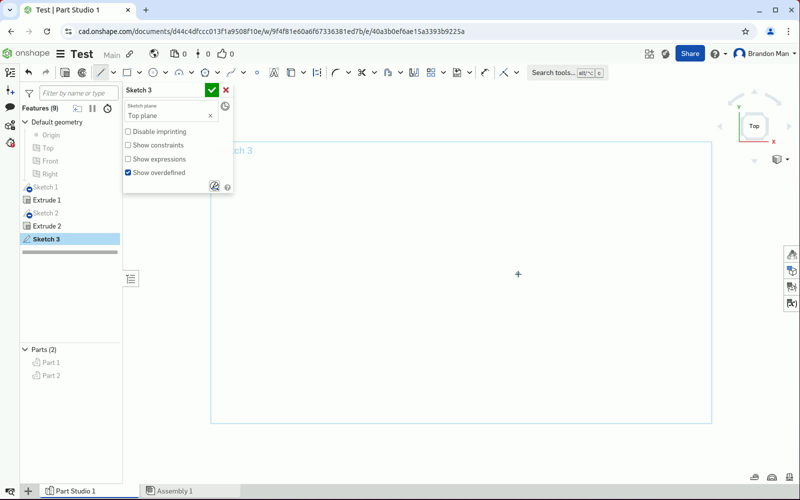
key_down(shift)
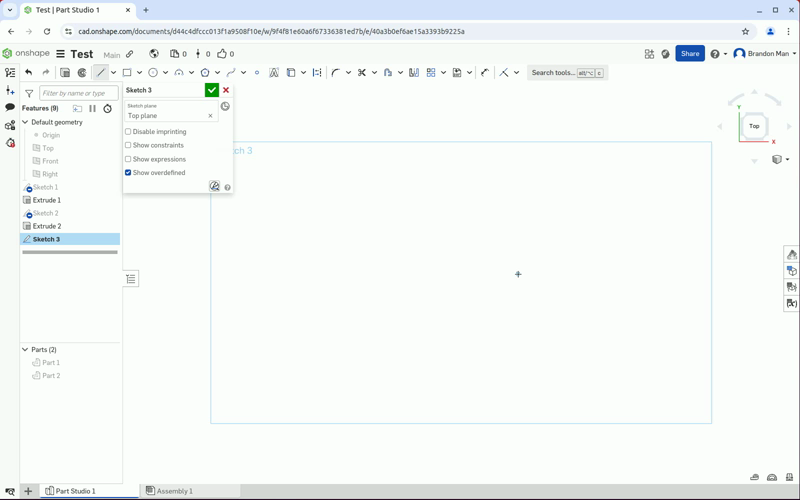
mouse_move(548, 273)
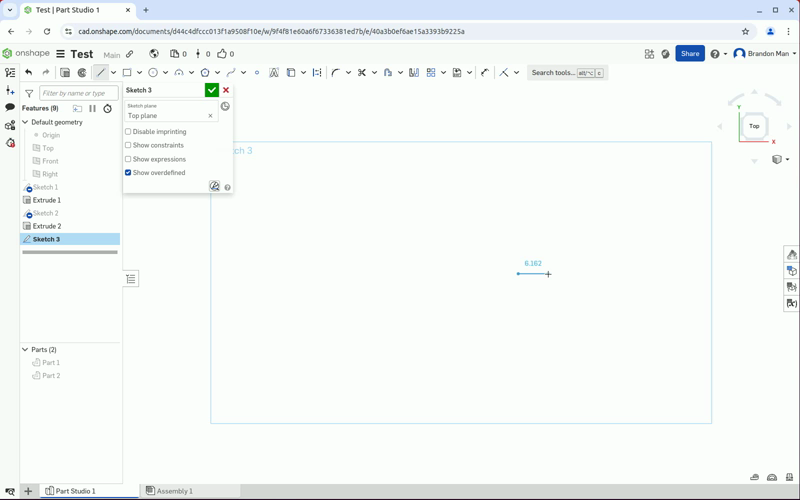
mouse_move(524, 288)
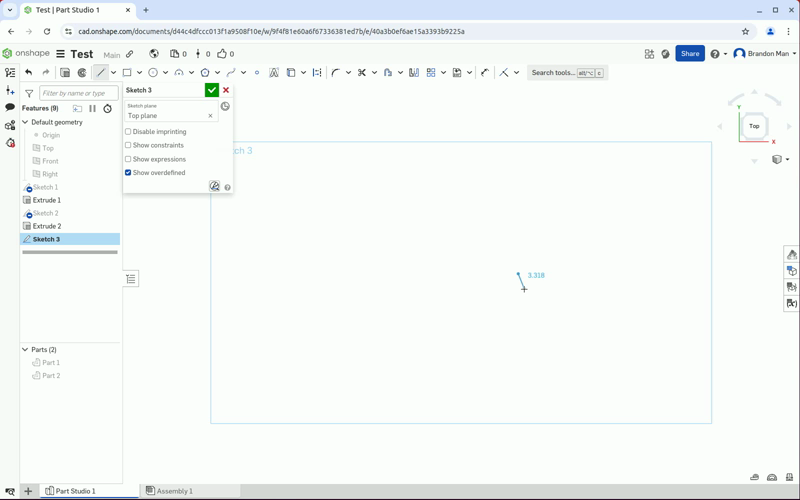
click(524, 288)
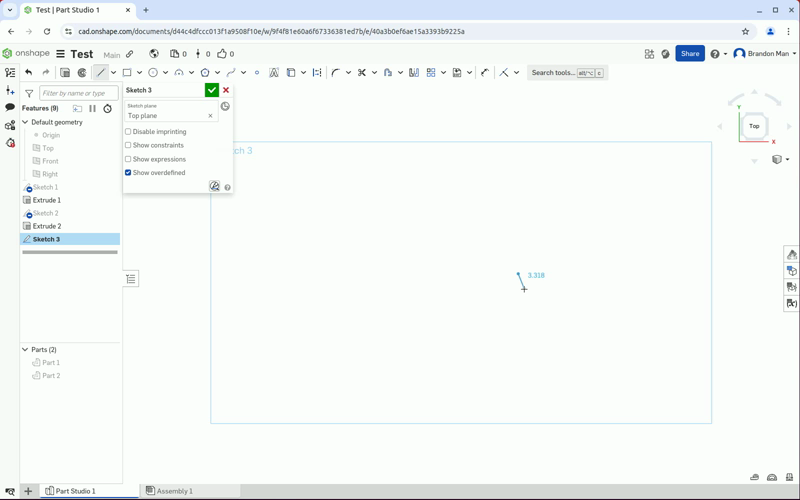
key_up(shift)
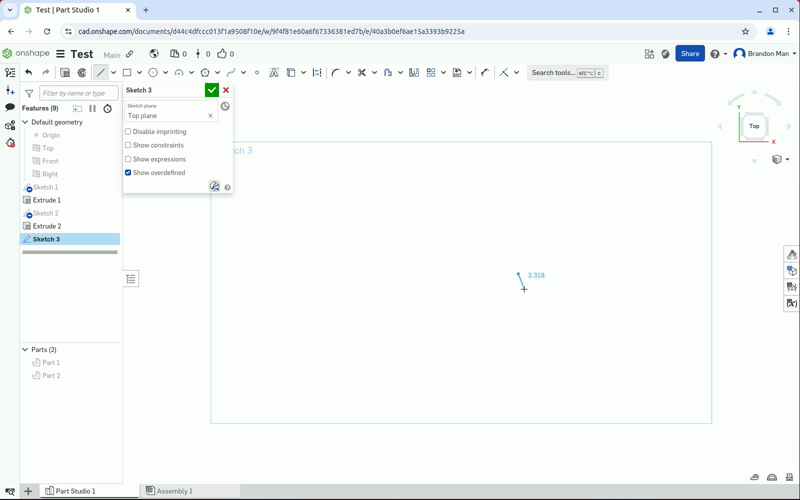
key_down(shift)
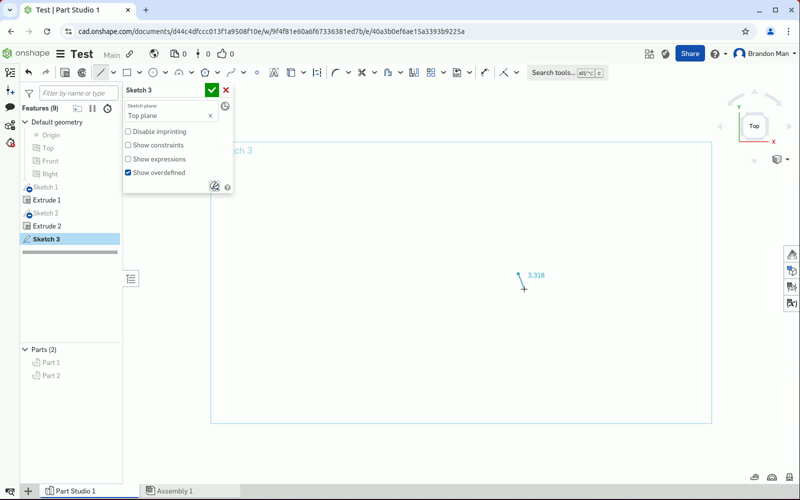
mouse_move(554, 288)
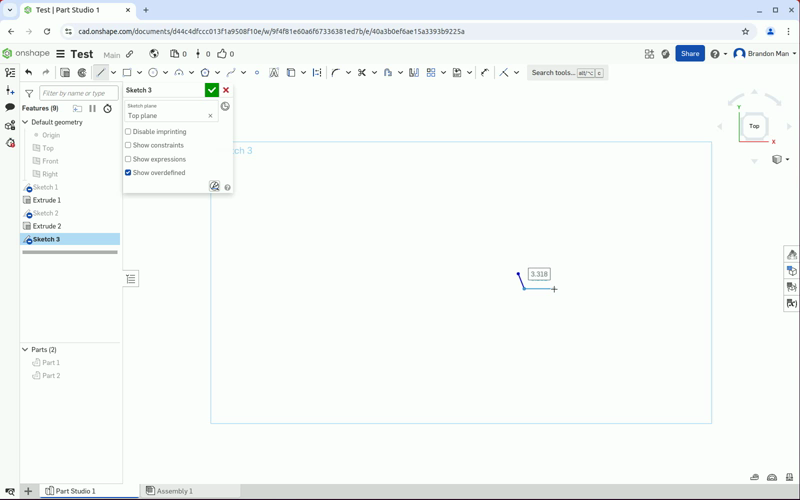
mouse_move(573, 269)
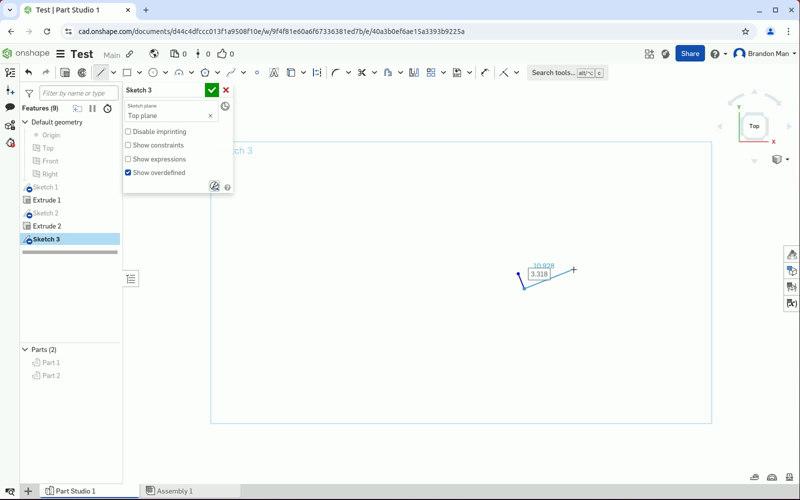
click(573, 269)
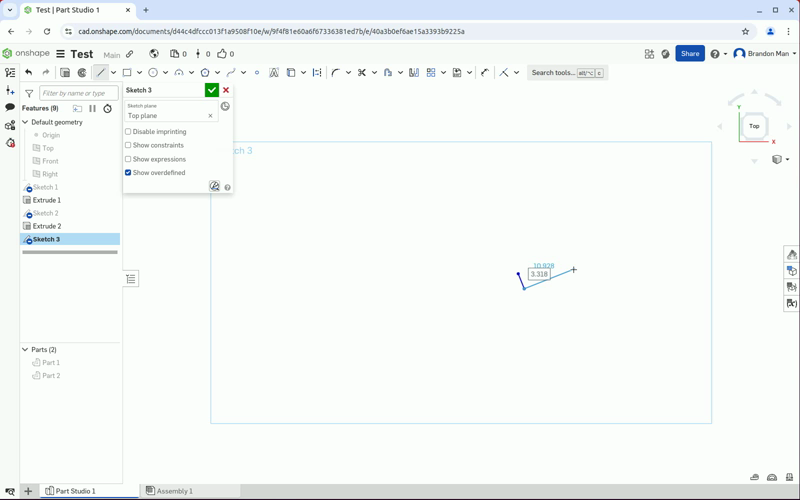
key_up(shift)
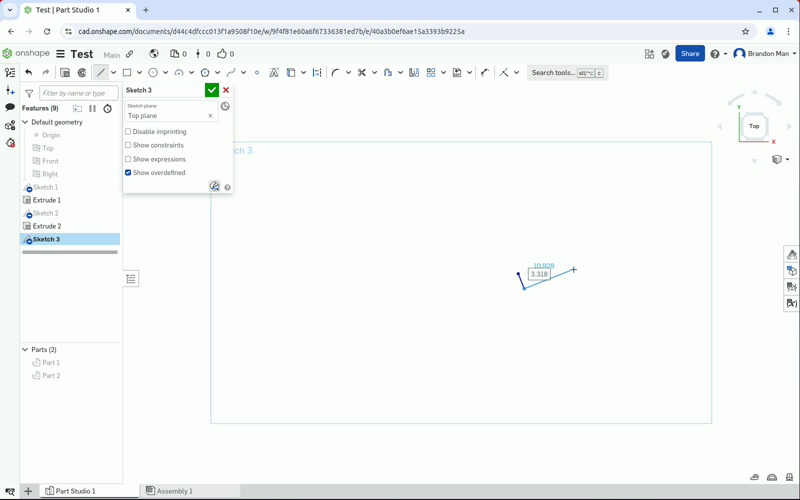
key_down(shift)
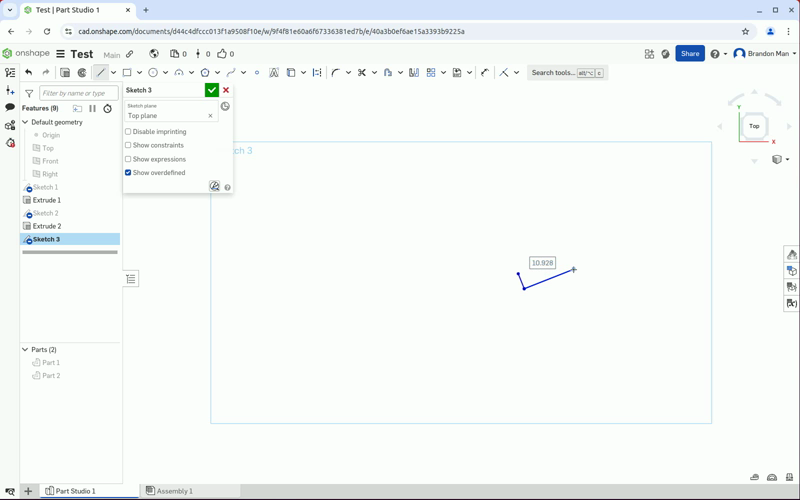
mouse_move(589, 269)
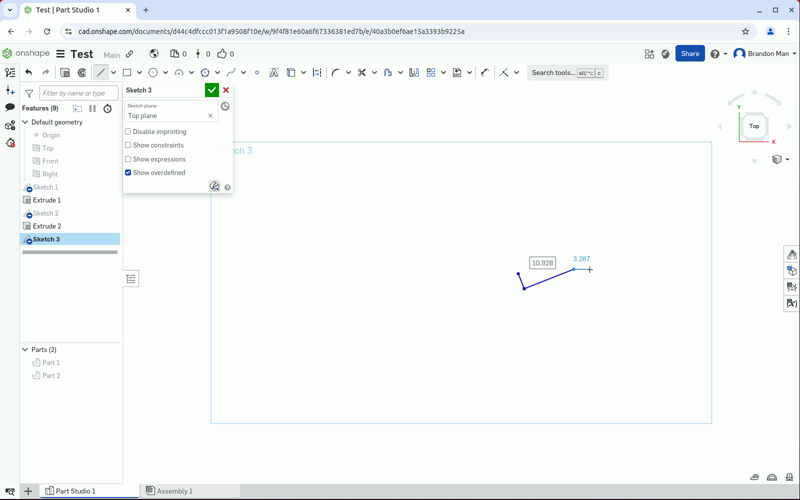
mouse_move(568, 254)
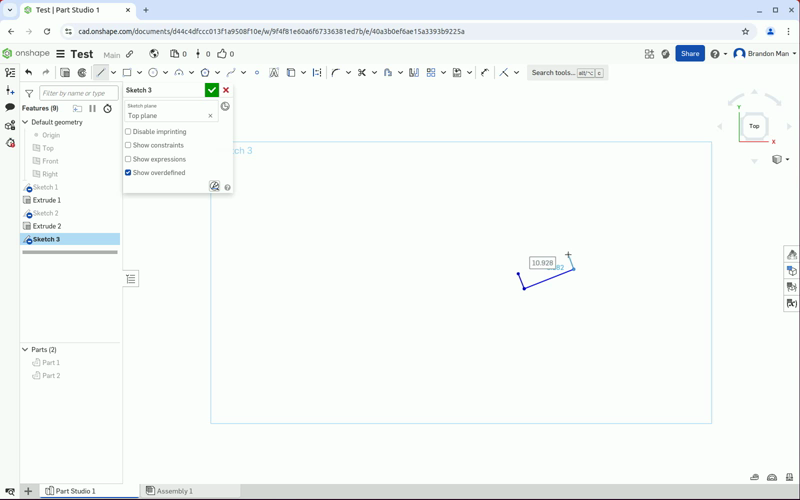
click(568, 254)
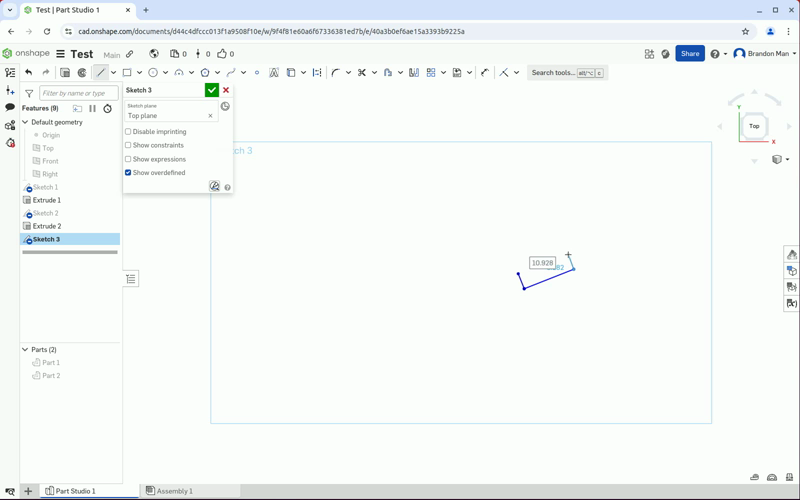
key_up(shift)
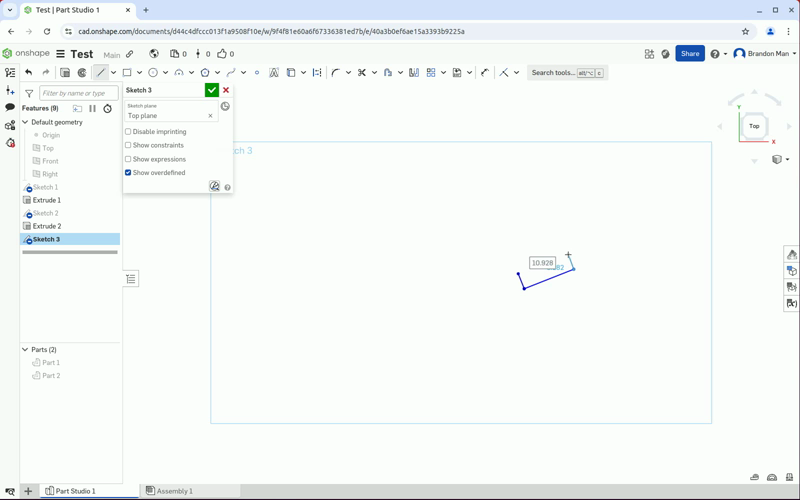
mouse_move(589, 254)
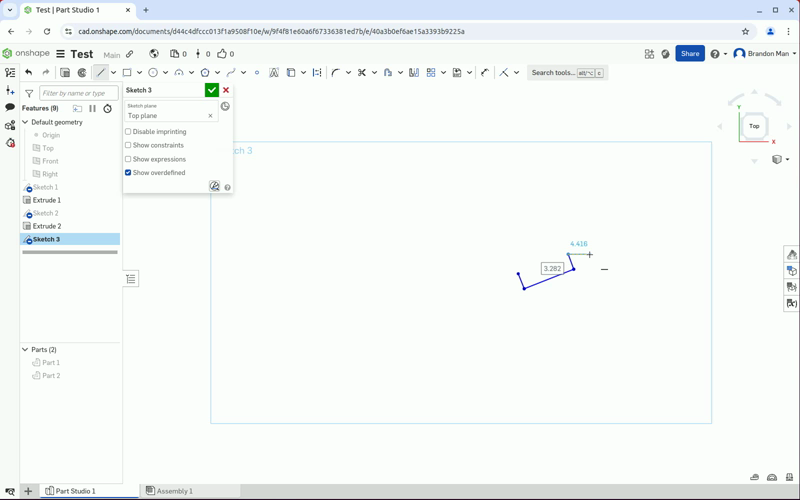
key_down(shift)
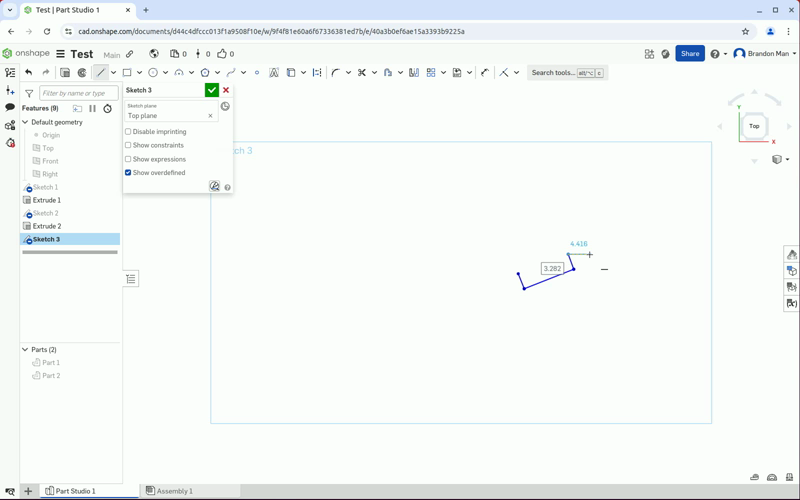
mouse_move(518, 273)
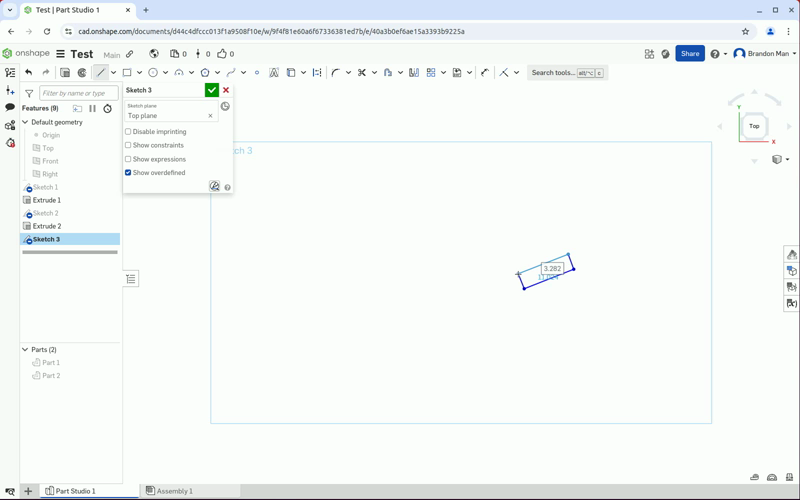
key_up(shift)
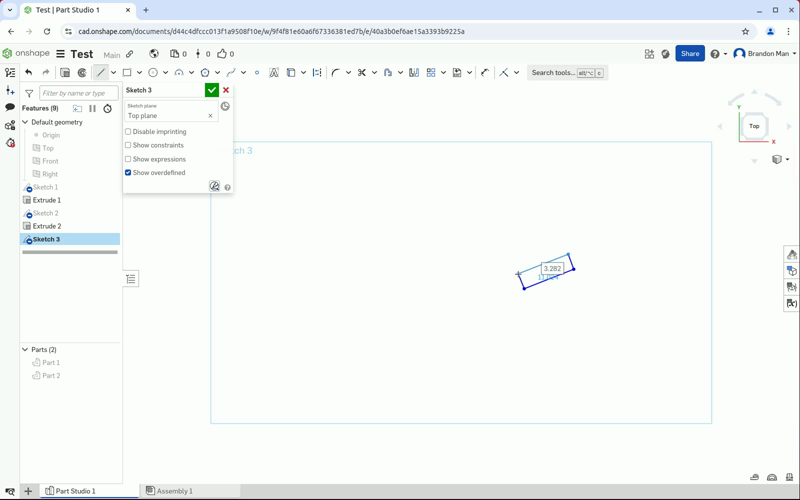
click(518, 273)
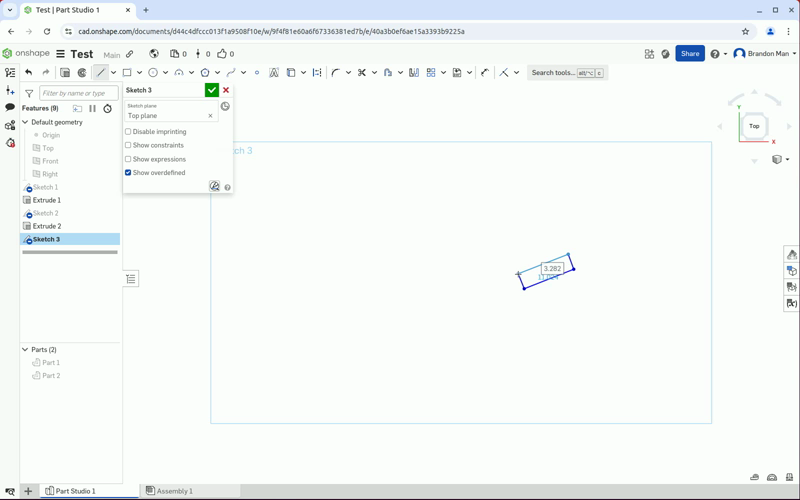
key(esc)
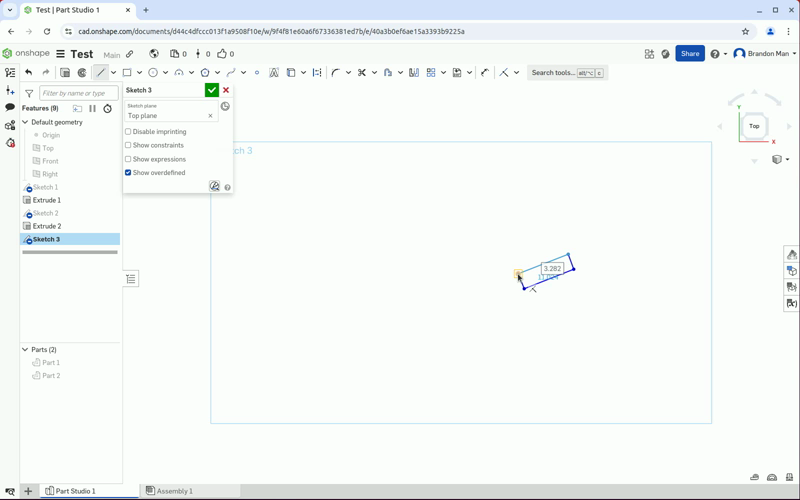
mouse_move(526, 287)
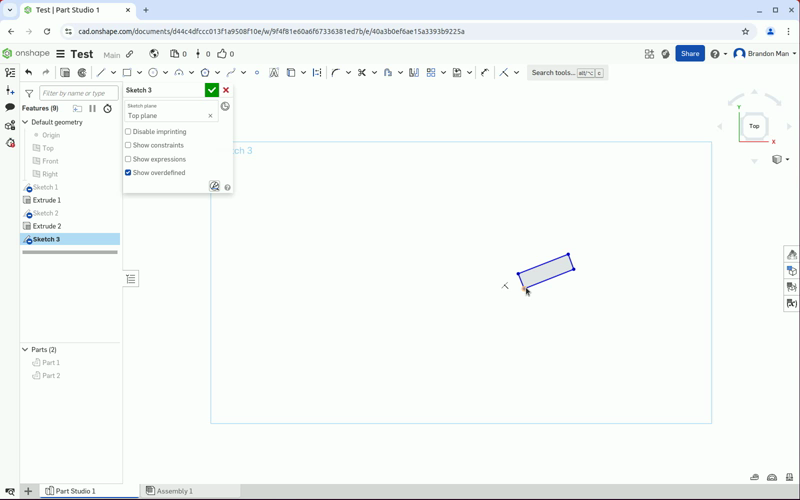
scroll(6)
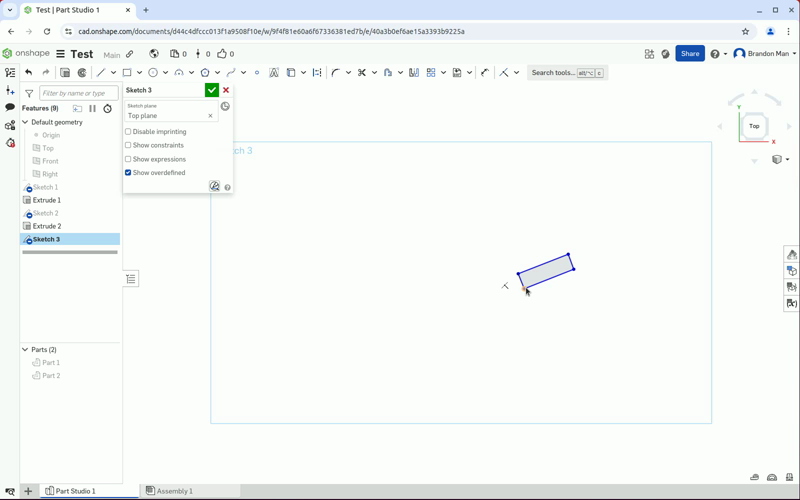
scroll(6)
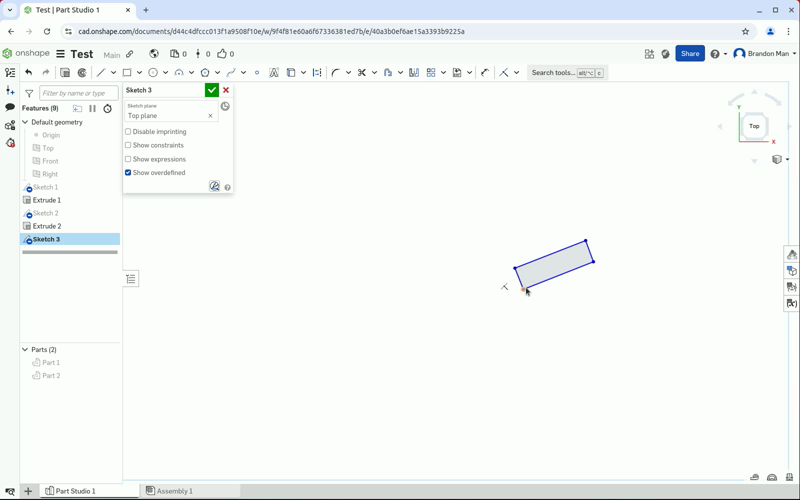
scroll(6)
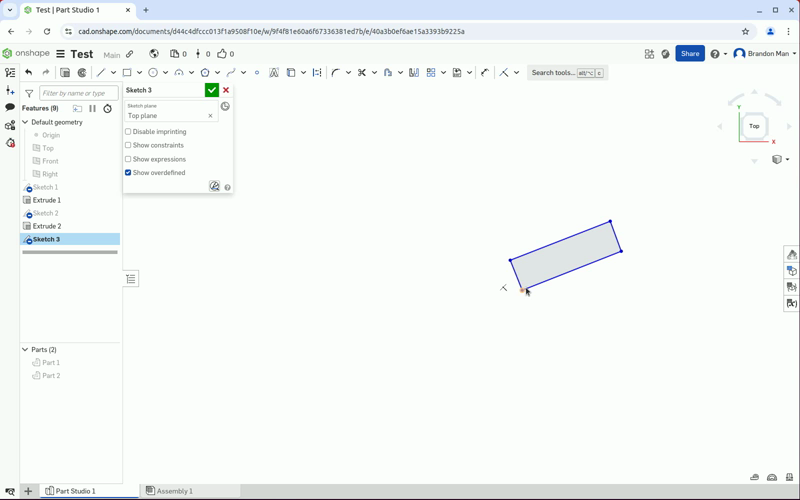
scroll(6)
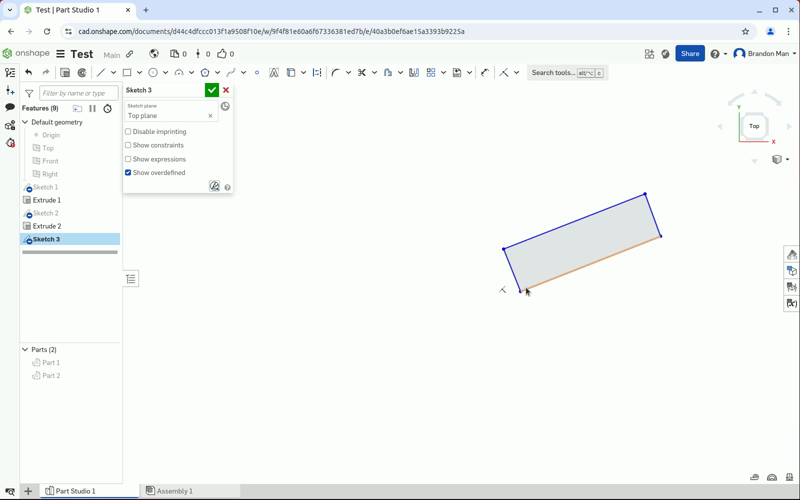
scroll(6)
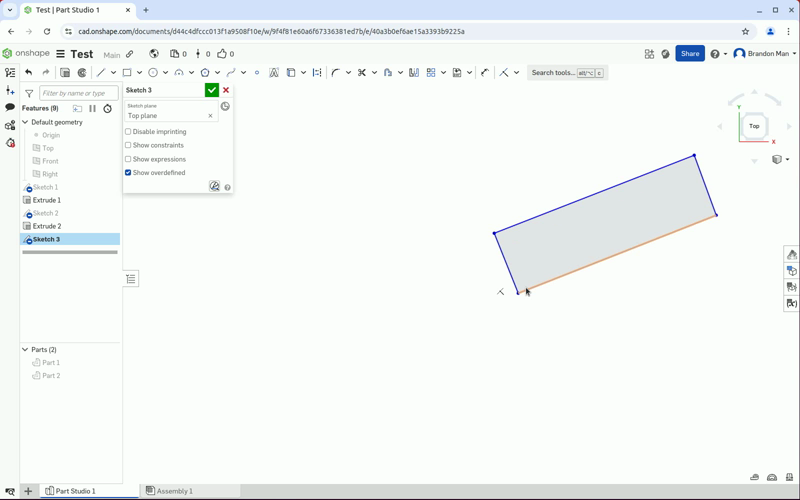
scroll(6)
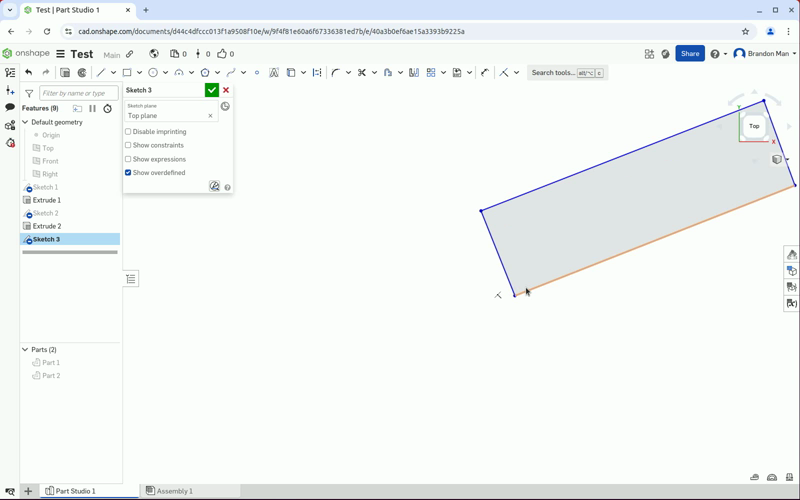
scroll(6)
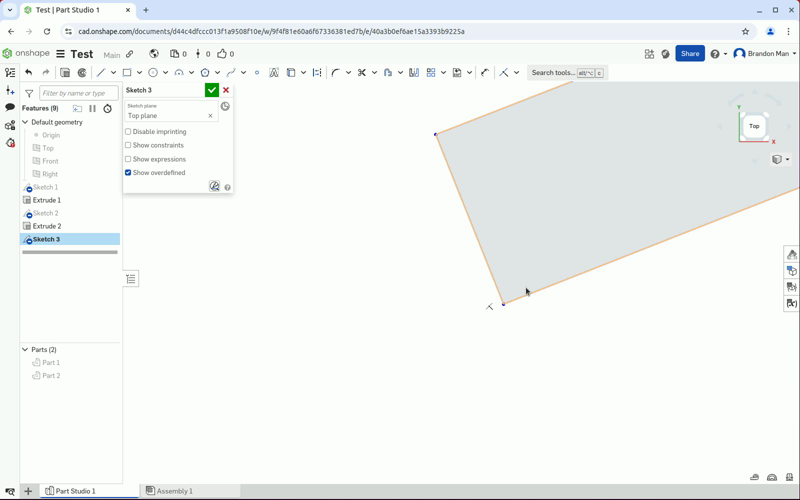
click(526, 287)
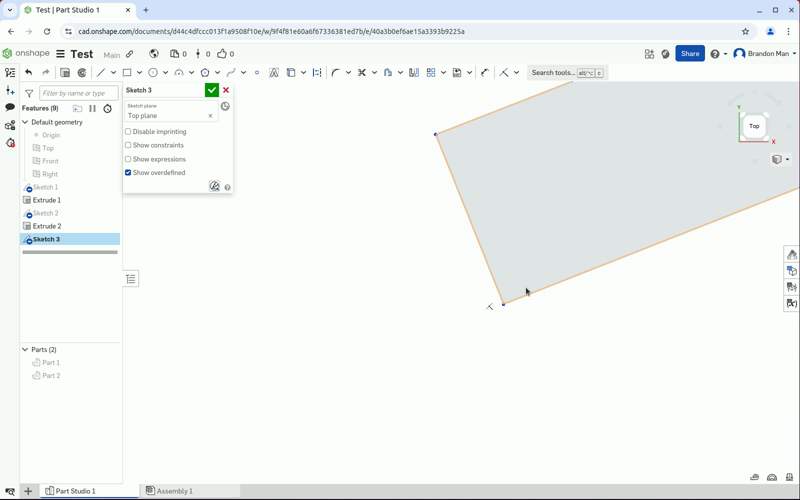
scroll(-6)
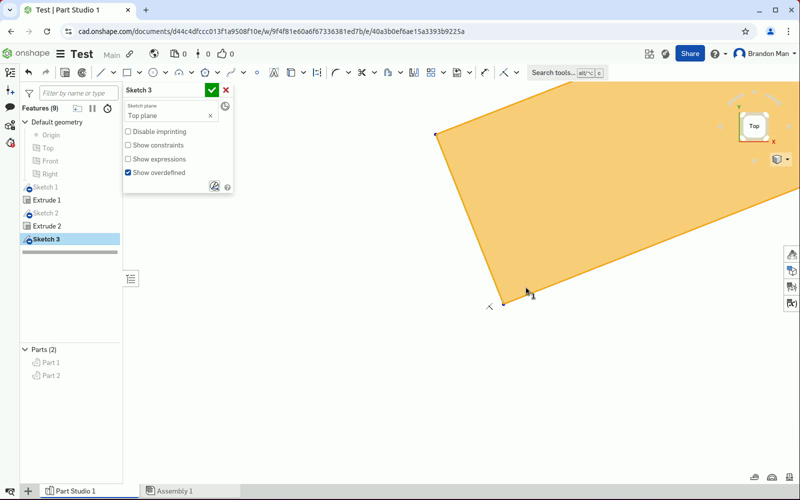
scroll(-6)
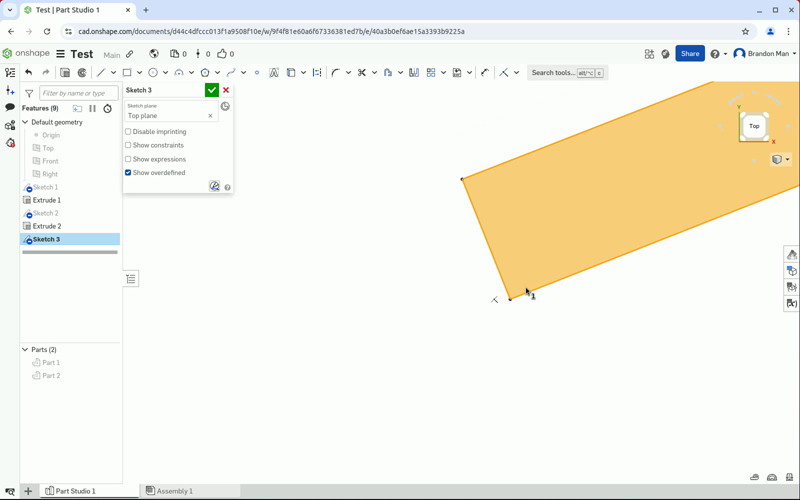
scroll(-6)
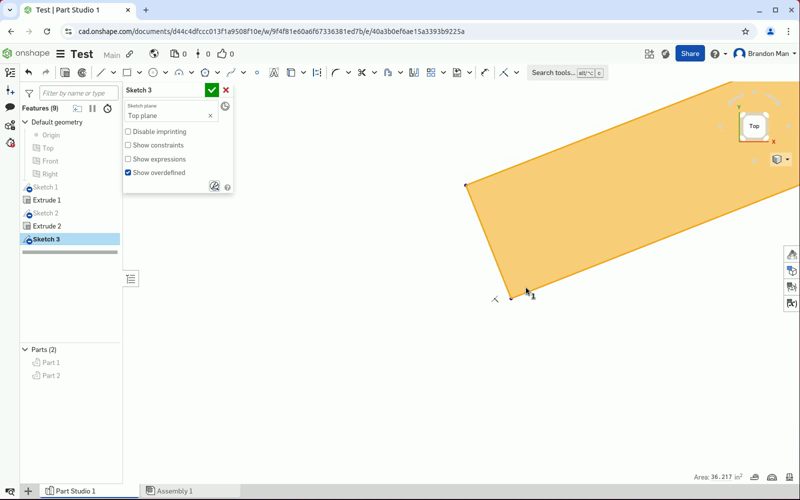
scroll(-6)
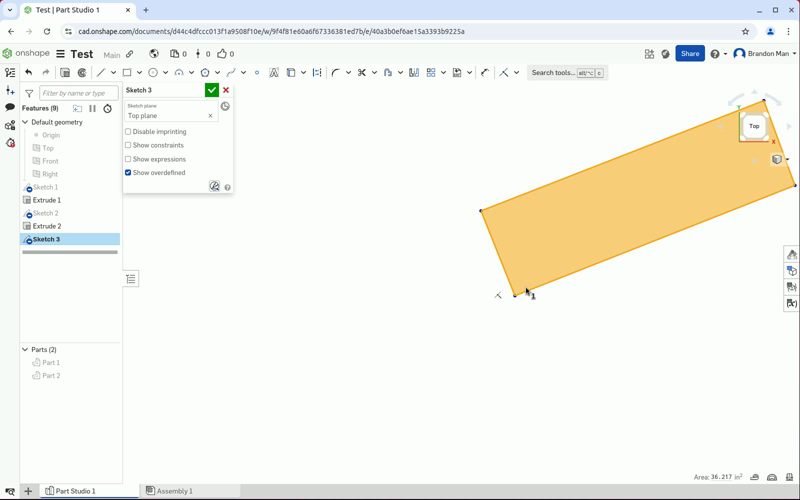
scroll(-6)
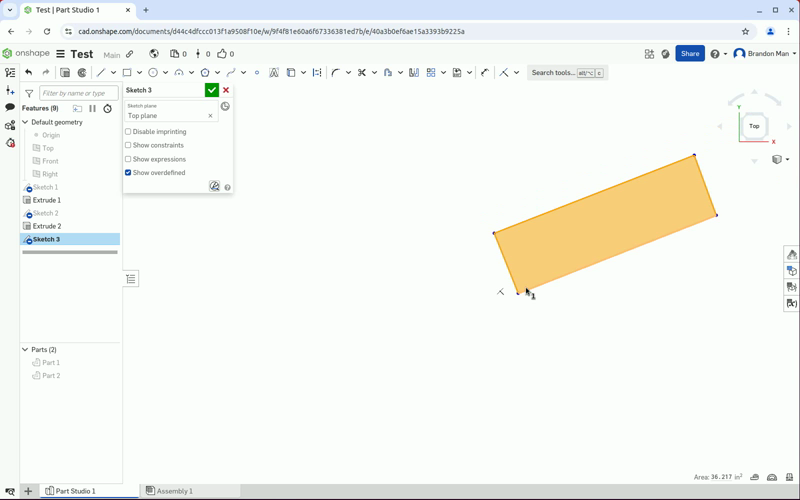
scroll(-6)
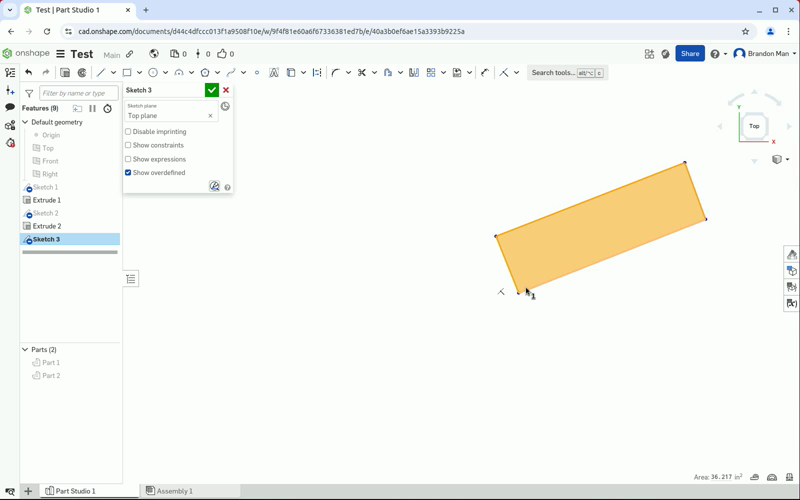
scroll(-6)
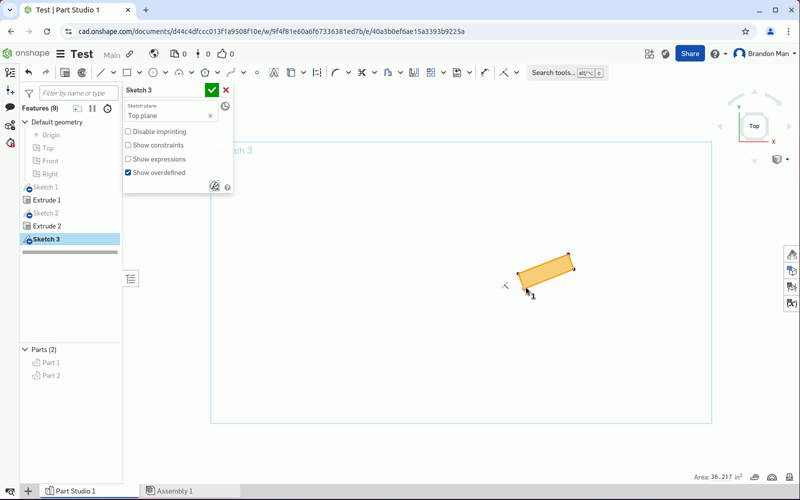
mouse_move(73, 352)
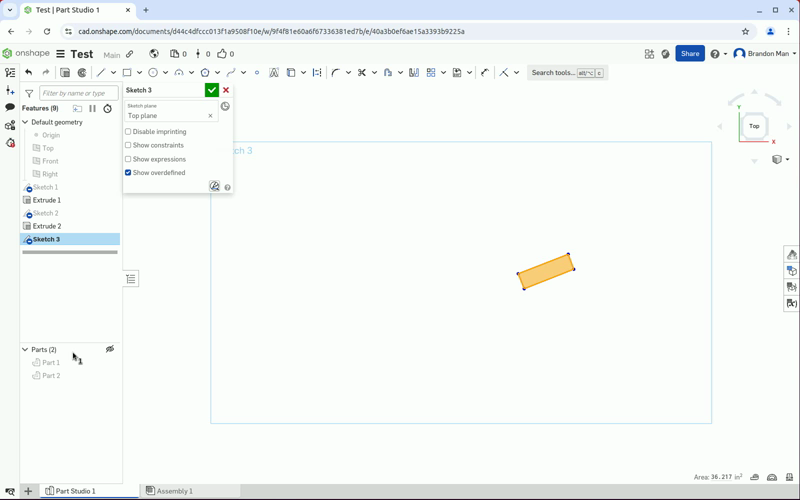
key(shift+y)
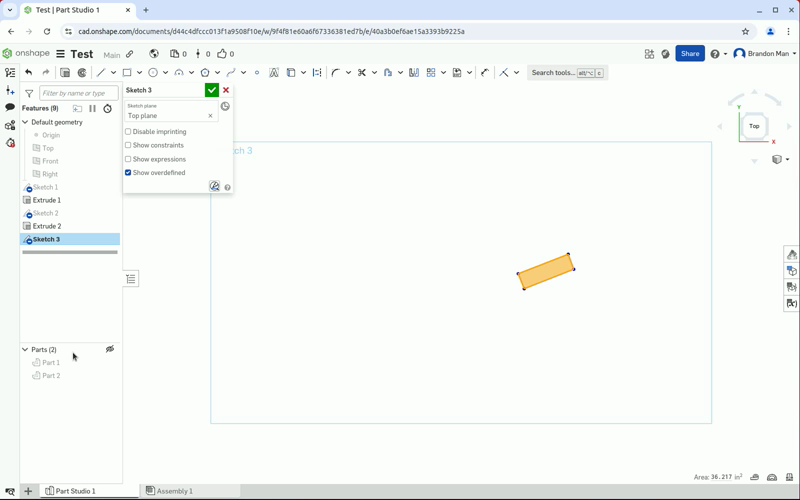
key(shift+e)
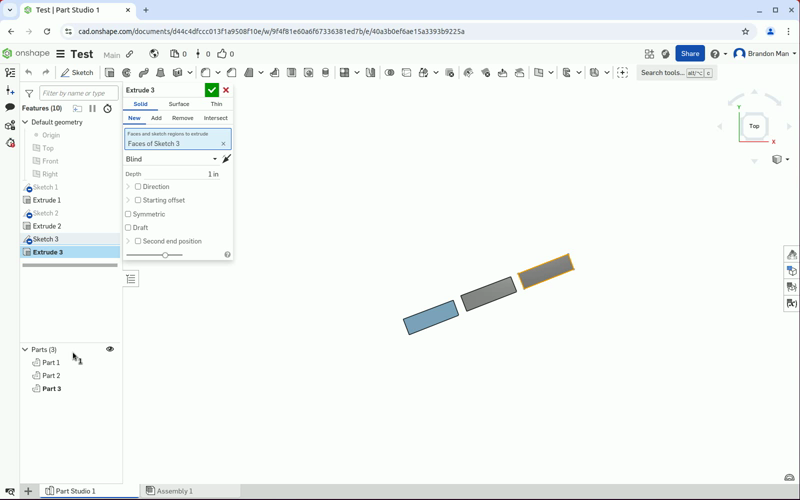
mouse_move(143, 106)
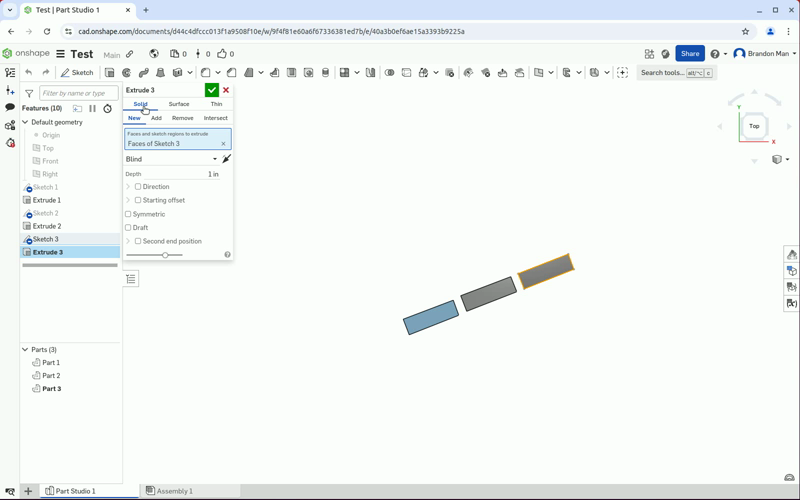
click(143, 106)
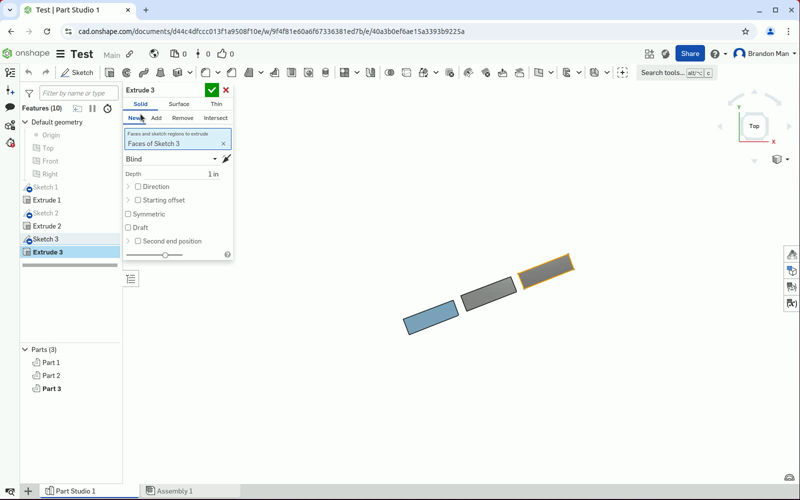
mouse_move(137, 120)
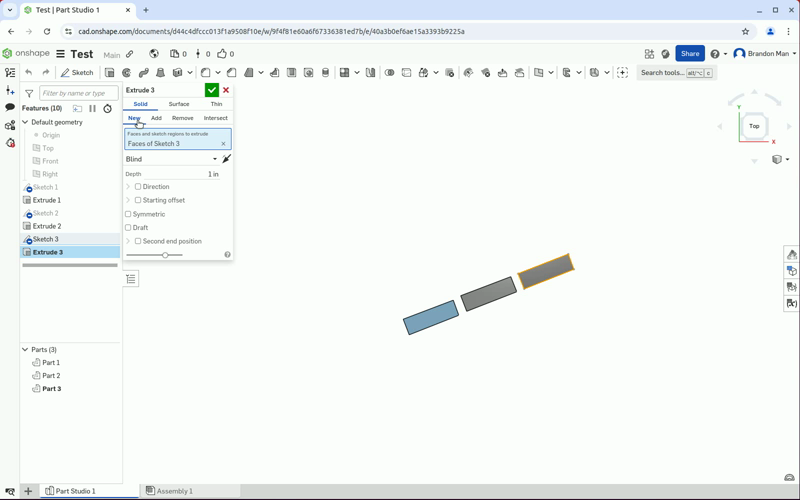
click(137, 120)
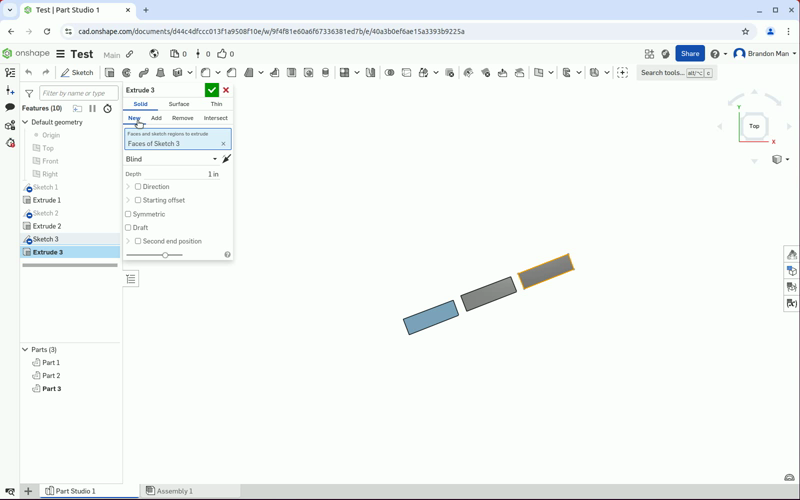
key(tab, 4)
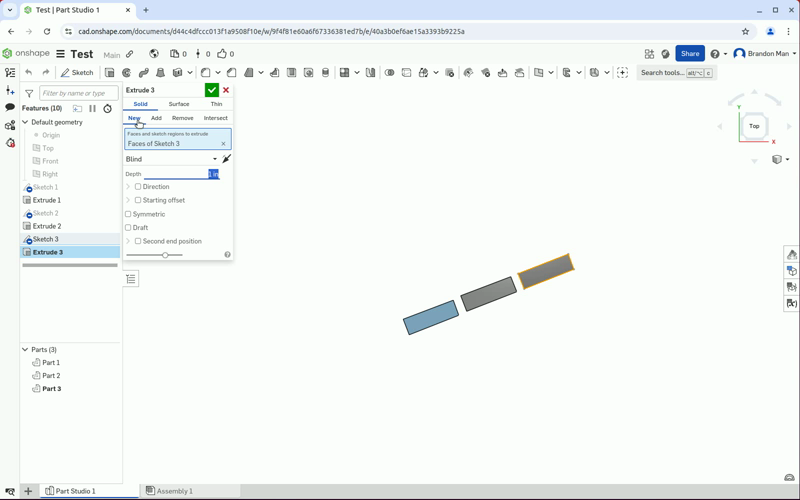
text(1.685)
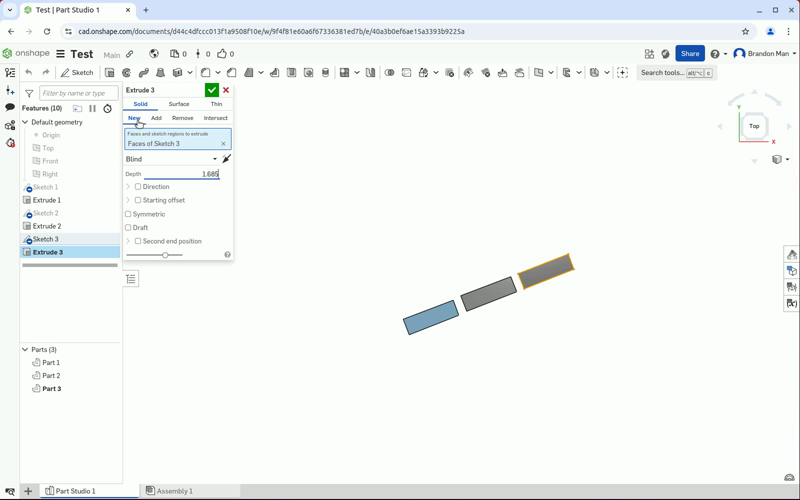
key(enter)
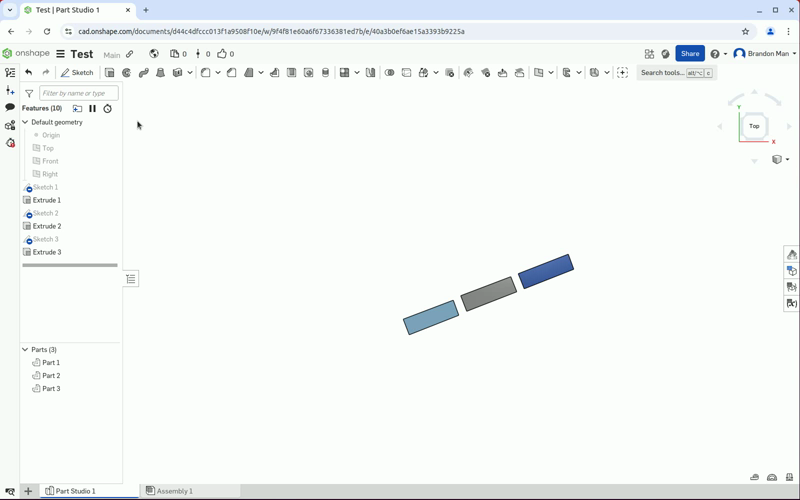
key(shift+h)
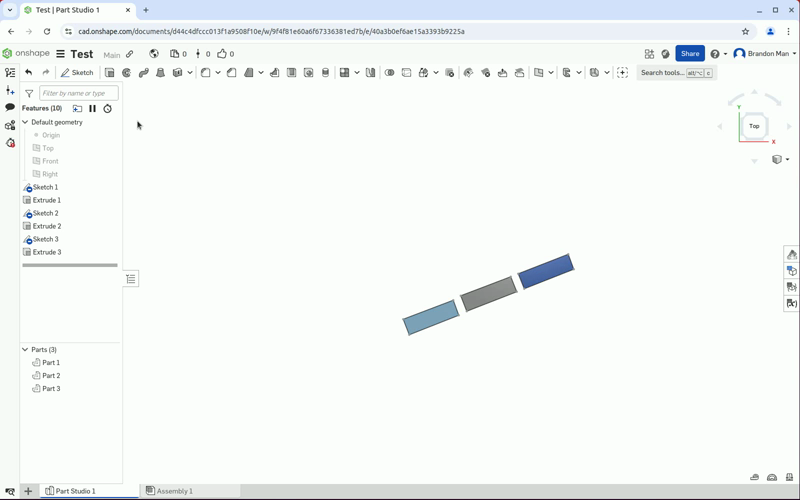
key(shift+h)
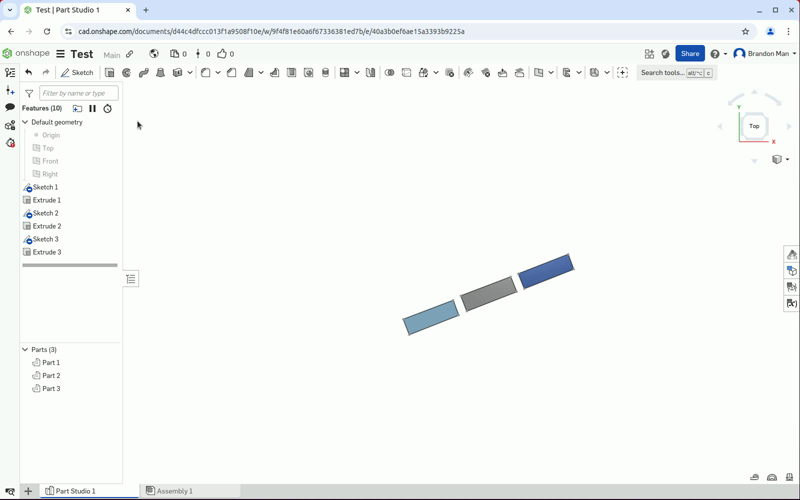
key(shift+7)
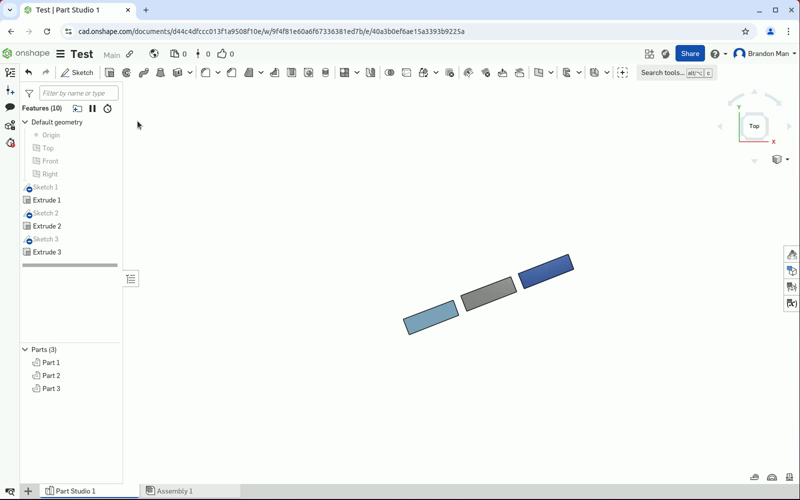
key(up, 3)
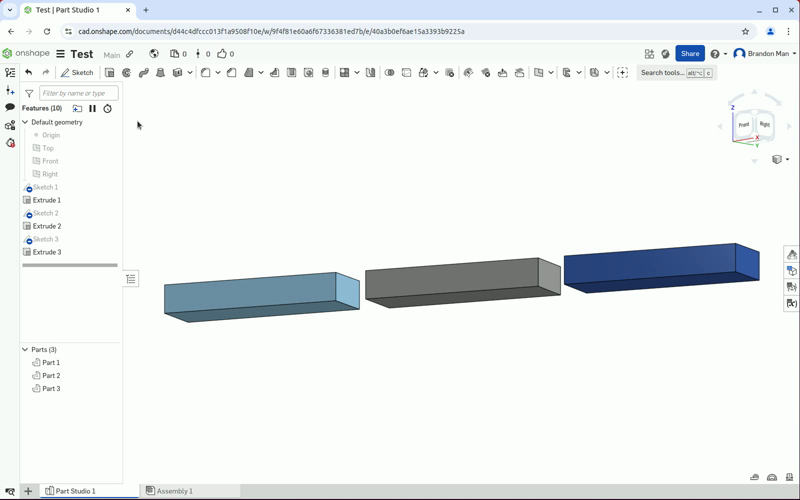
key(left, 3)
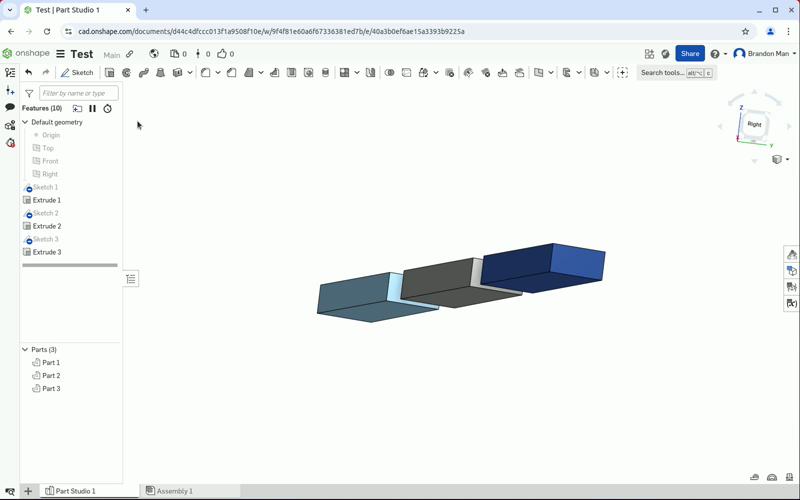
key(right, 3)
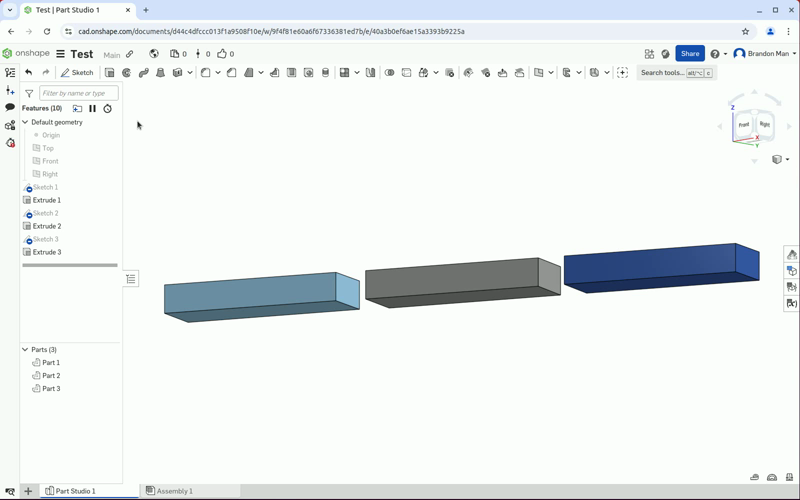
key(down, 3)
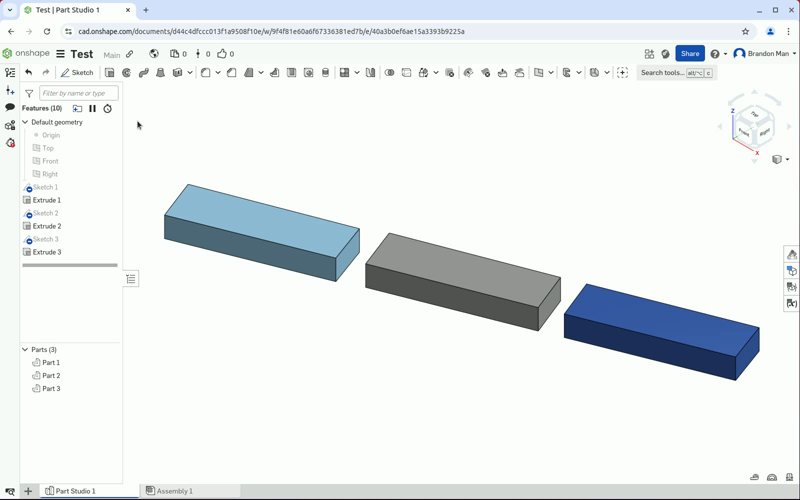
mouse_move(73, 189)
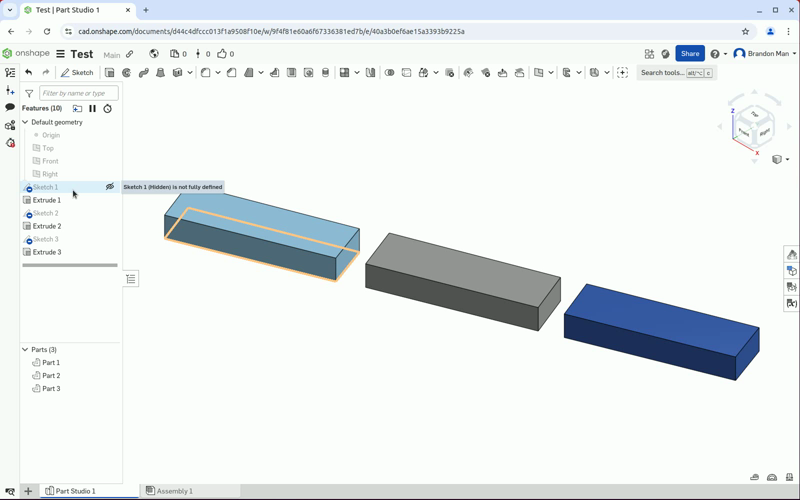
click(73, 189)